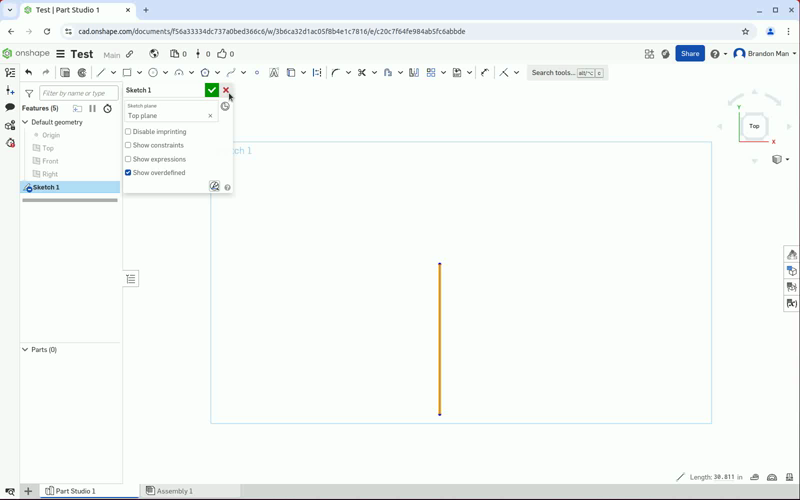
key(shift+h)
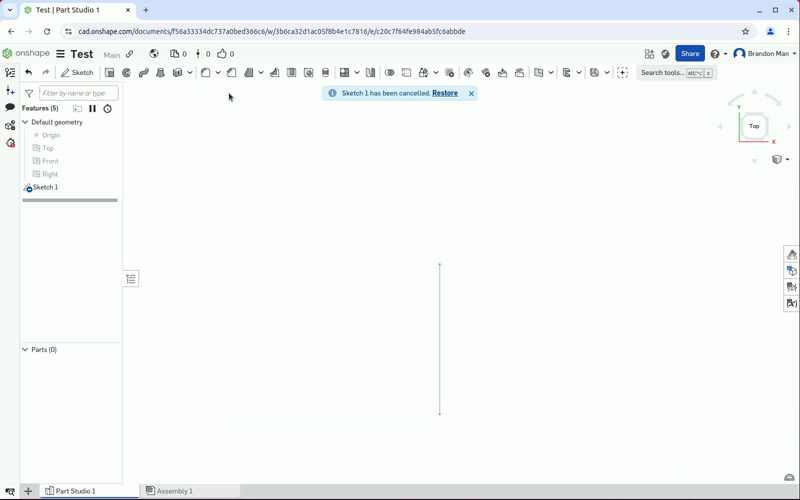
key(shift+s)
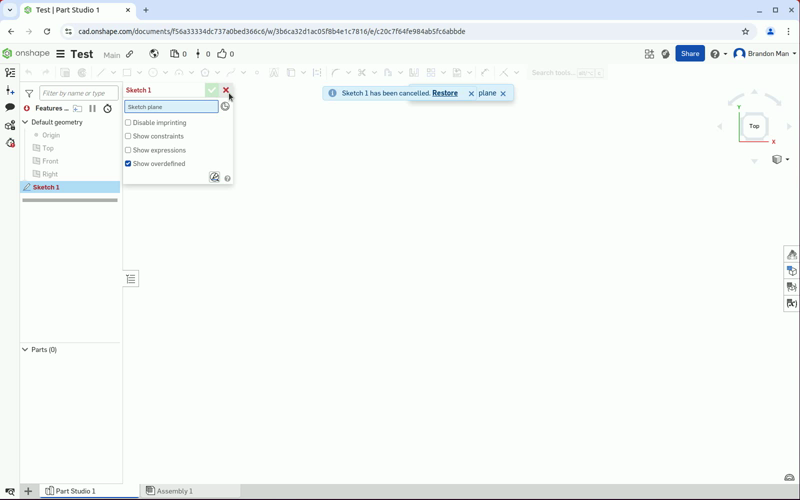
mouse_move(73, 150)
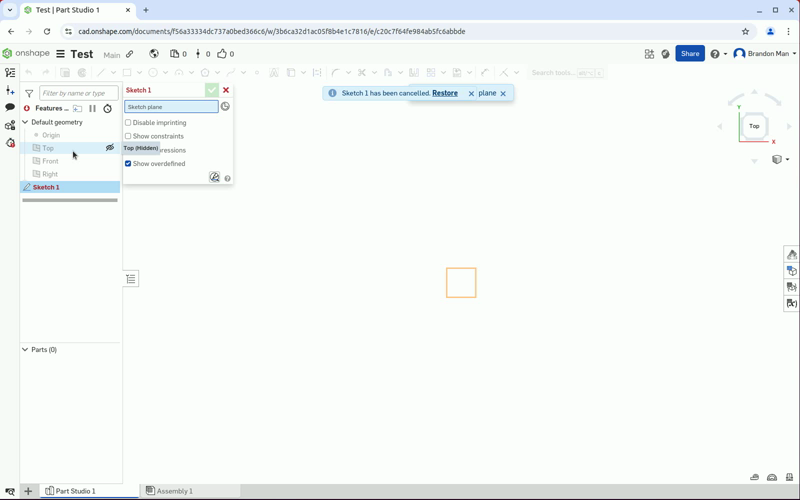
click(73, 150)
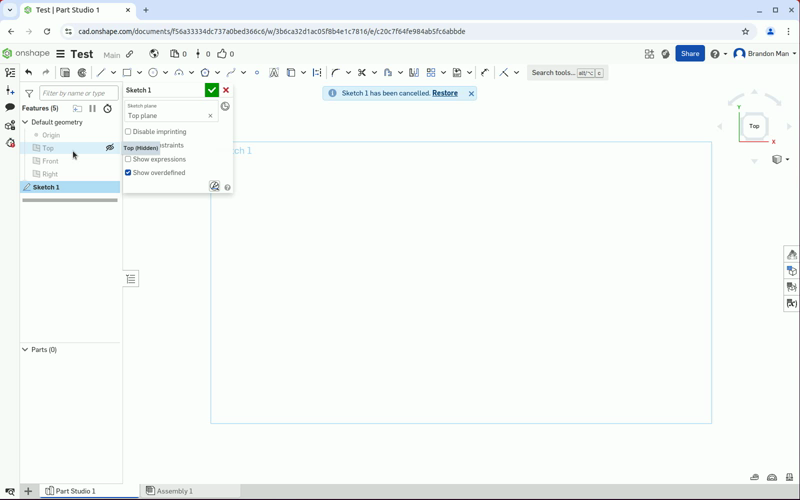
mouse_move(73, 352)
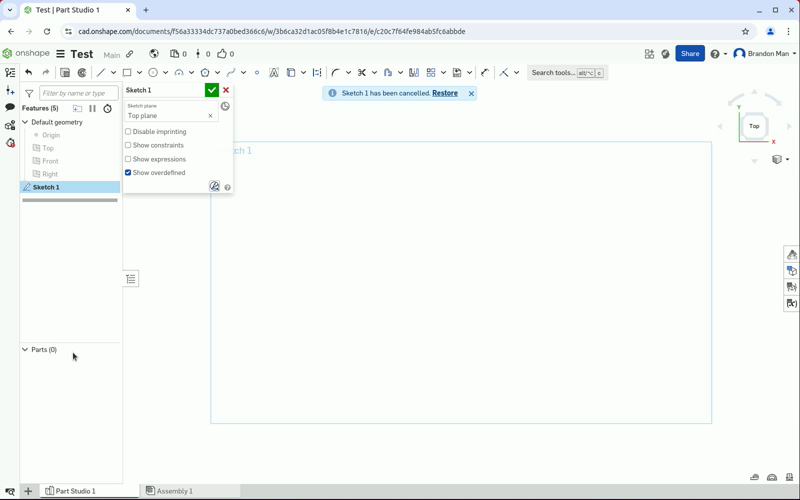
key(y)
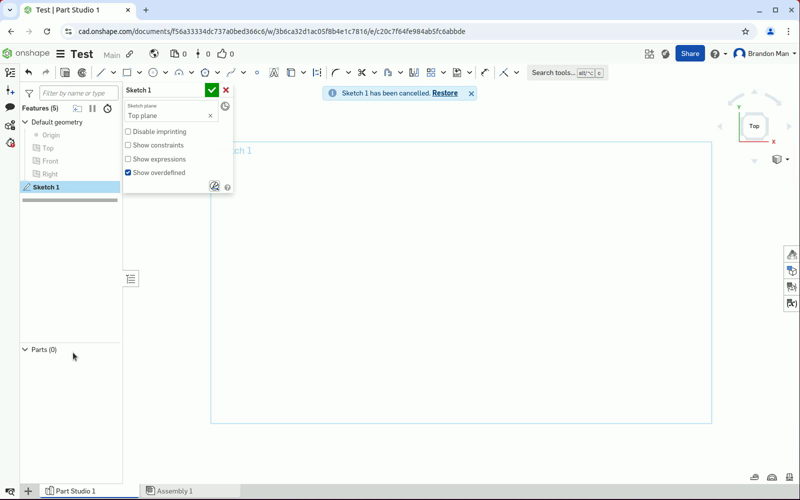
key(l)
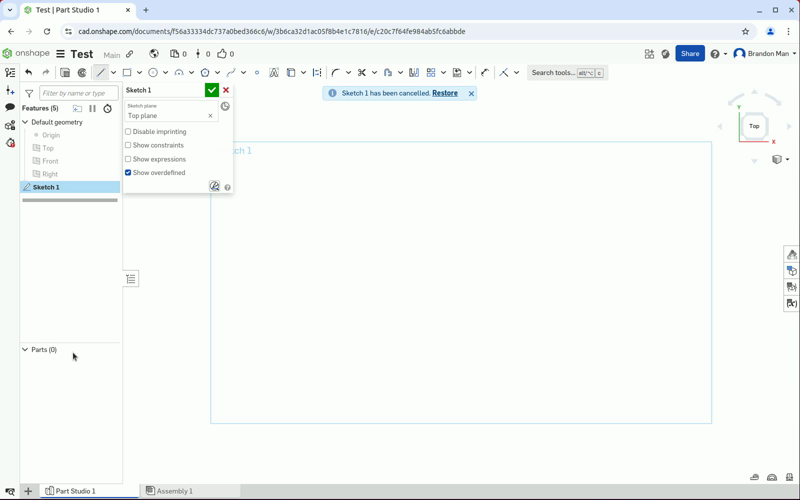
key_down(shift)
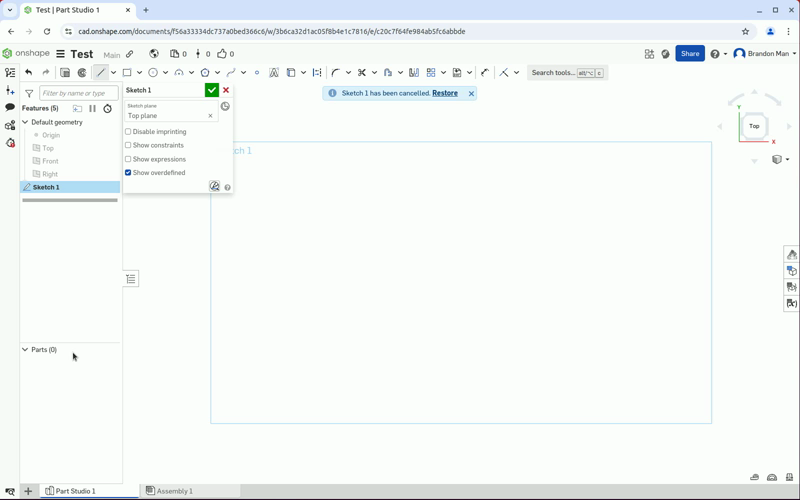
mouse_move(361, 339)
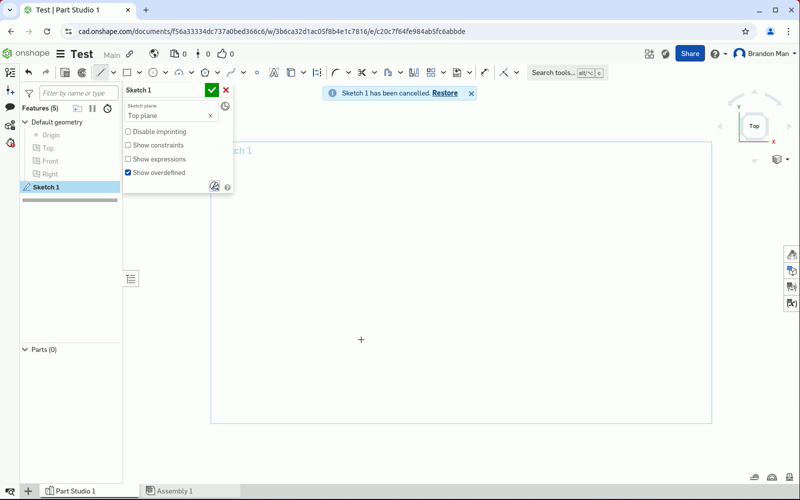
click(361, 339)
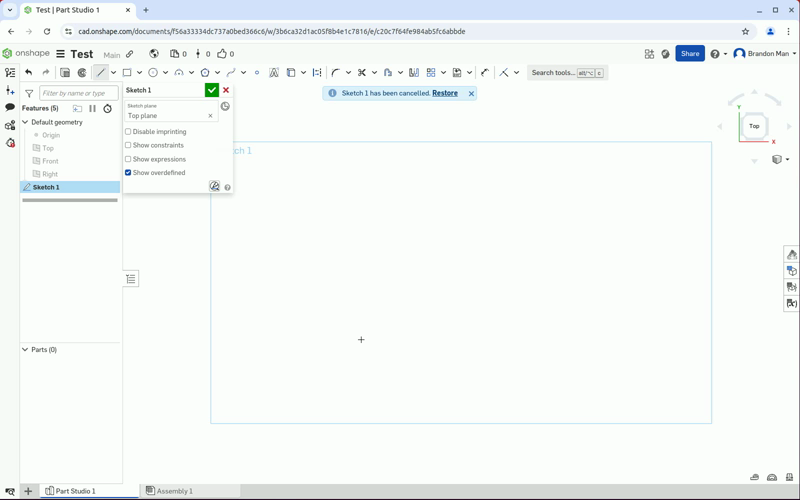
key_up(shift)
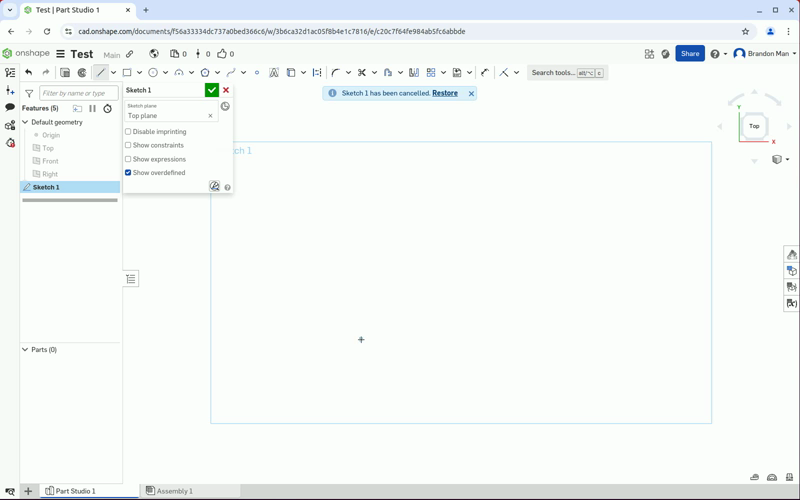
key_down(shift)
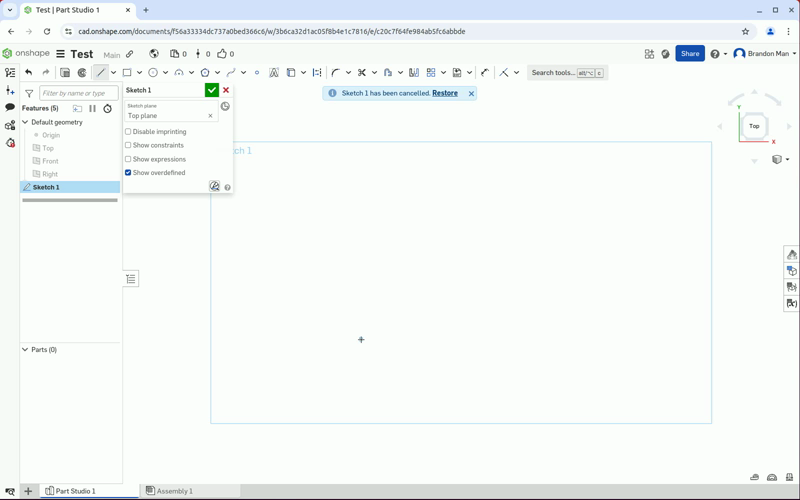
mouse_move(559, 339)
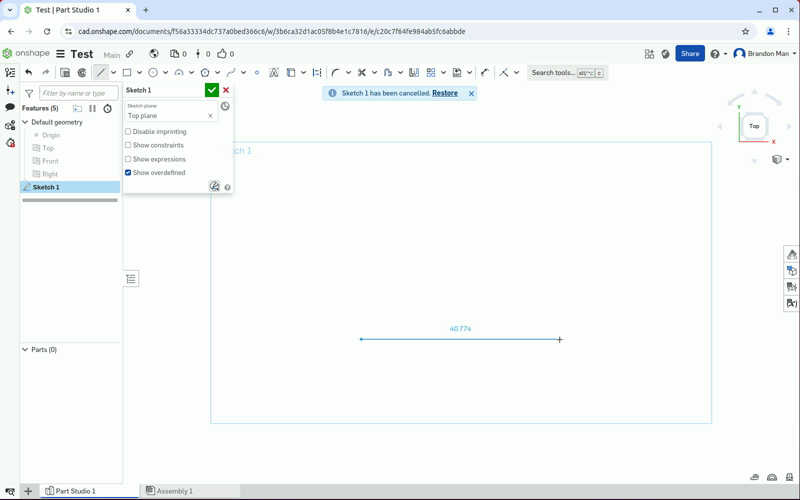
click(559, 339)
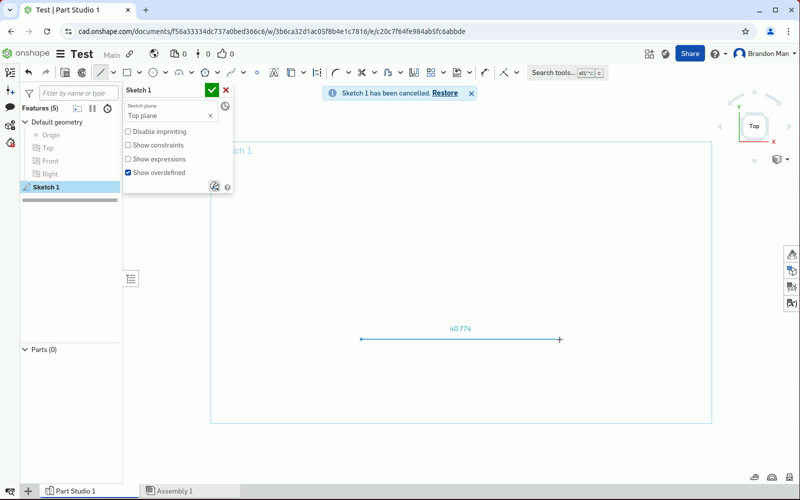
key_up(shift)
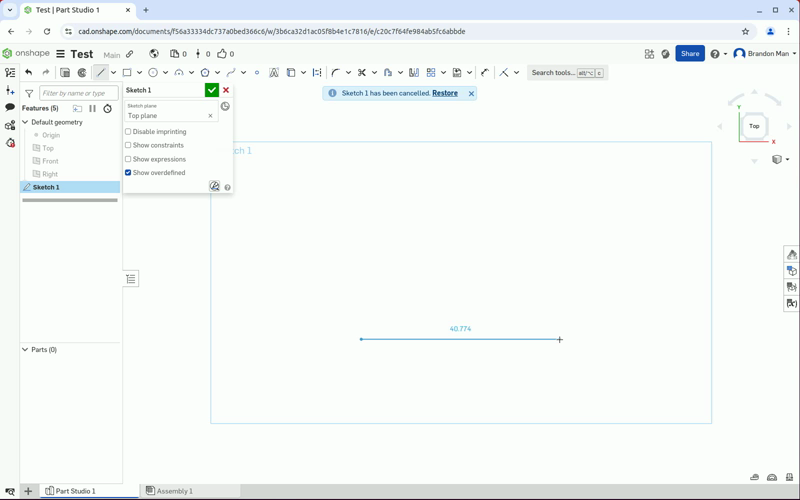
key_down(shift)
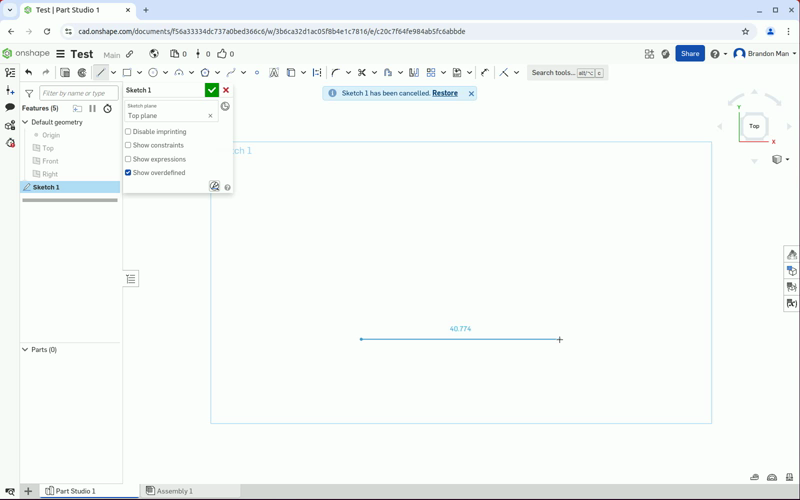
mouse_move(559, 226)
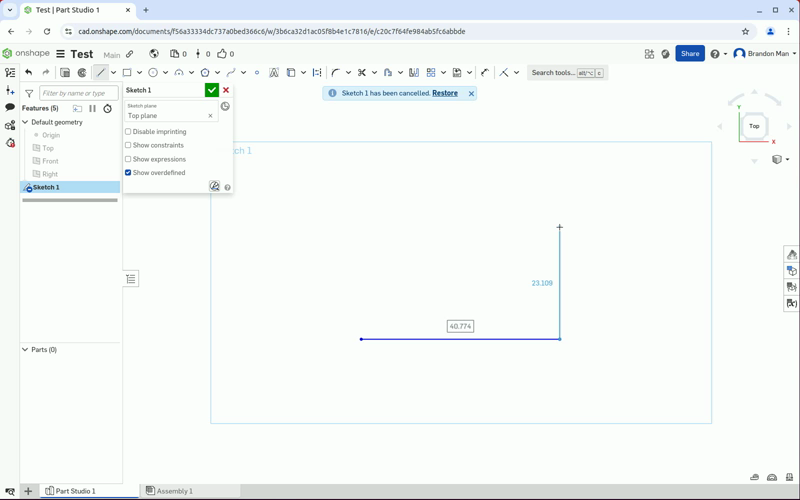
click(559, 226)
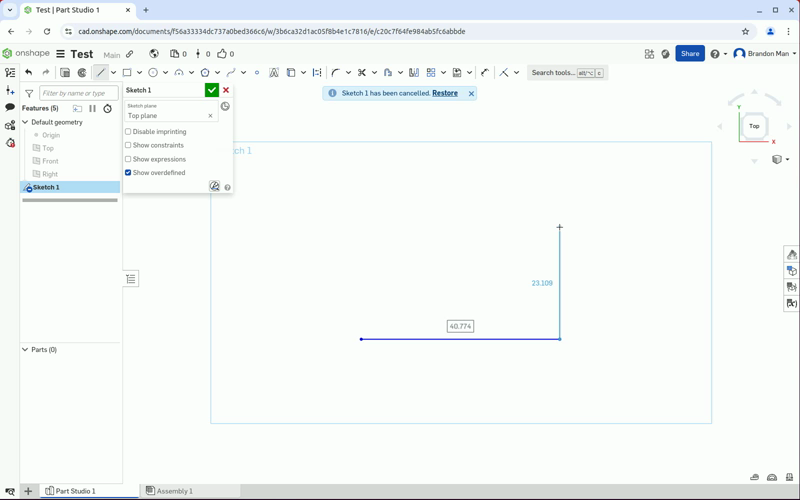
key_up(shift)
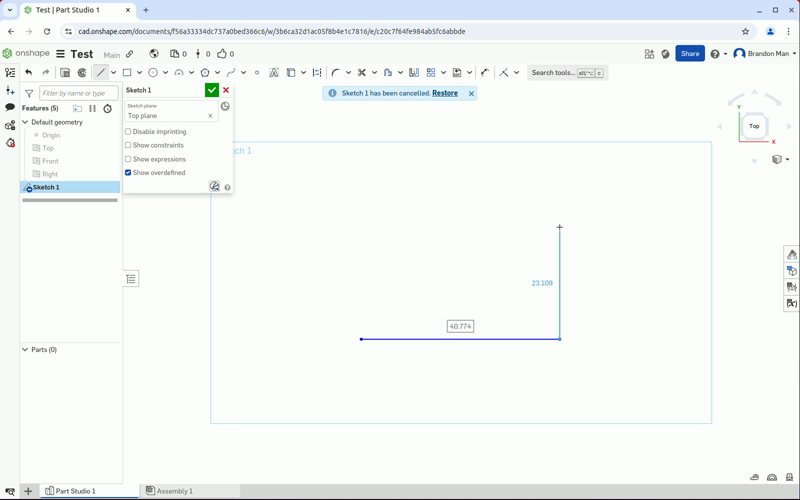
key_down(shift)
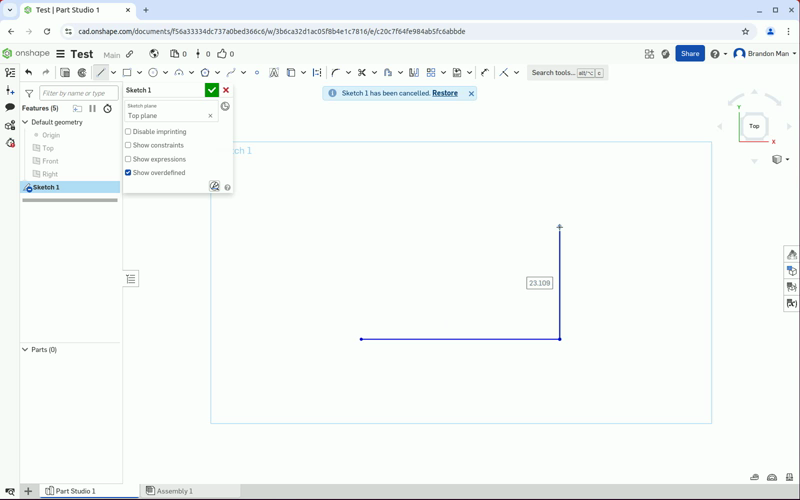
mouse_move(361, 226)
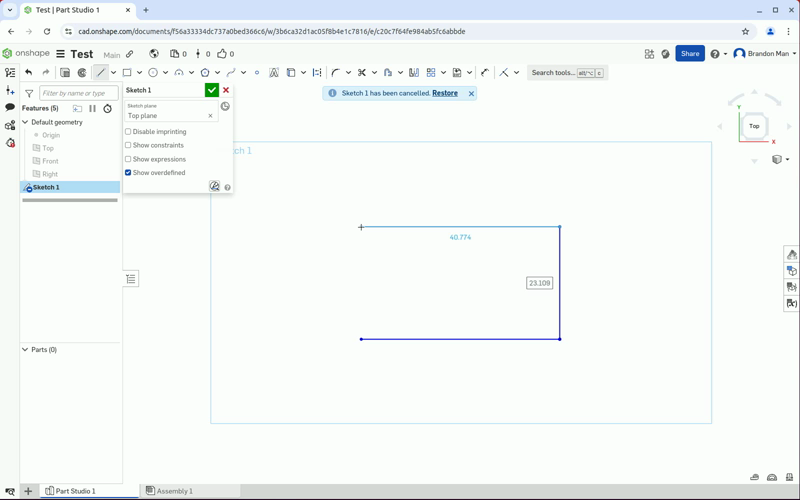
click(361, 226)
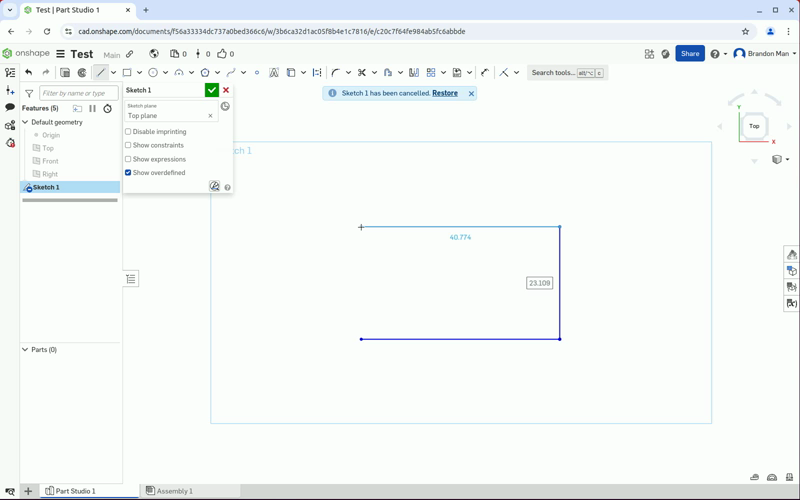
key_up(shift)
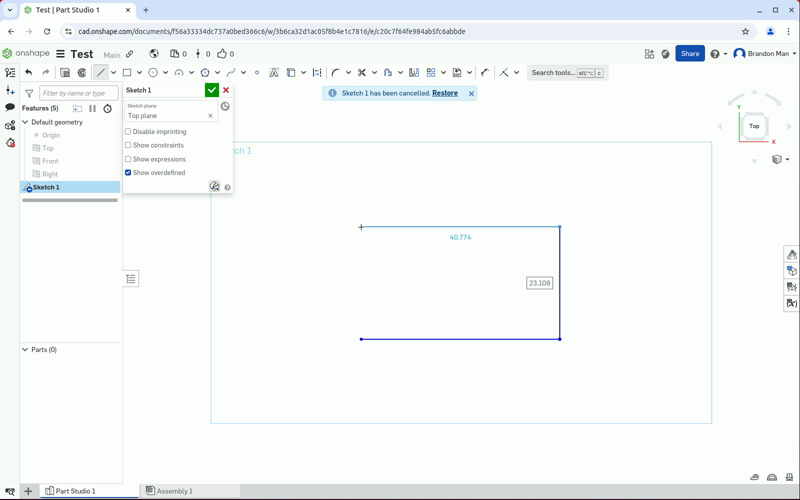
key_down(shift)
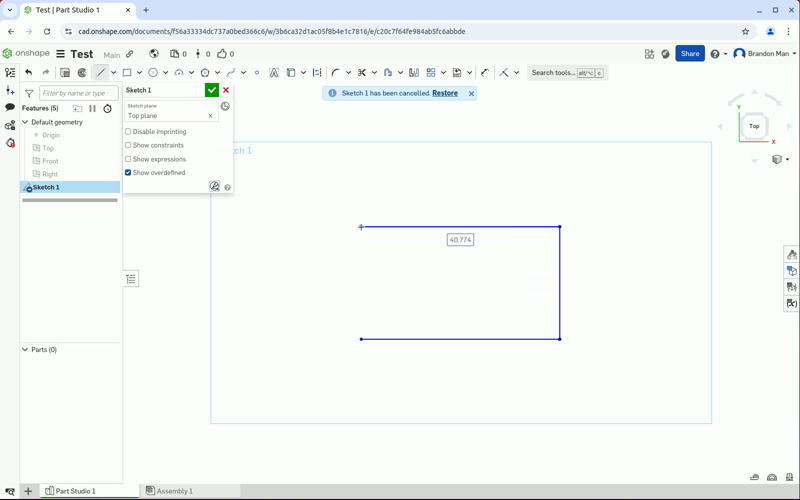
mouse_move(361, 339)
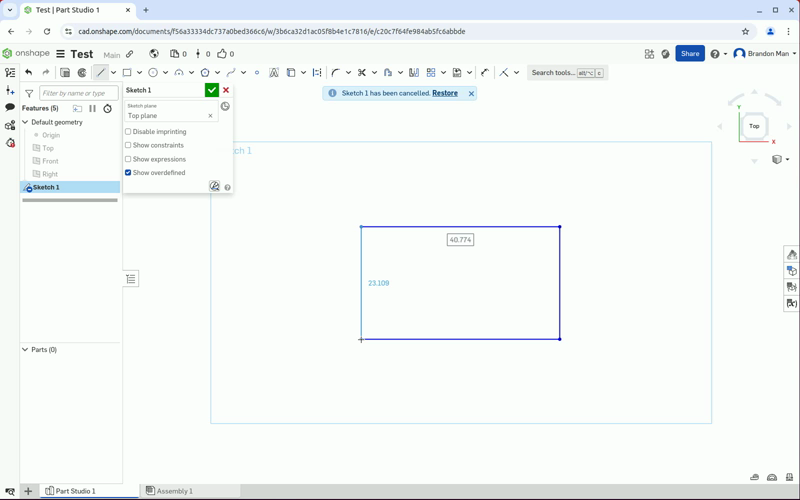
key_up(shift)
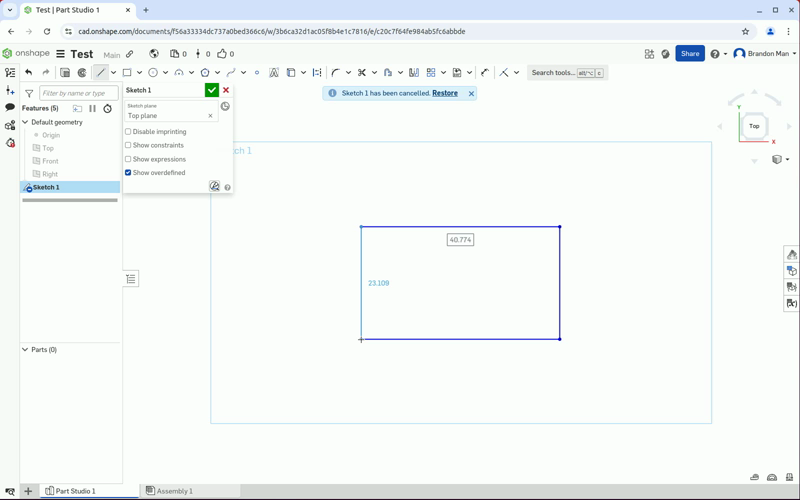
click(361, 339)
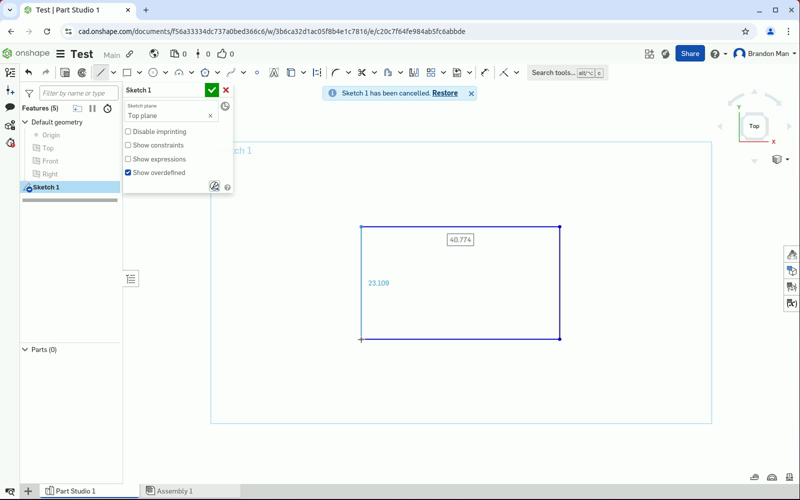
key(esc)
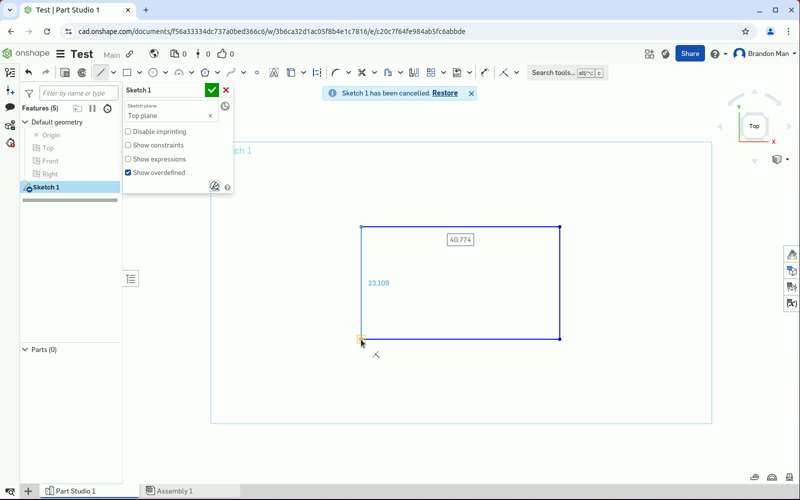
key(l)
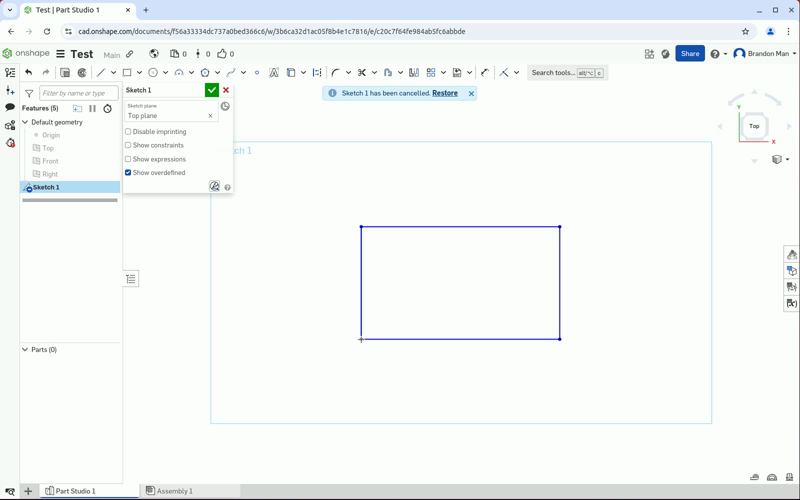
key_down(shift)
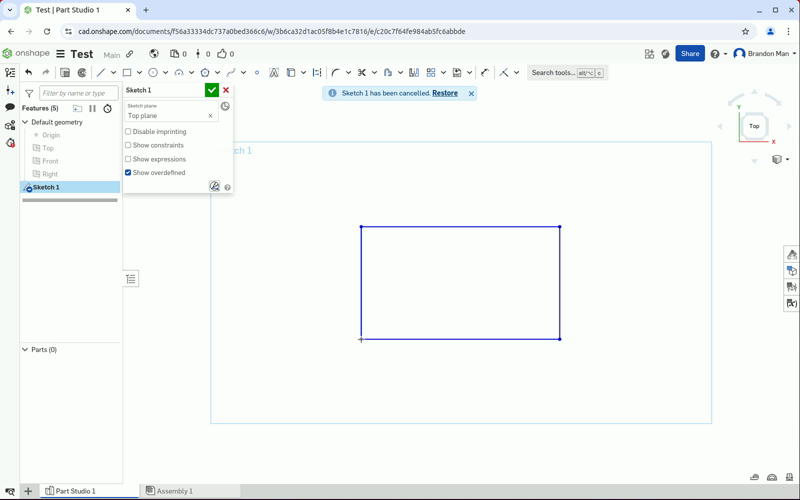
mouse_move(423, 309)
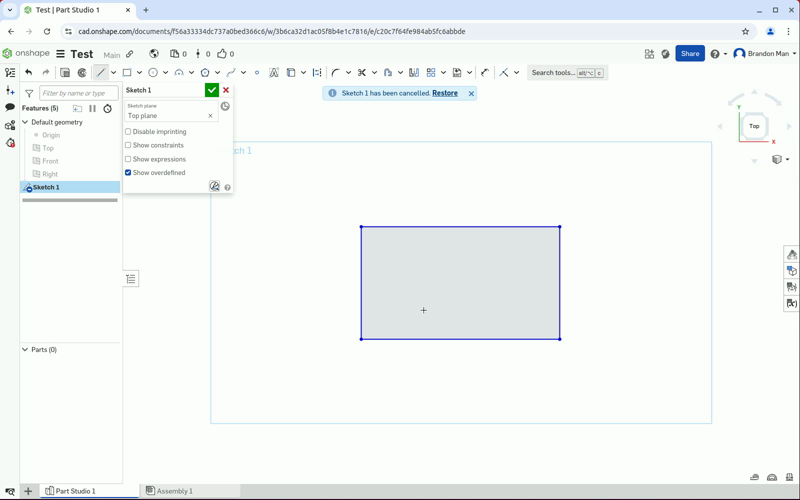
click(423, 309)
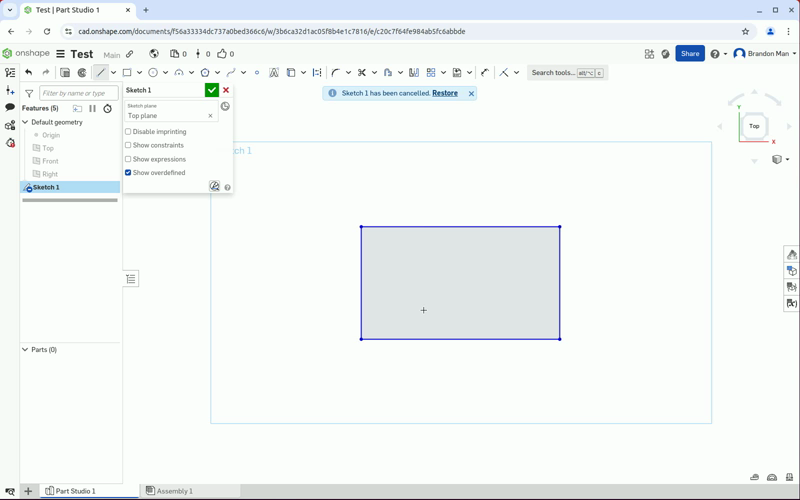
key_up(shift)
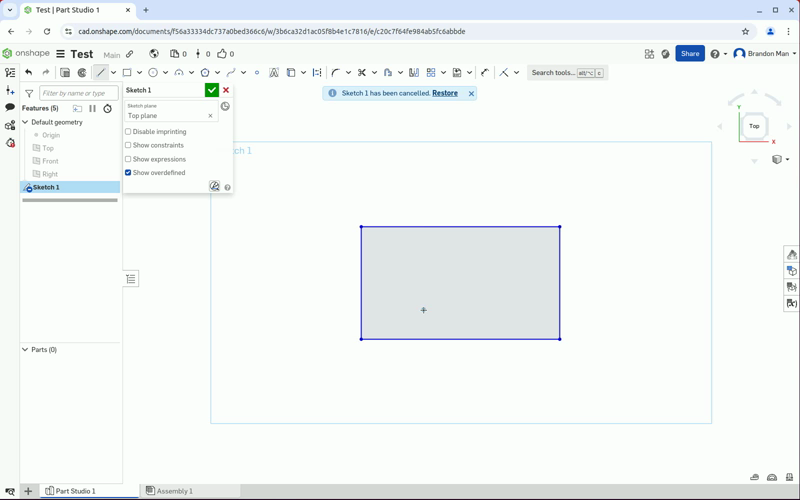
key_down(shift)
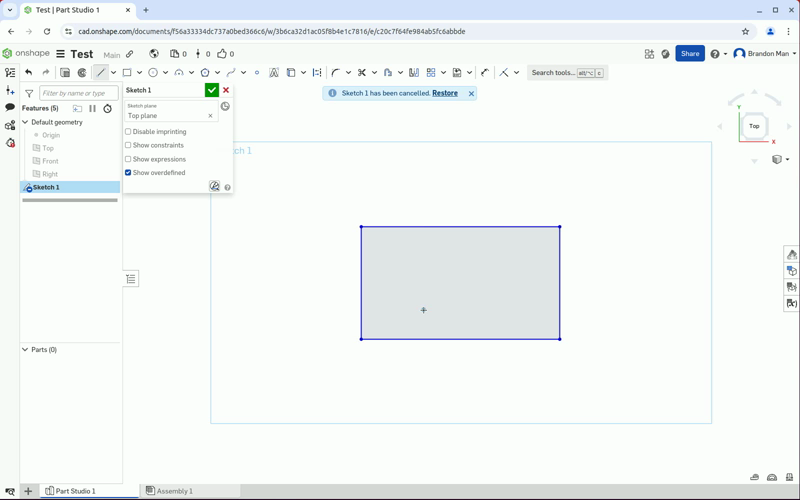
mouse_move(496, 309)
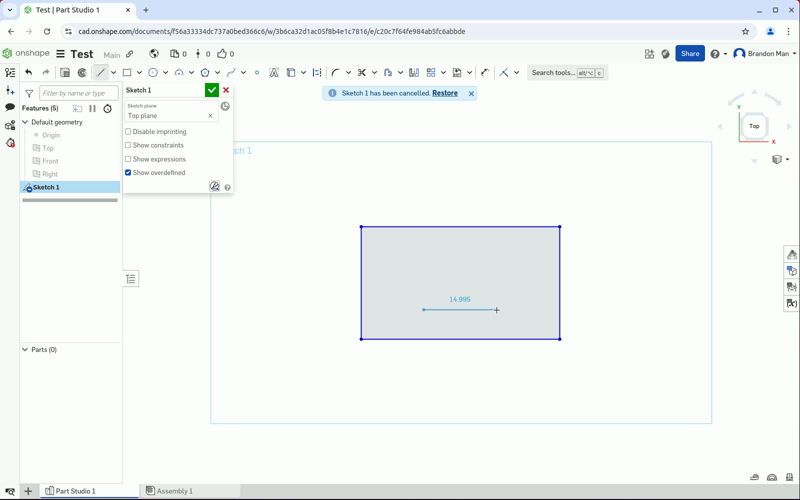
click(496, 309)
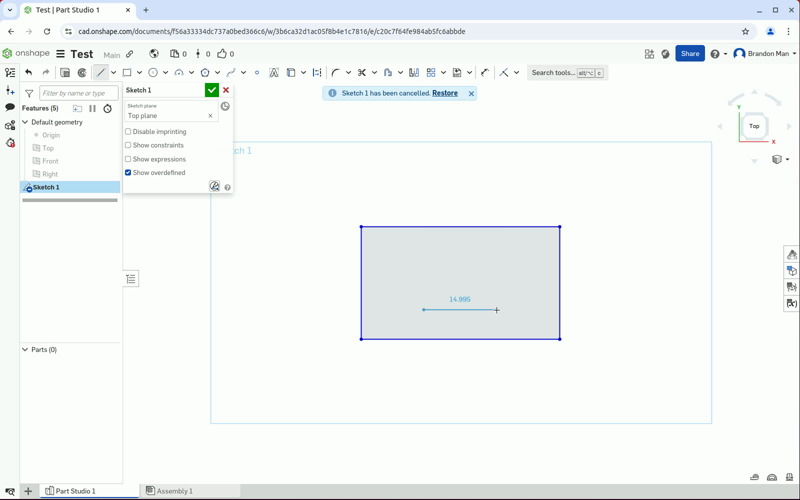
key_up(shift)
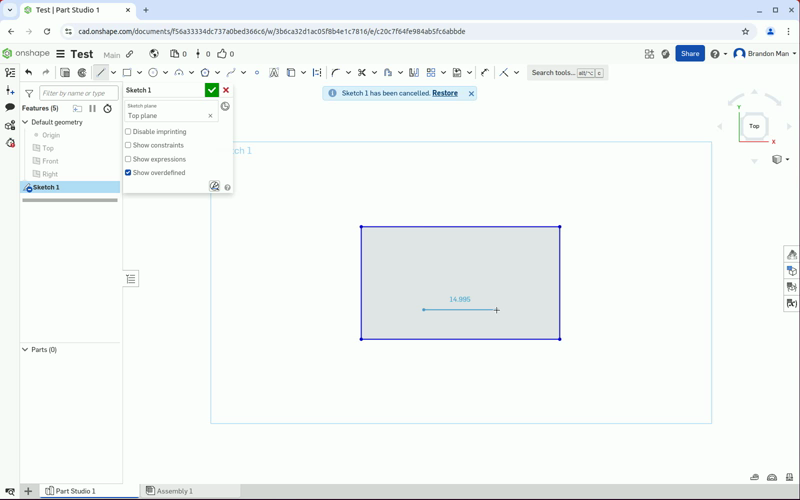
key_down(shift)
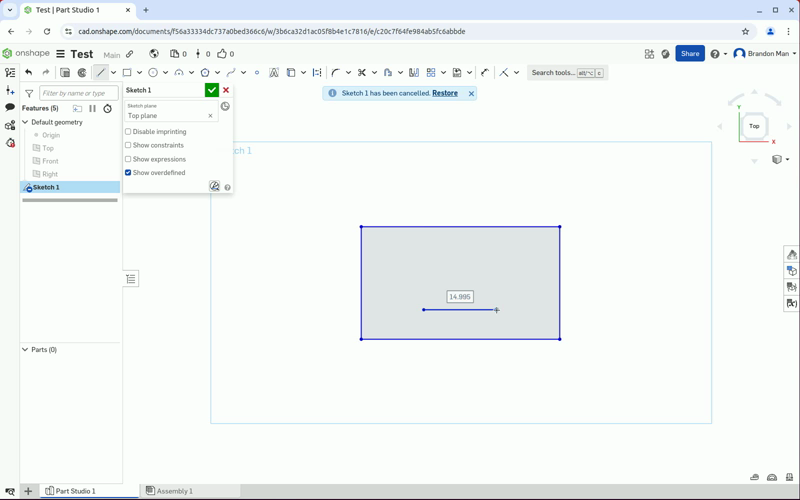
mouse_move(526, 309)
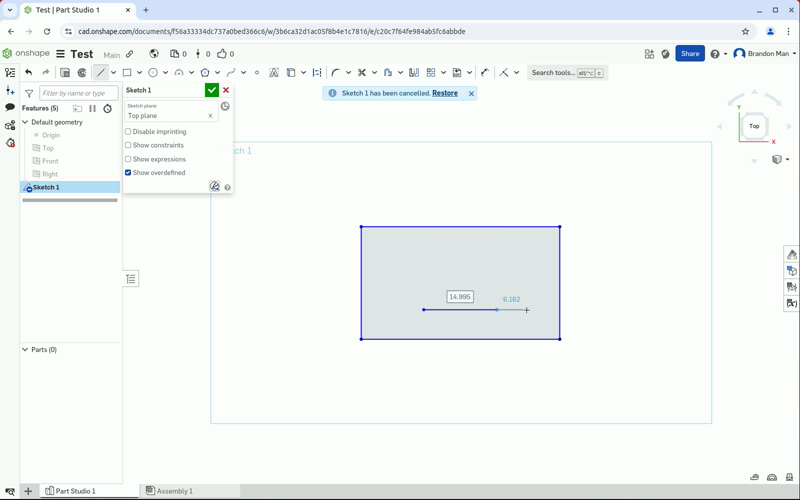
mouse_move(496, 255)
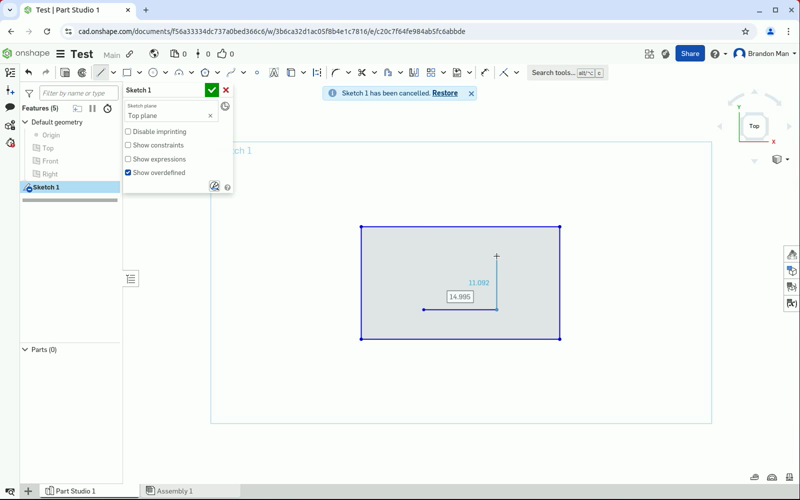
click(496, 255)
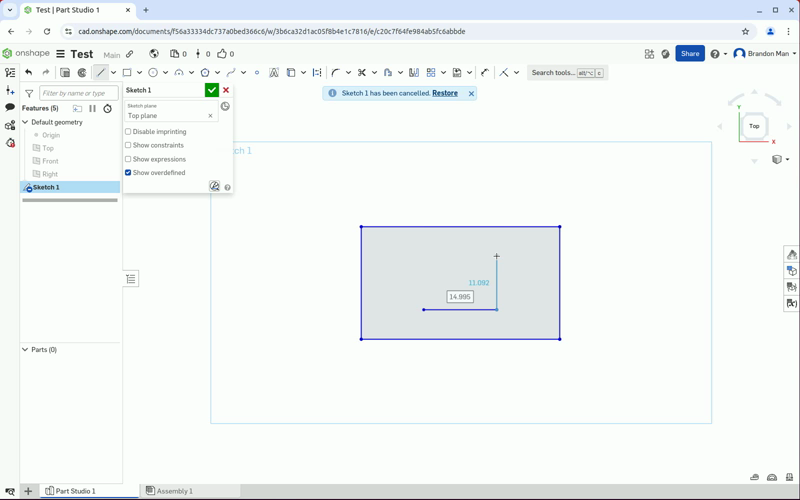
key_up(shift)
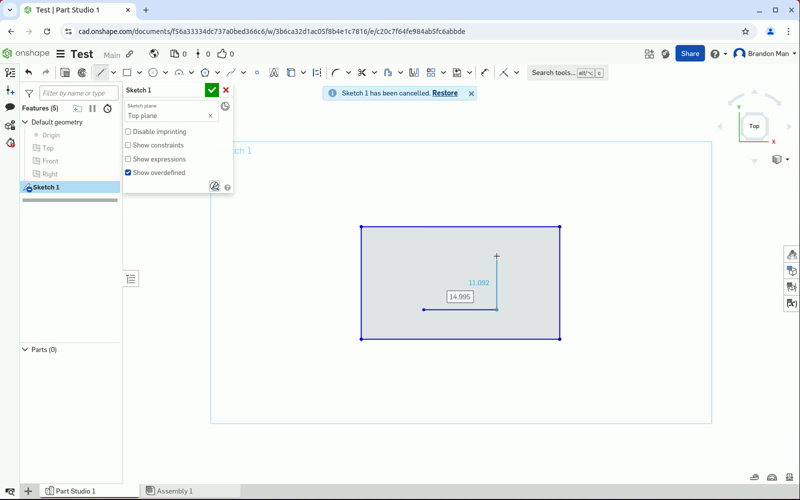
key_down(shift)
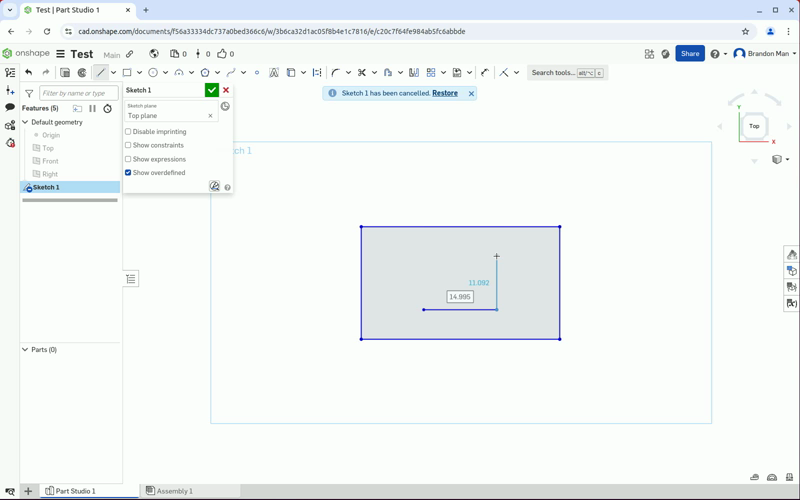
mouse_move(423, 255)
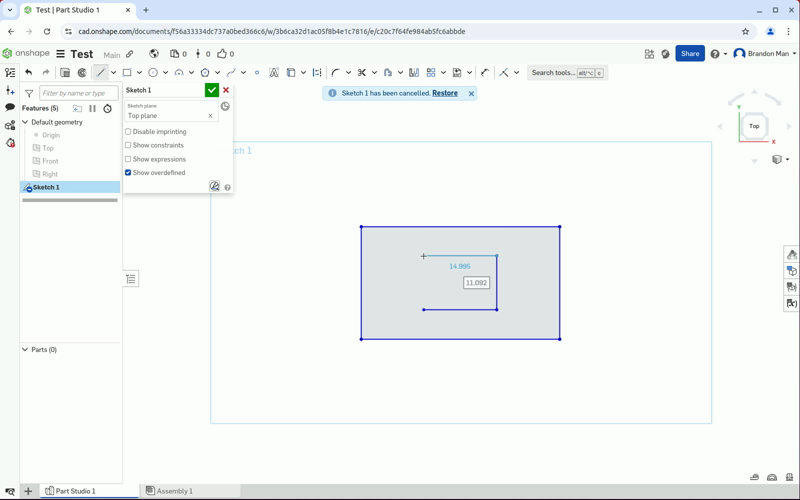
click(423, 255)
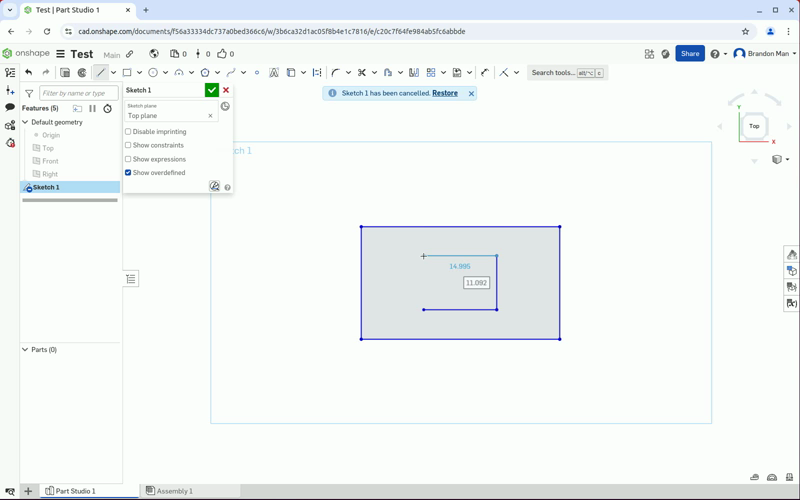
key_up(shift)
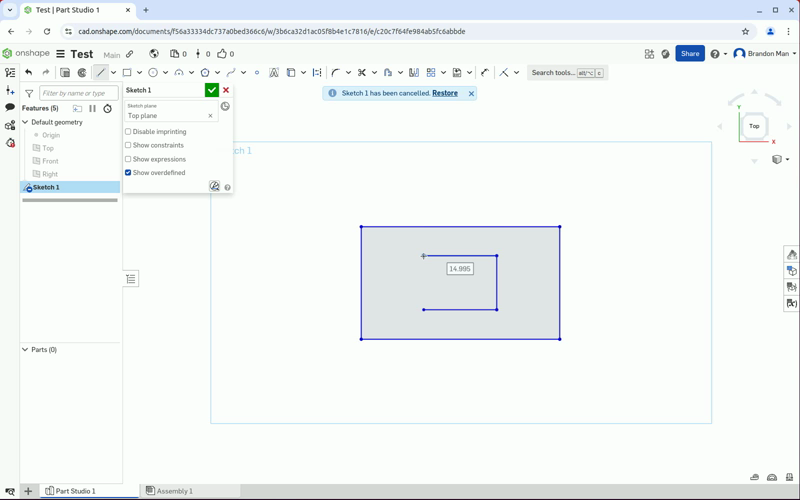
mouse_move(453, 255)
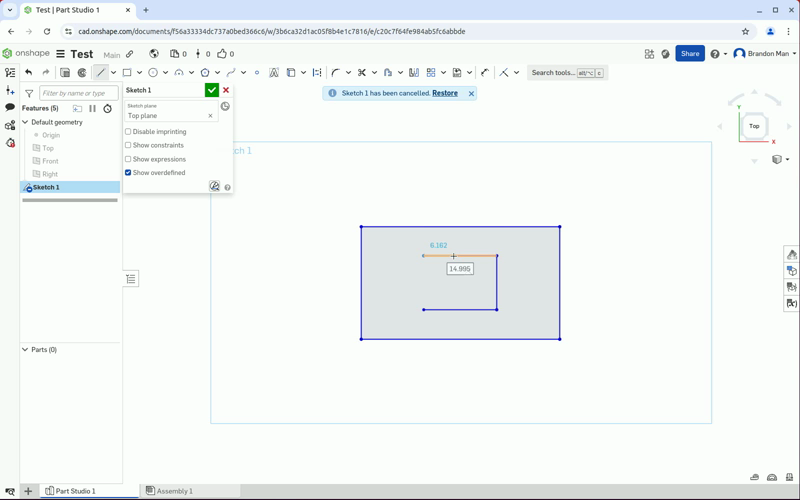
key_down(shift)
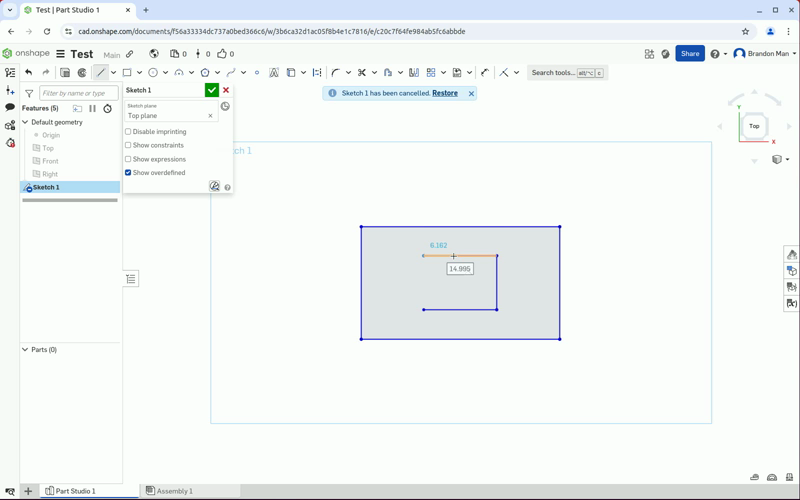
mouse_move(423, 309)
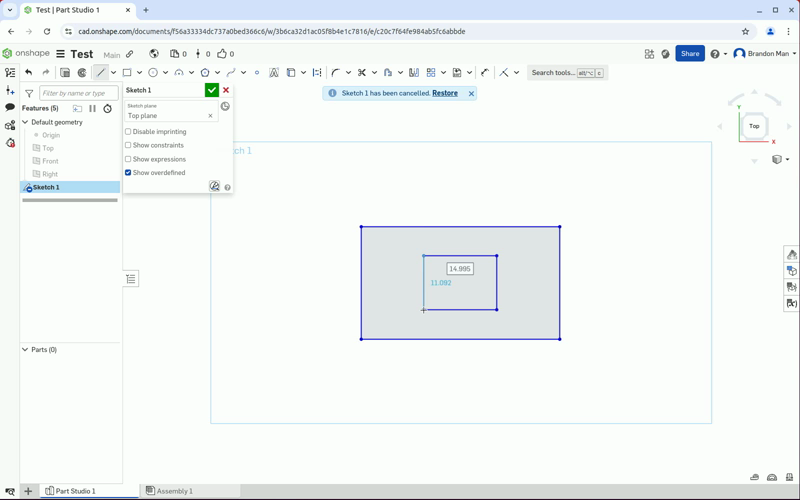
key_up(shift)
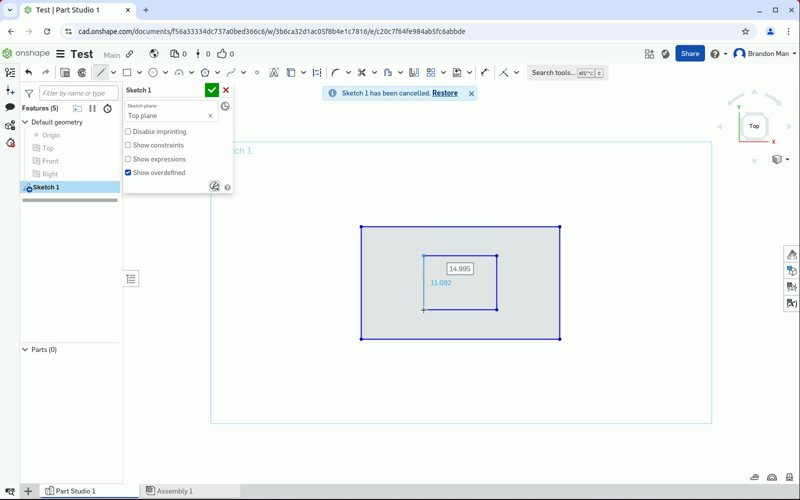
click(423, 309)
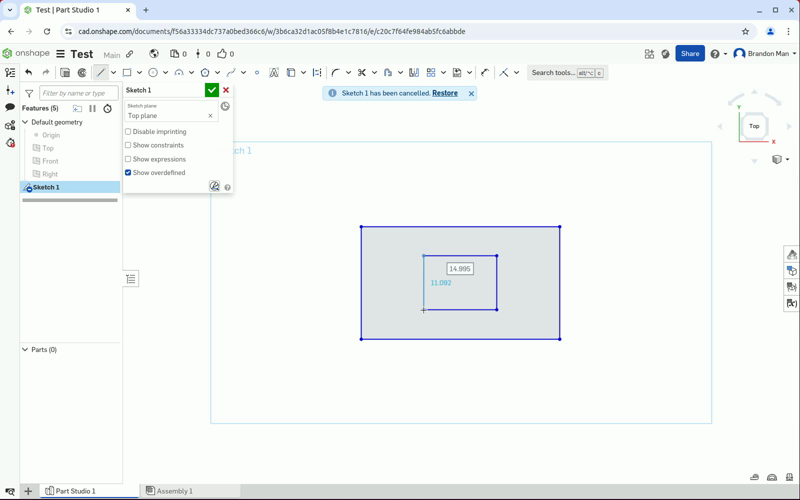
key(esc)
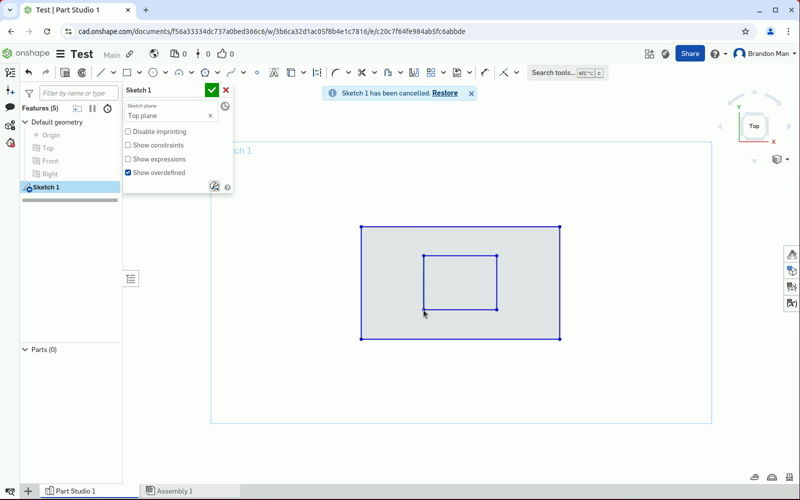
mouse_move(543, 258)
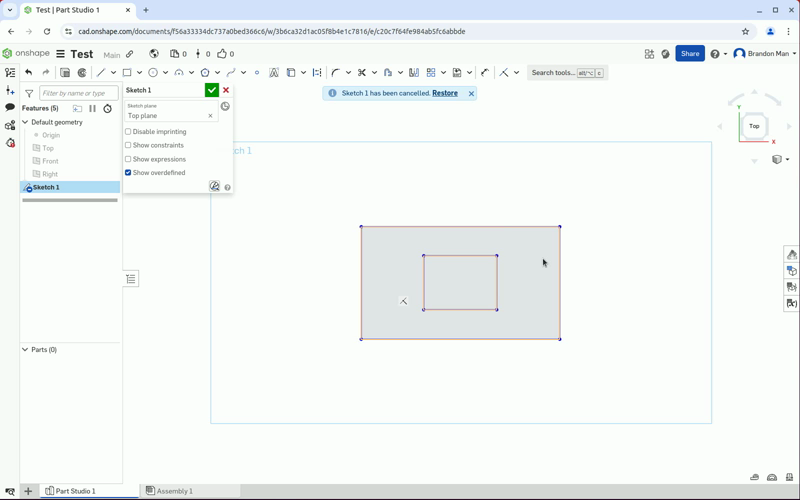
click(543, 258)
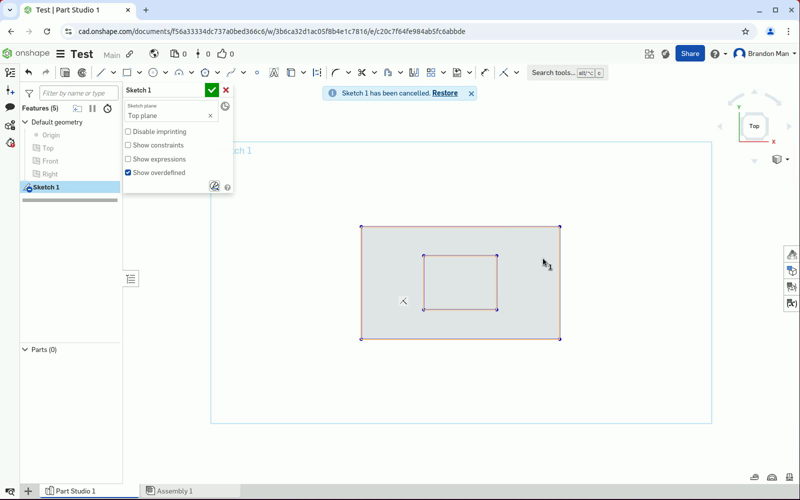
mouse_move(73, 352)
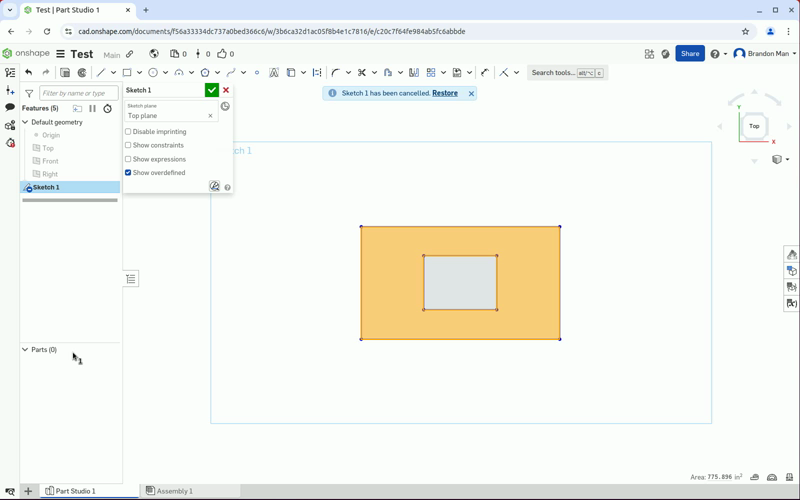
key(shift+y)
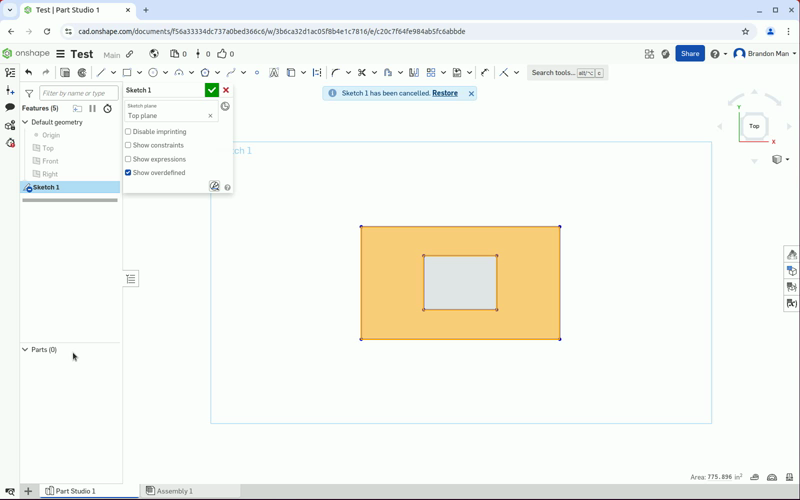
key(shift+e)
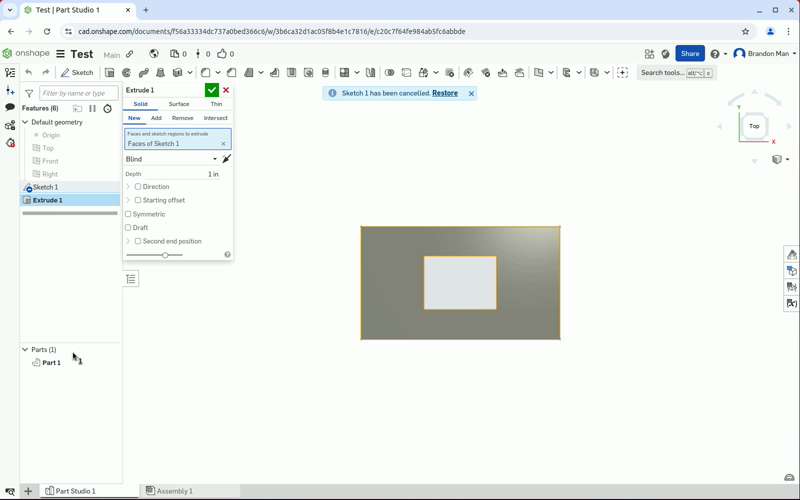
mouse_move(143, 106)
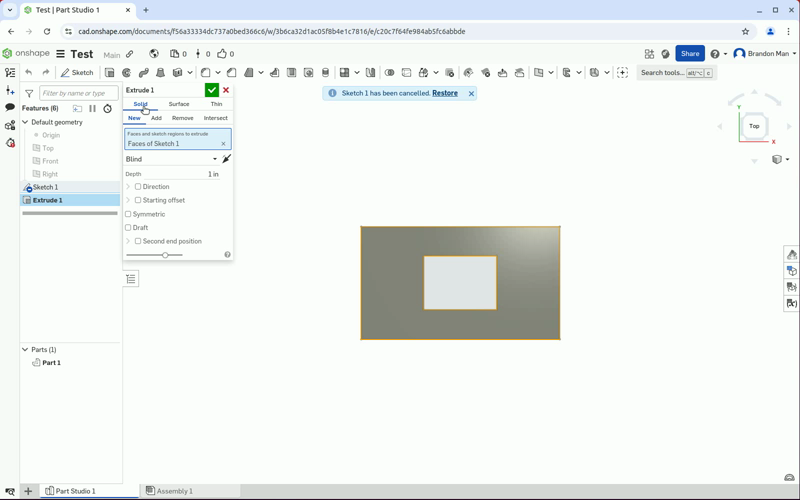
click(143, 106)
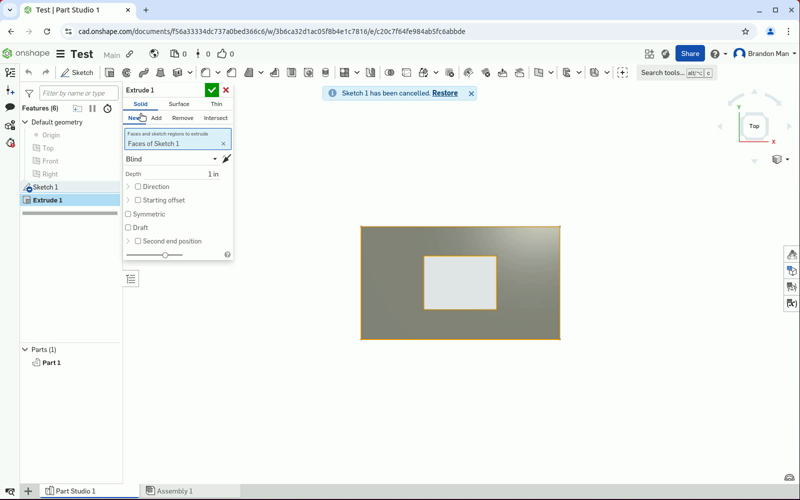
mouse_move(137, 120)
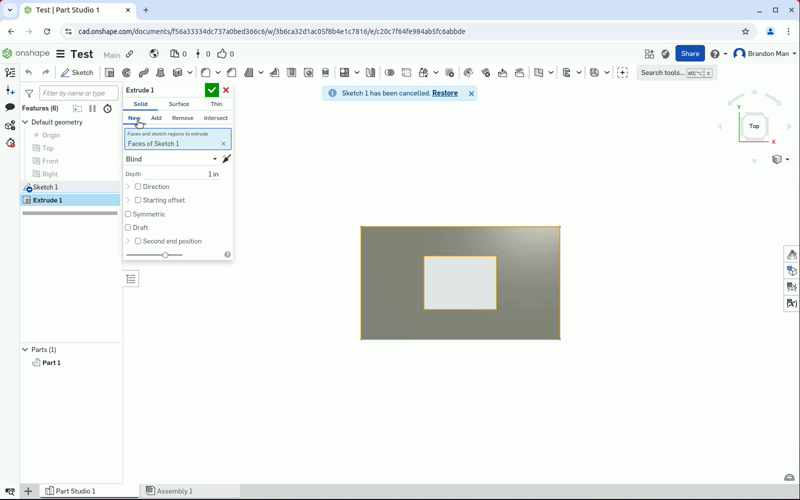
click(137, 120)
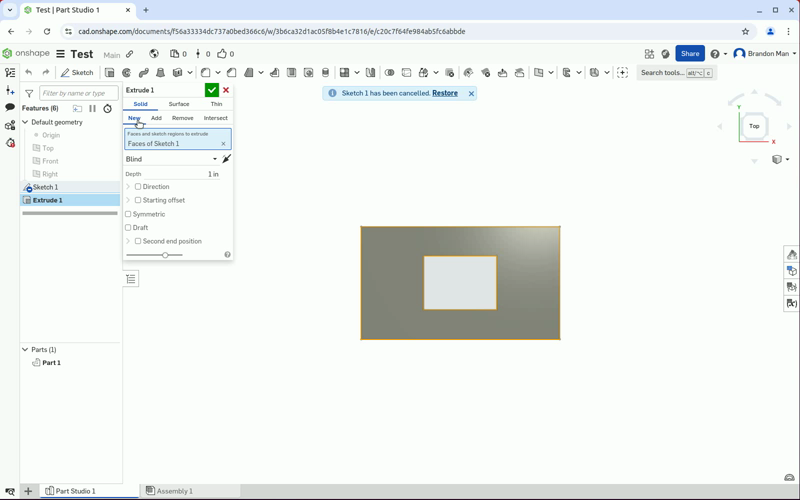
key(tab, 4)
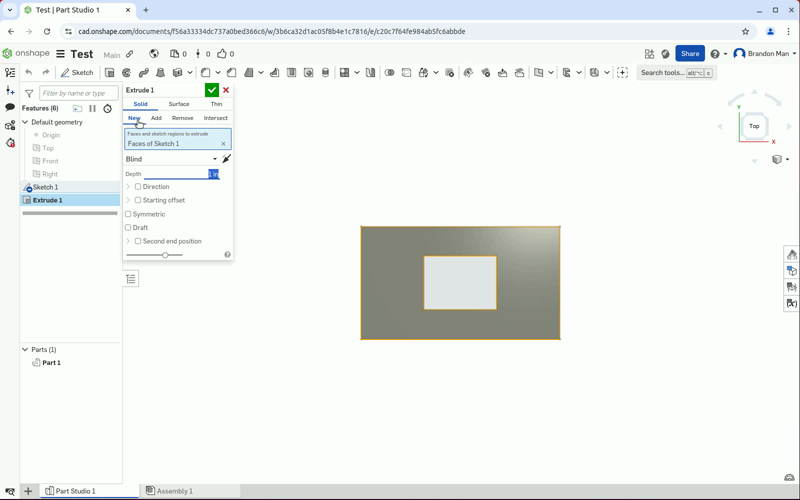
text(3.611)
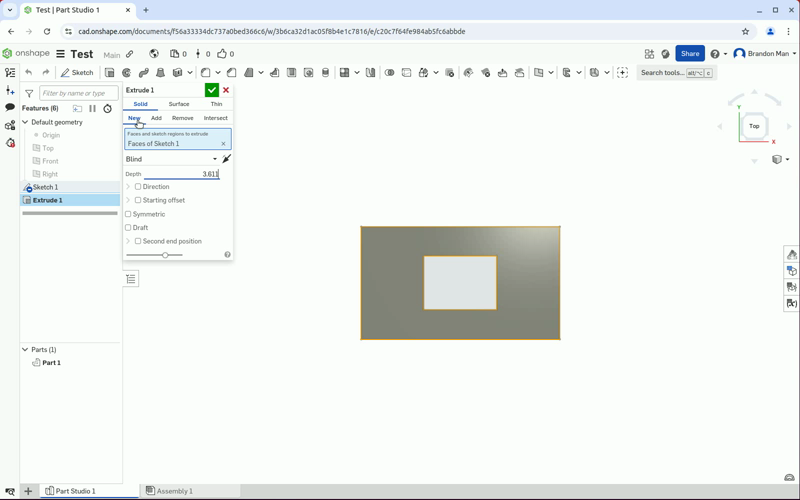
key(enter)
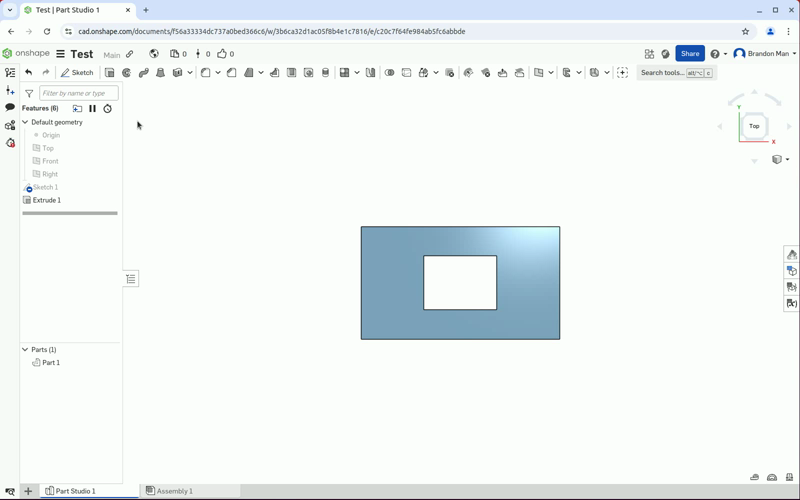
key(shift+h)
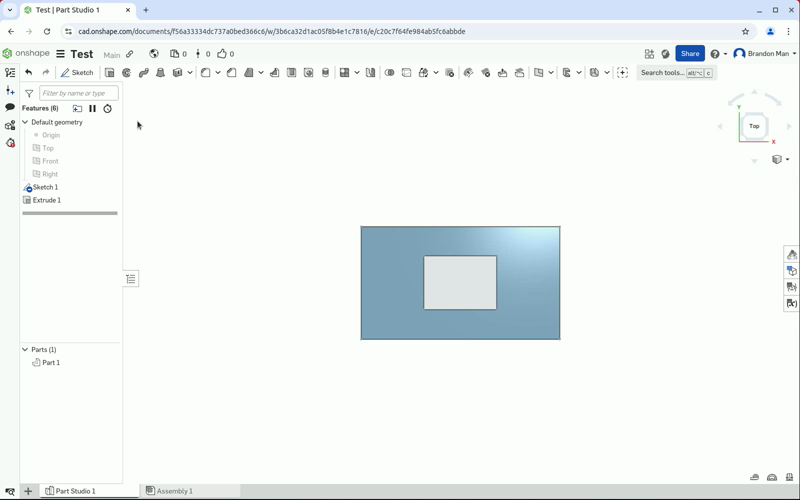
key(shift+h)
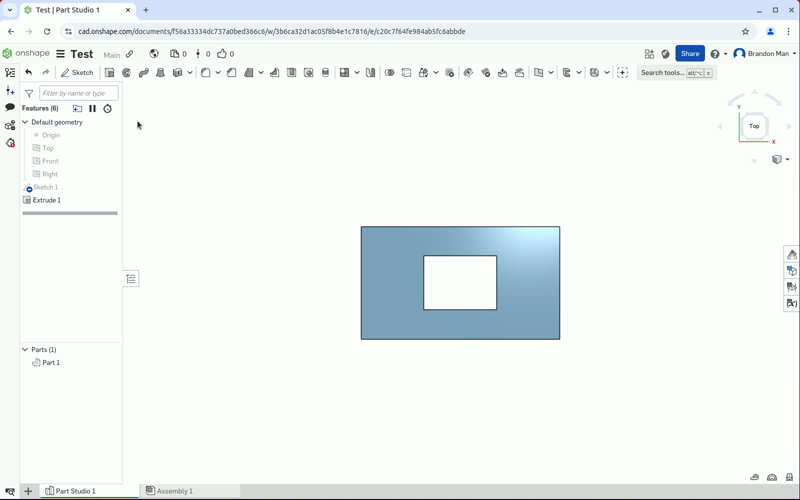
mouse_move(73, 189)
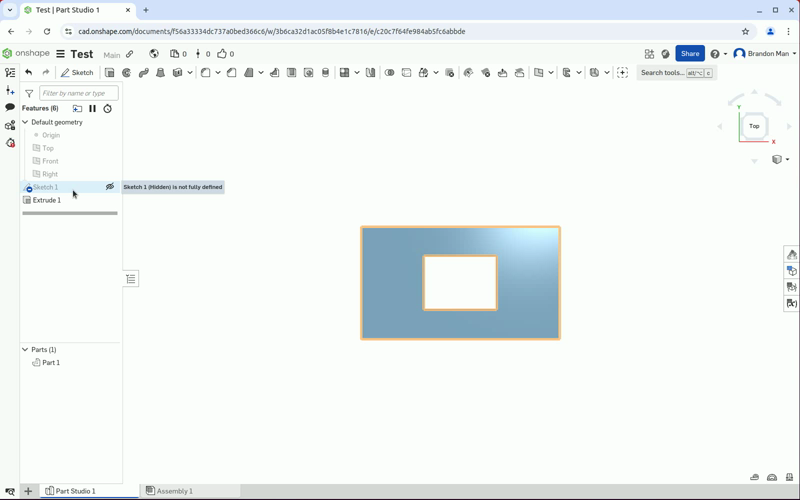
click(73, 189)
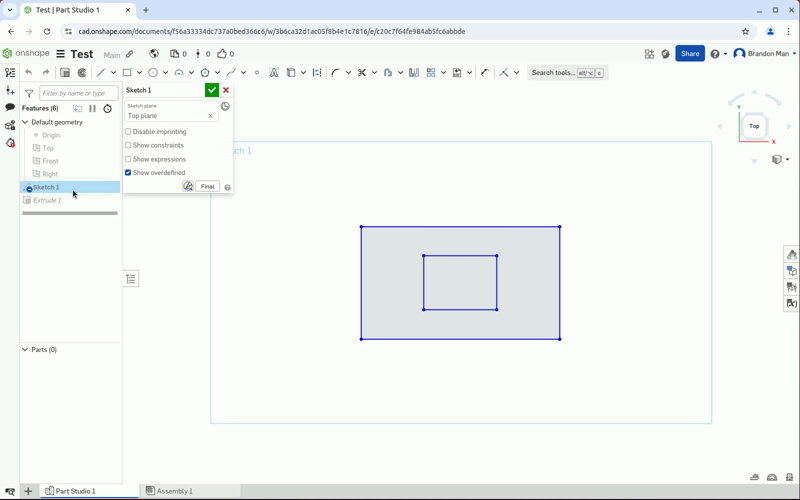
mouse_move(229, 92)
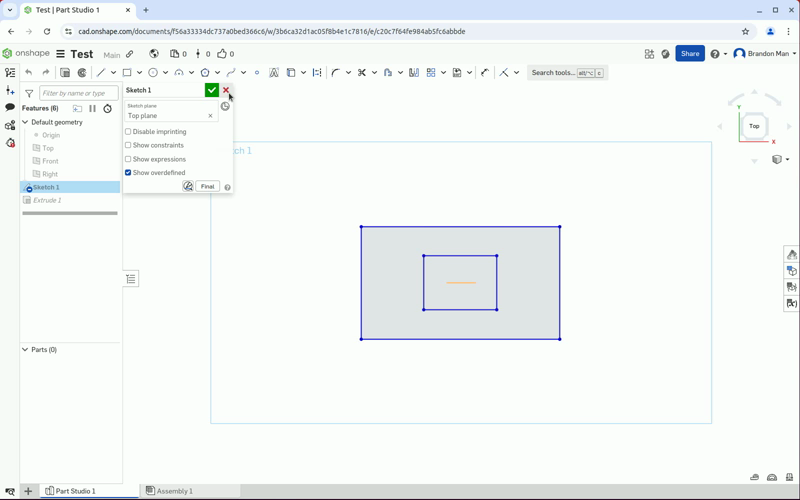
click(229, 92)
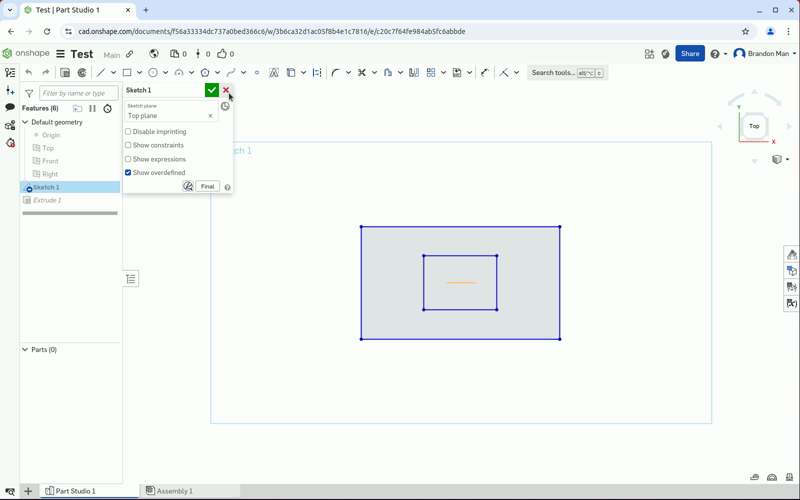
key(shift+s)
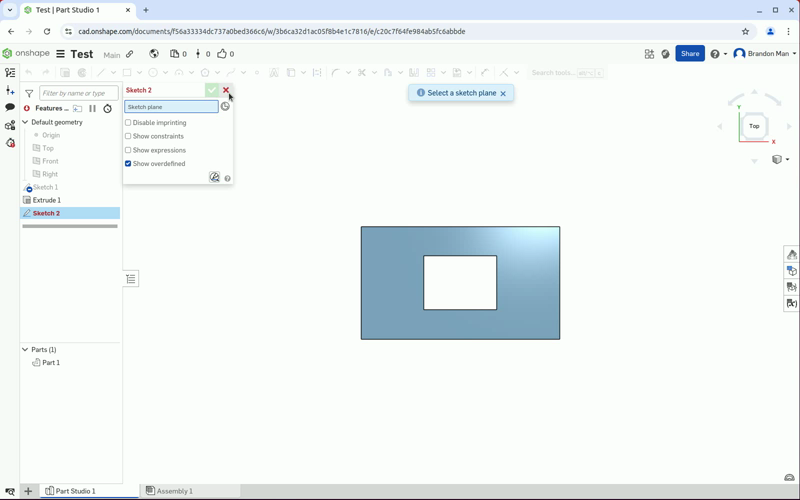
mouse_move(73, 150)
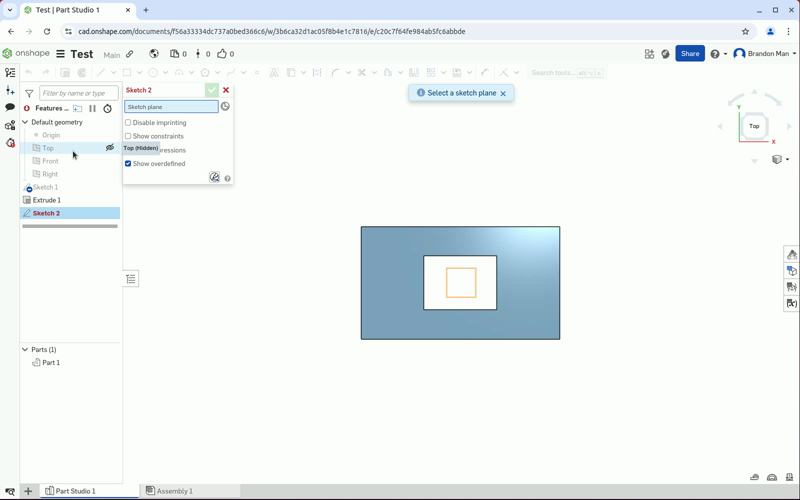
click(73, 150)
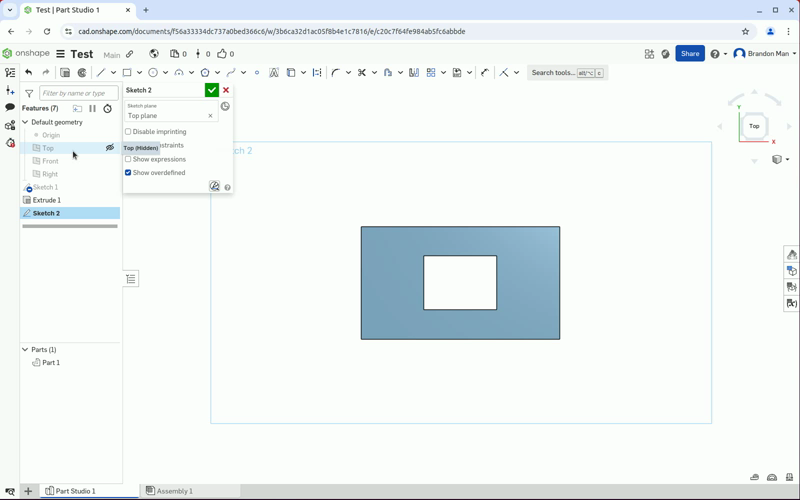
mouse_move(73, 352)
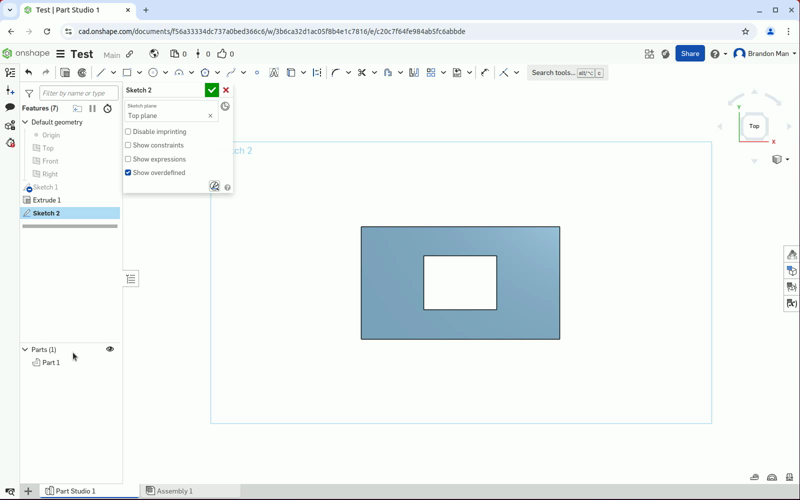
key(y)
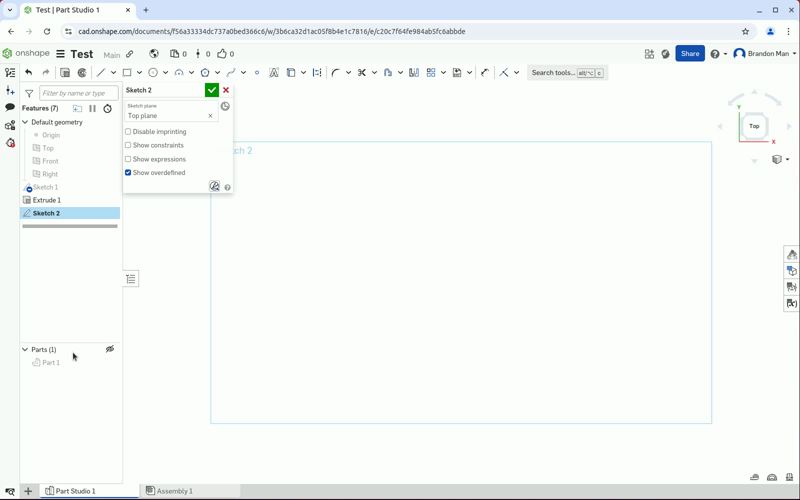
key(a)
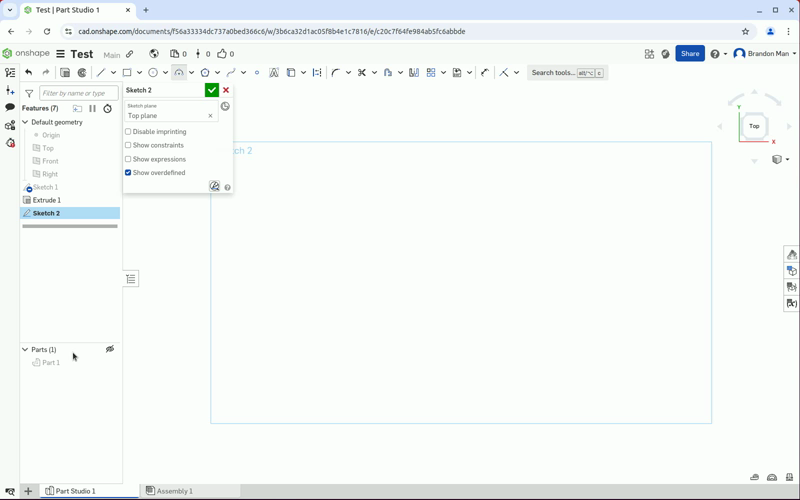
key_down(shift)
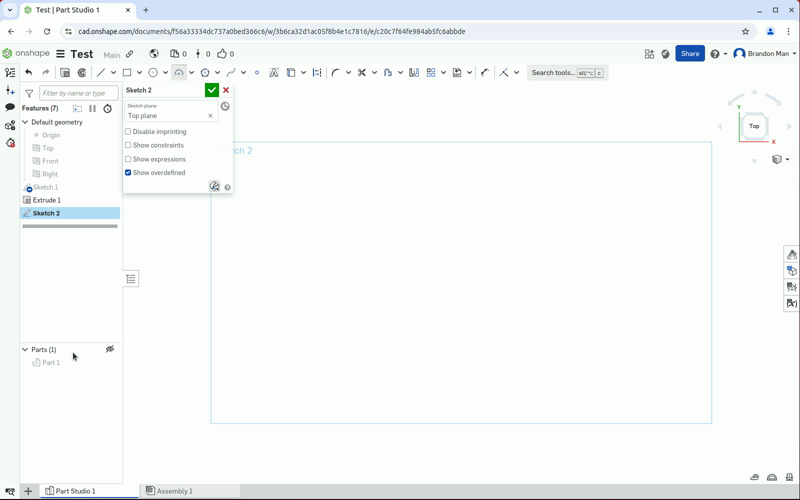
mouse_move(348, 343)
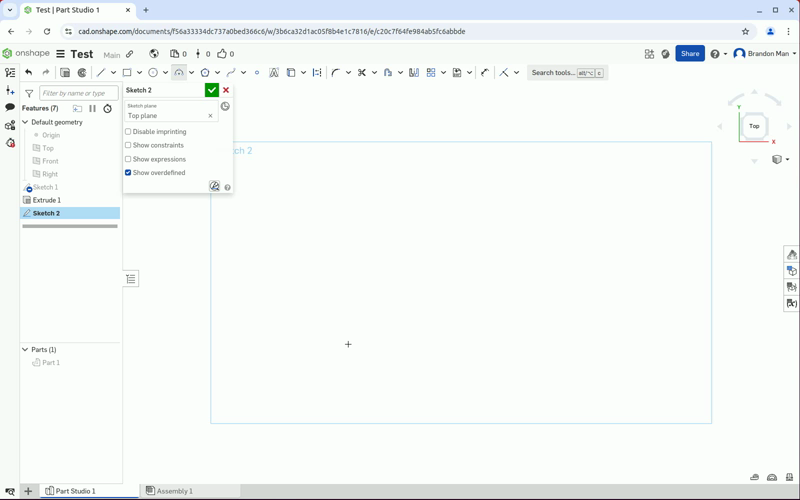
click(348, 343)
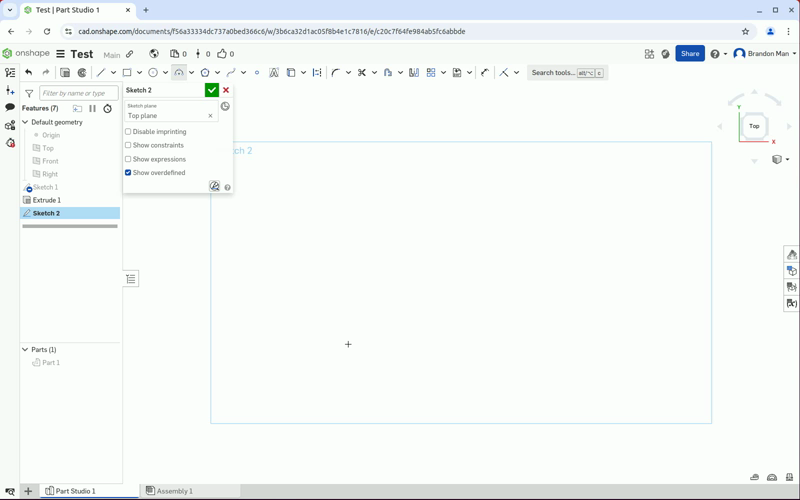
key_up(shift)
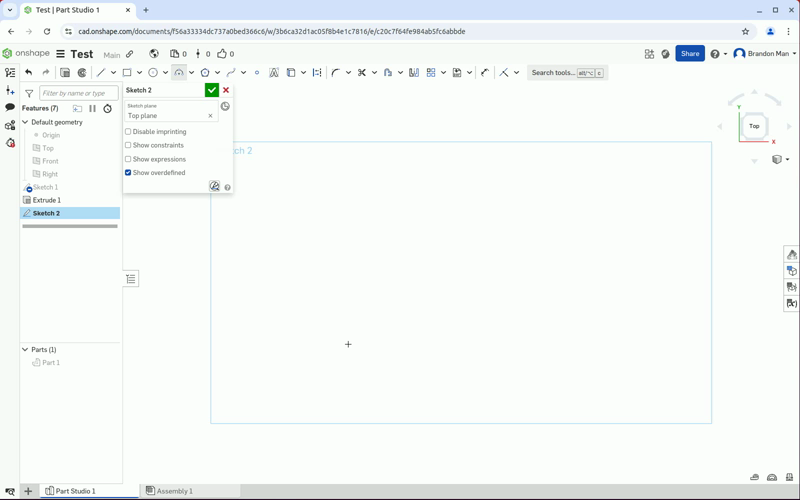
key_down(shift)
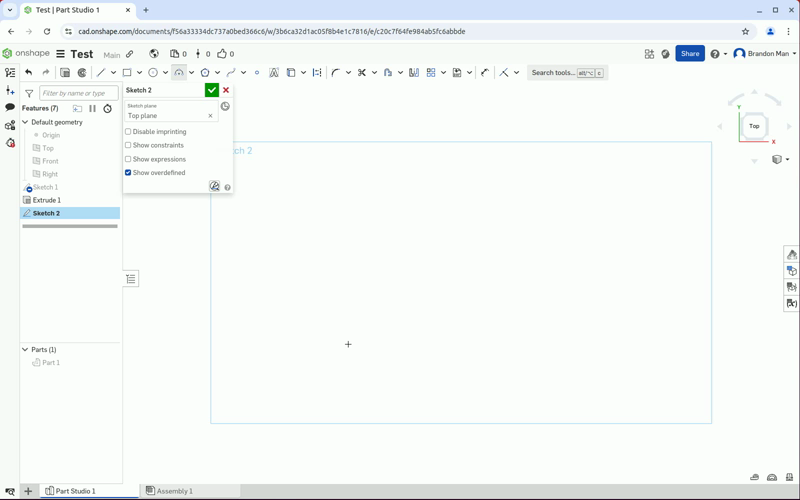
mouse_move(357, 353)
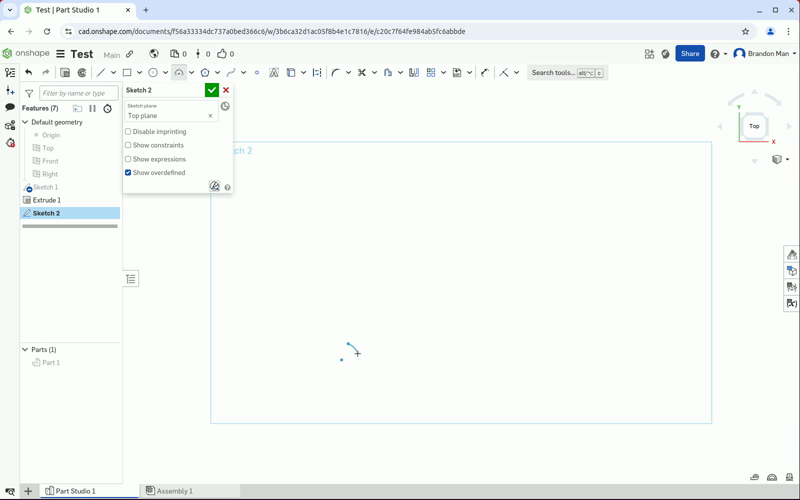
click(357, 353)
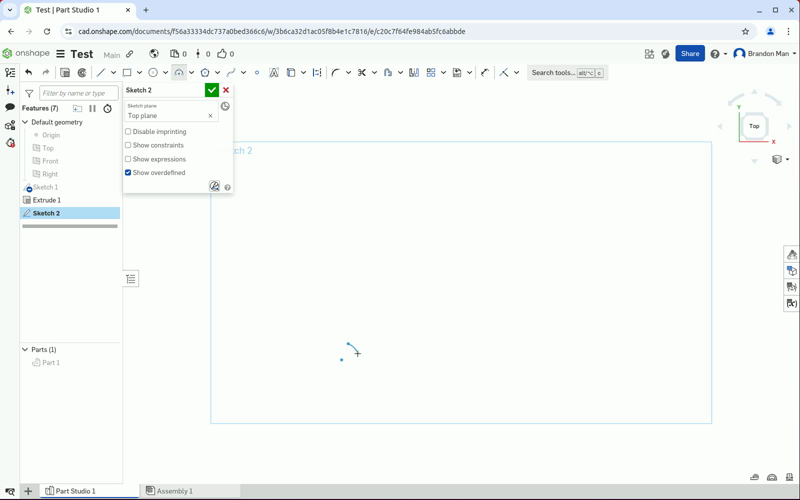
mouse_move(350, 350)
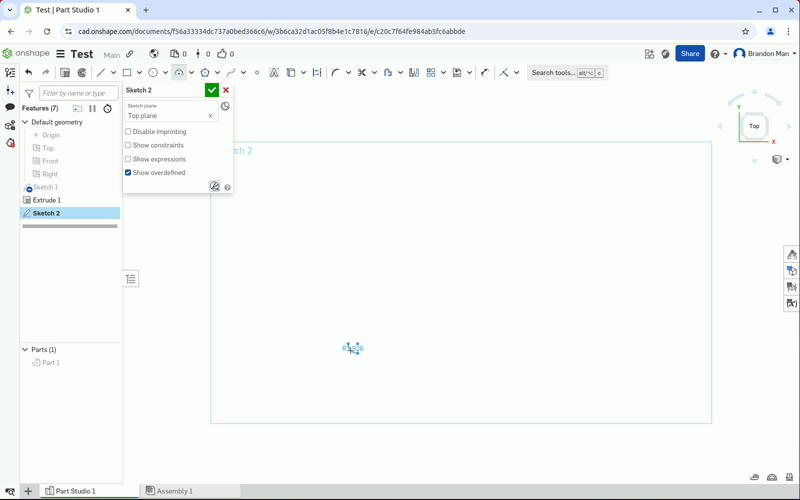
click(350, 350)
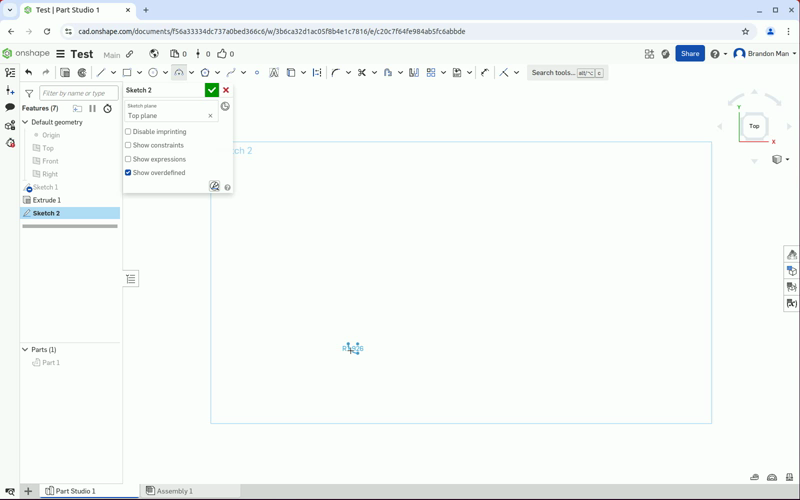
key_up(shift)
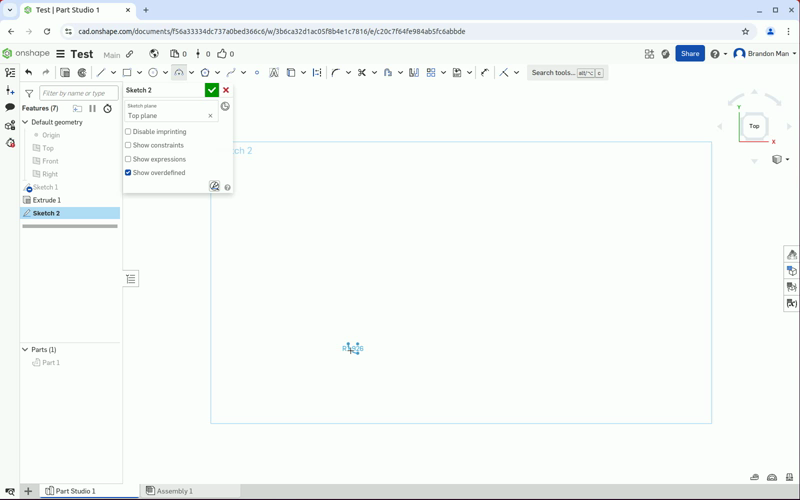
key(esc)
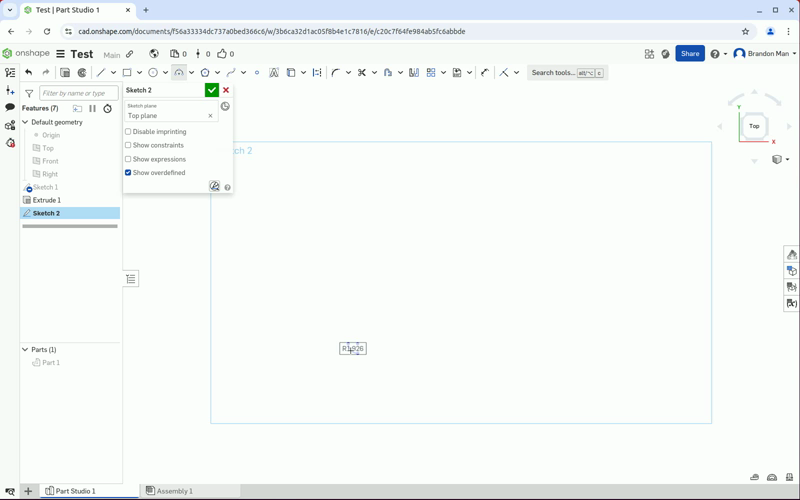
key(l)
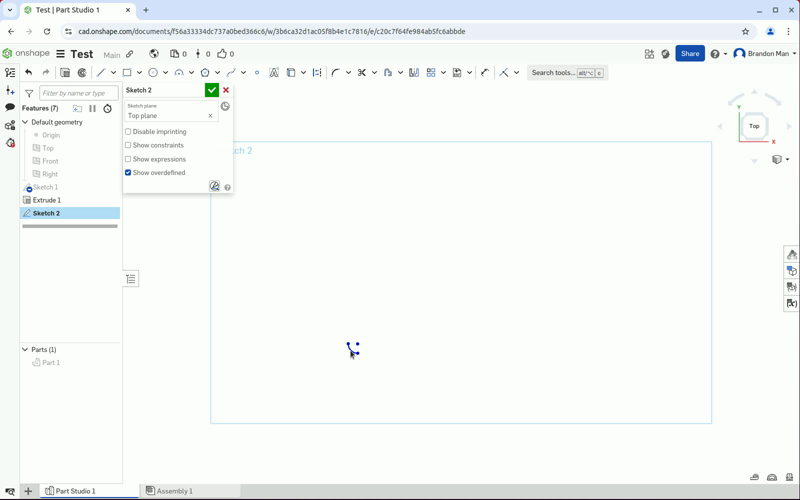
mouse_move(357, 353)
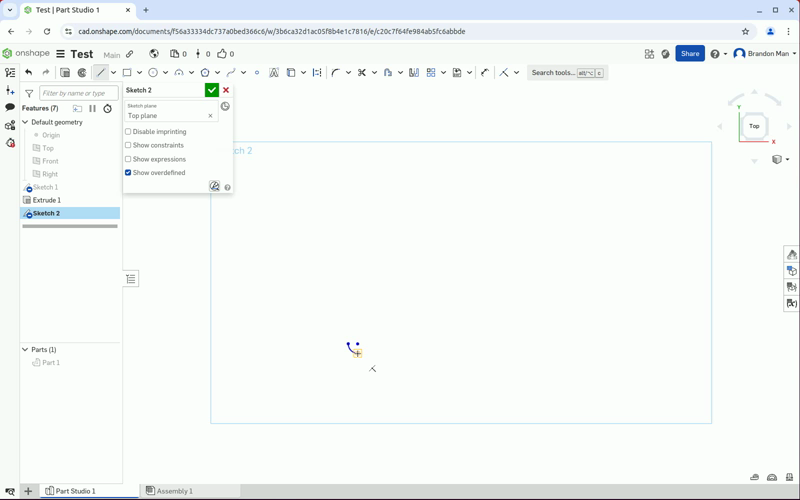
click(357, 353)
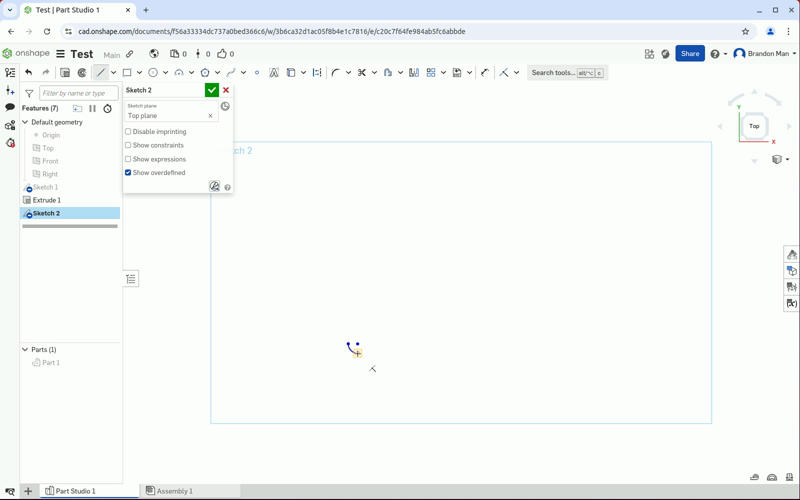
key_down(shift)
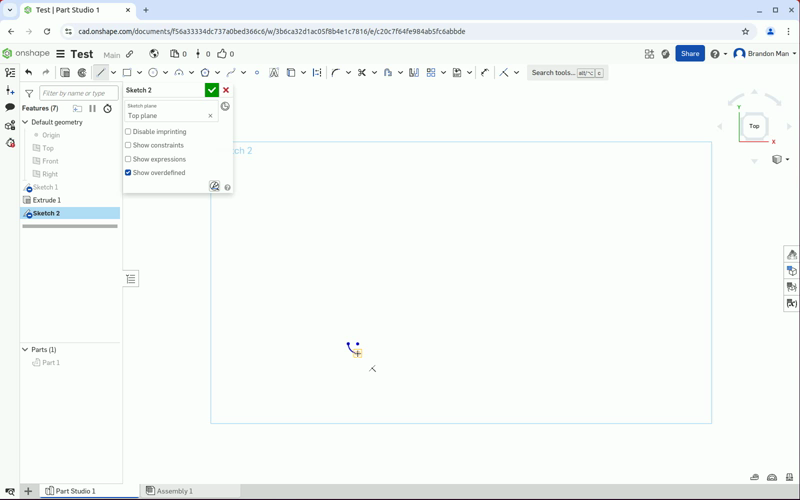
mouse_move(562, 353)
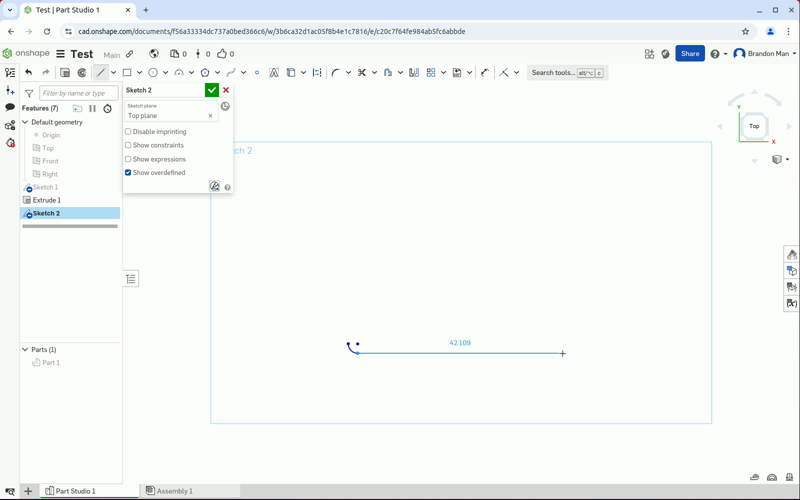
click(562, 353)
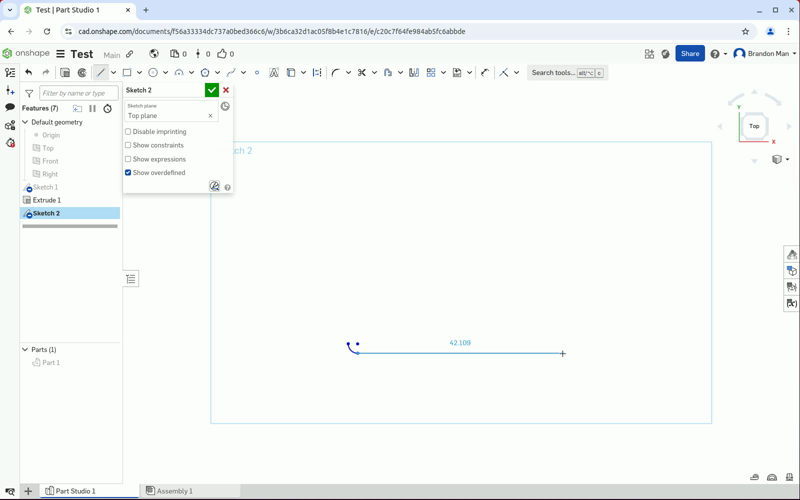
key_up(shift)
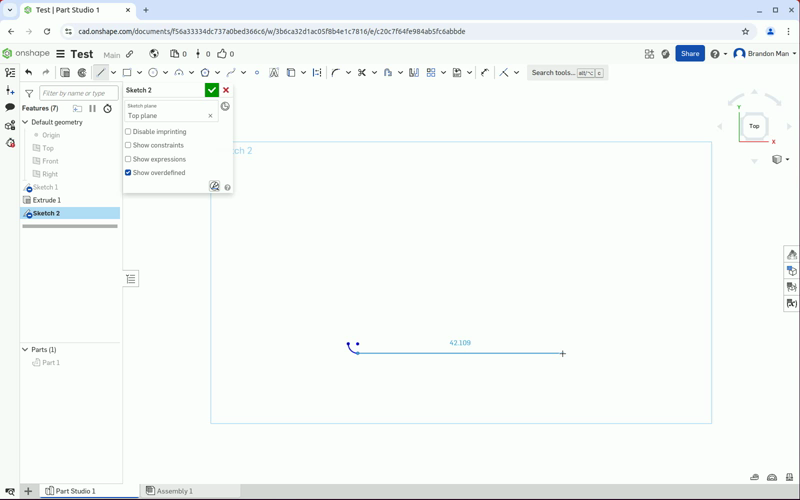
key(esc)
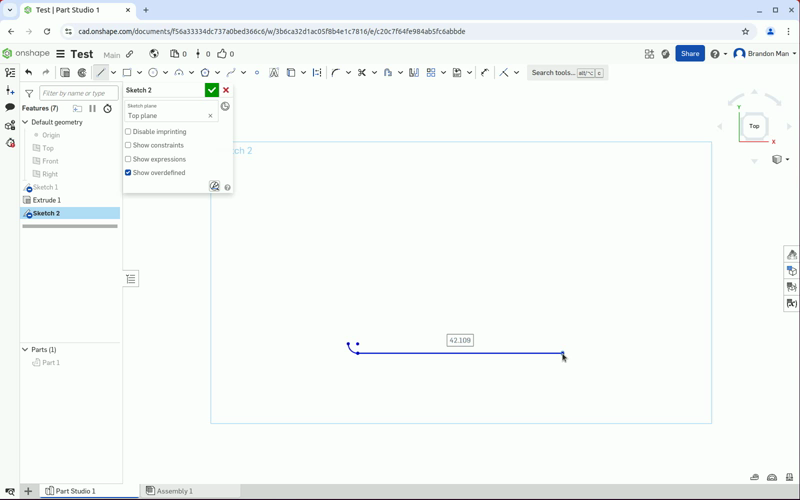
key(a)
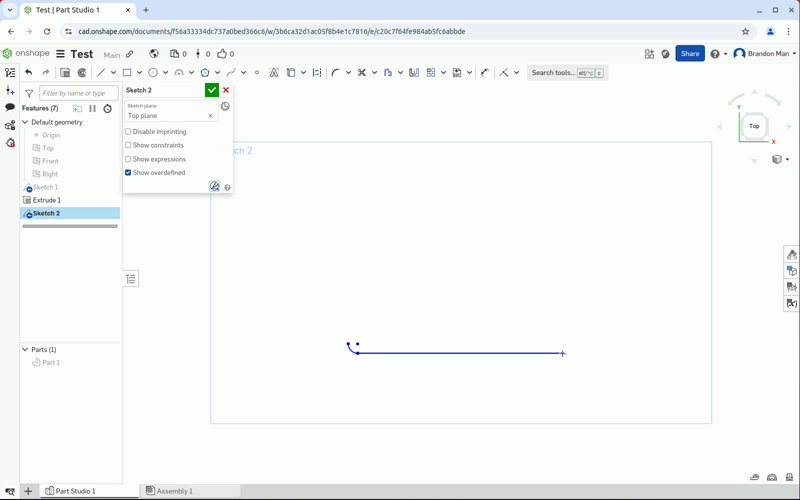
mouse_move(562, 353)
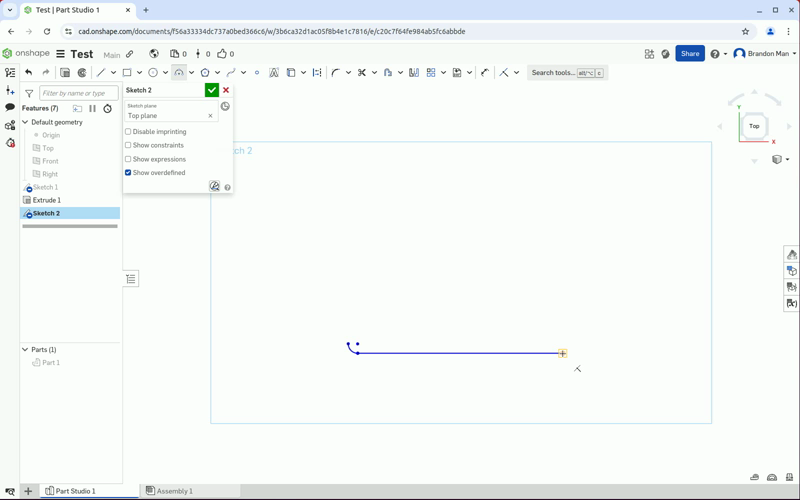
click(562, 353)
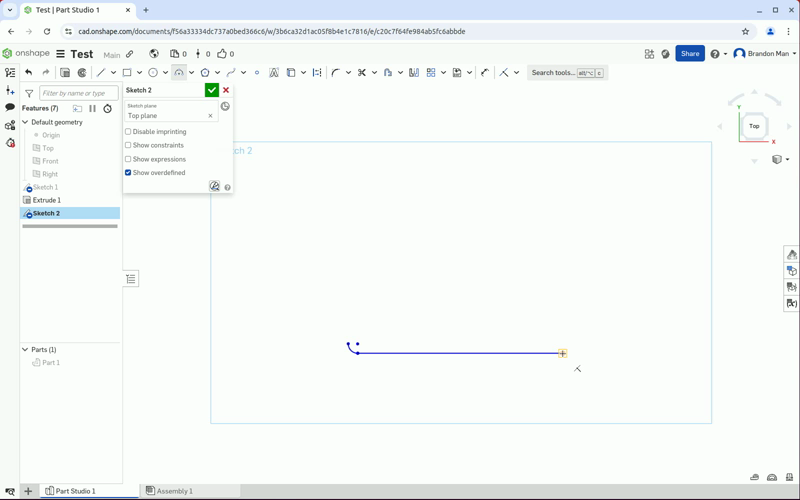
key_down(shift)
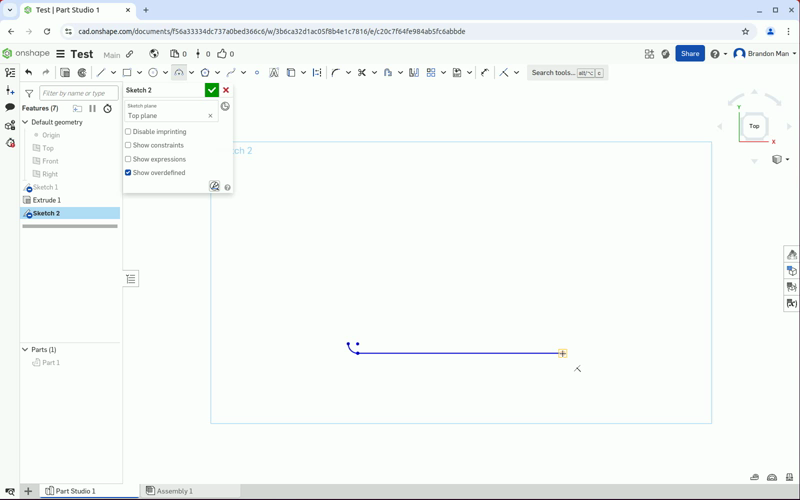
mouse_move(572, 343)
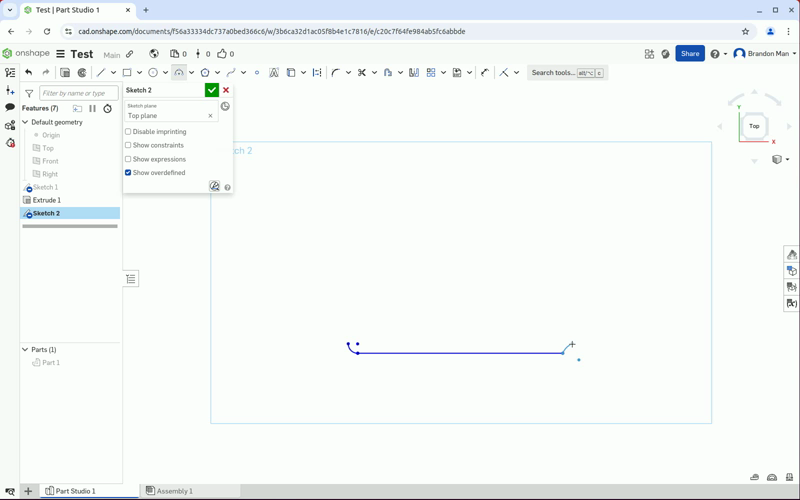
click(572, 343)
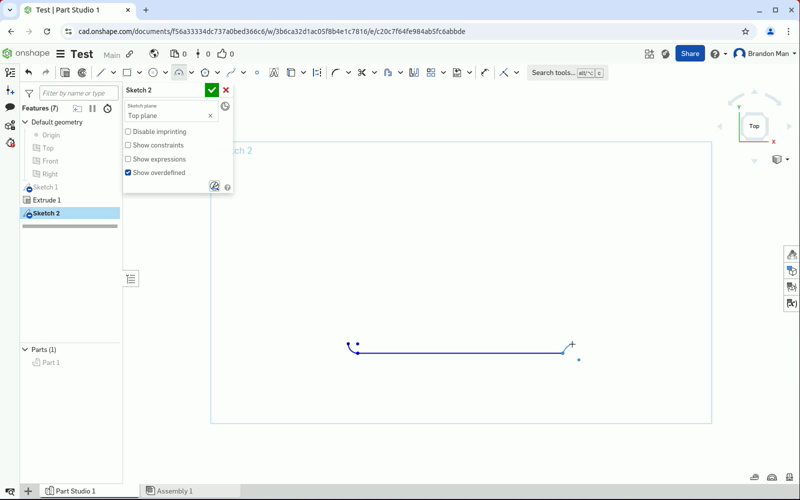
mouse_move(569, 350)
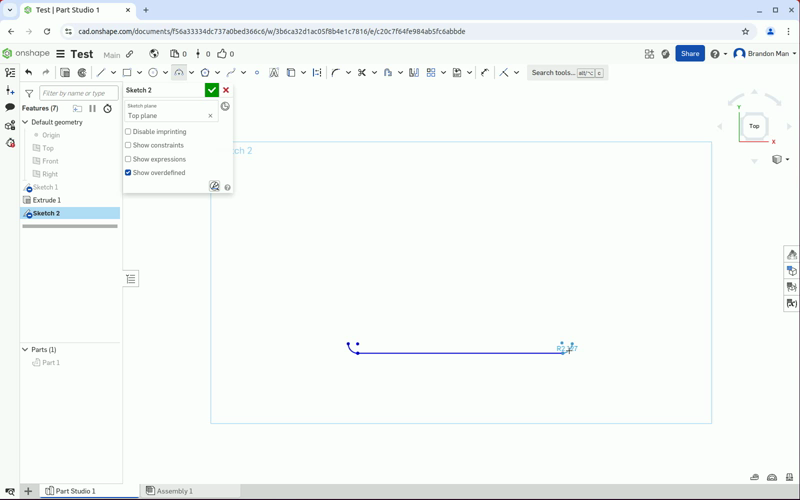
click(569, 350)
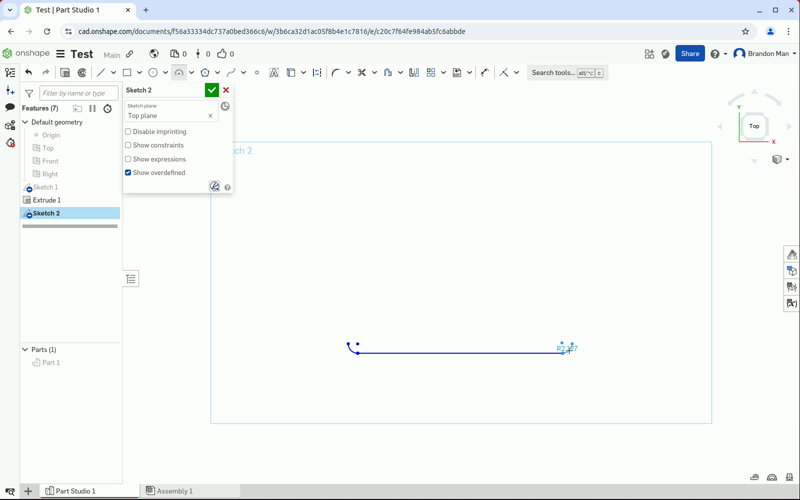
key_up(shift)
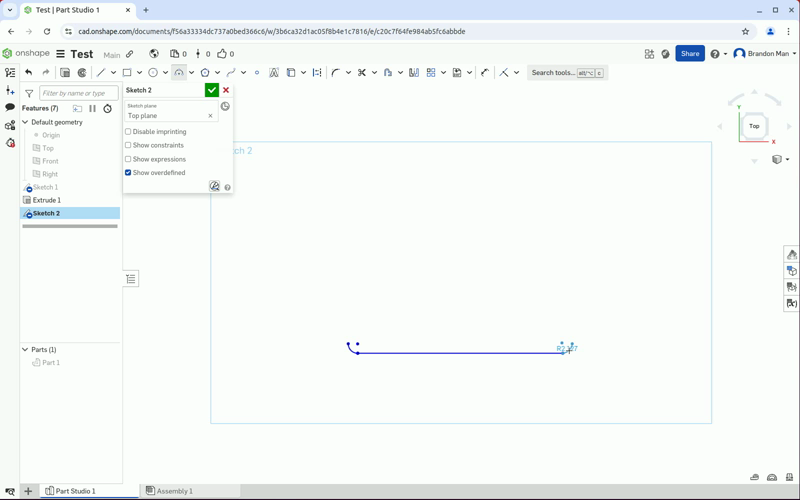
key(esc)
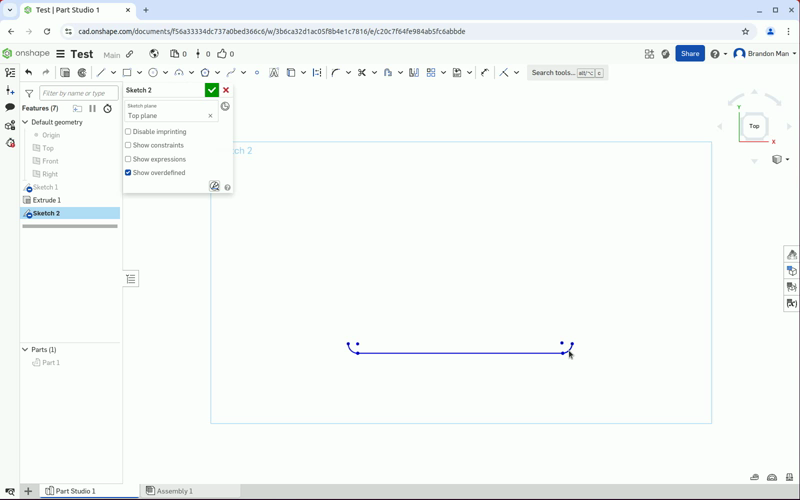
key(l)
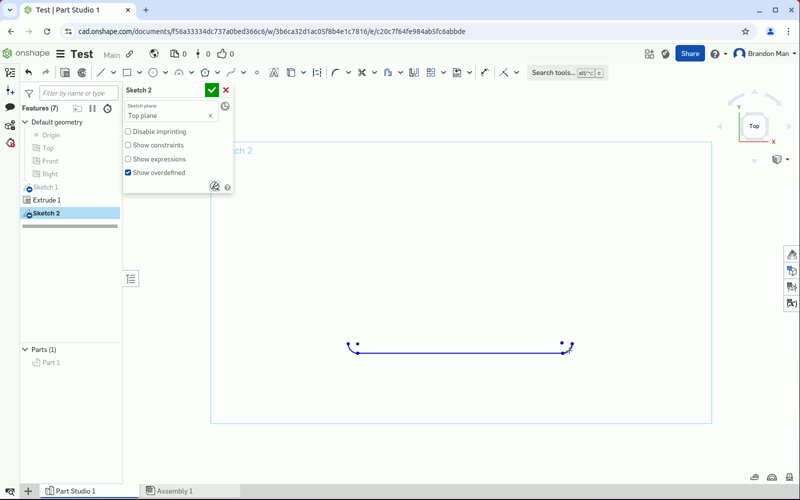
mouse_move(572, 343)
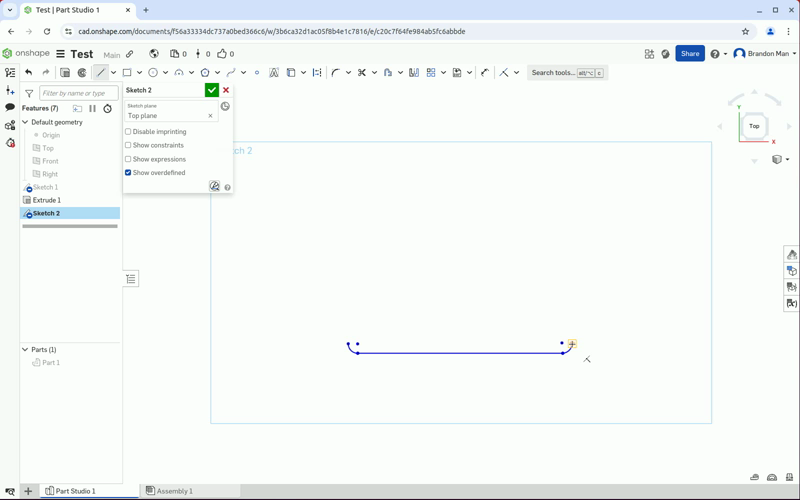
click(572, 343)
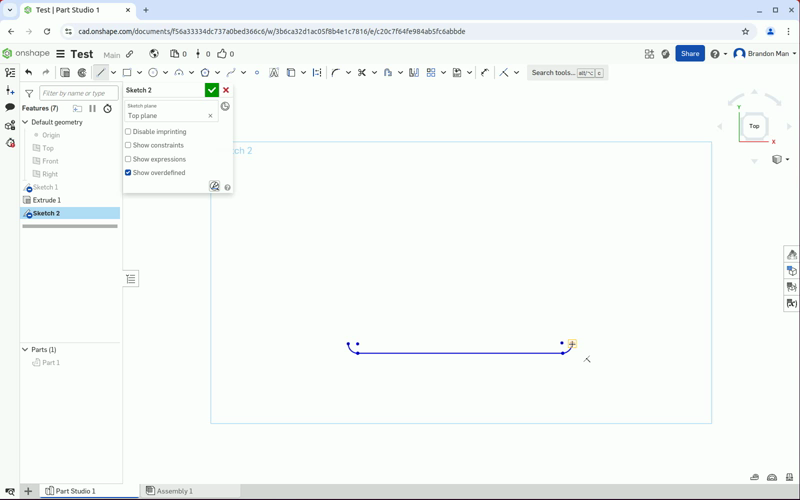
key_down(shift)
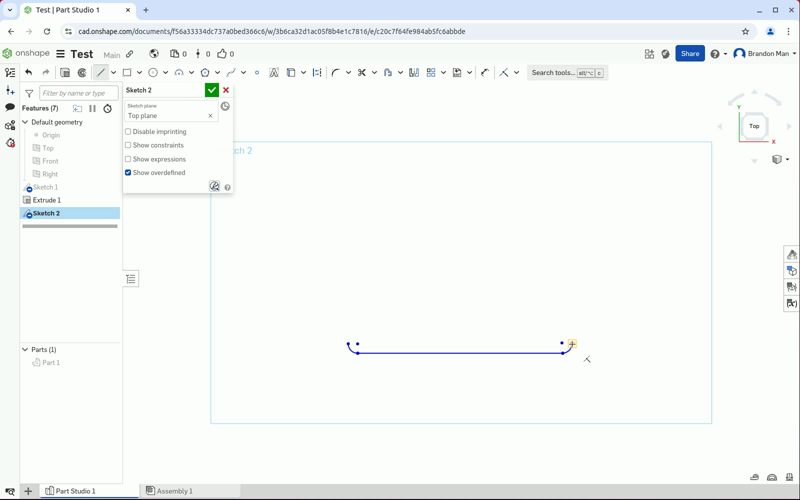
mouse_move(572, 223)
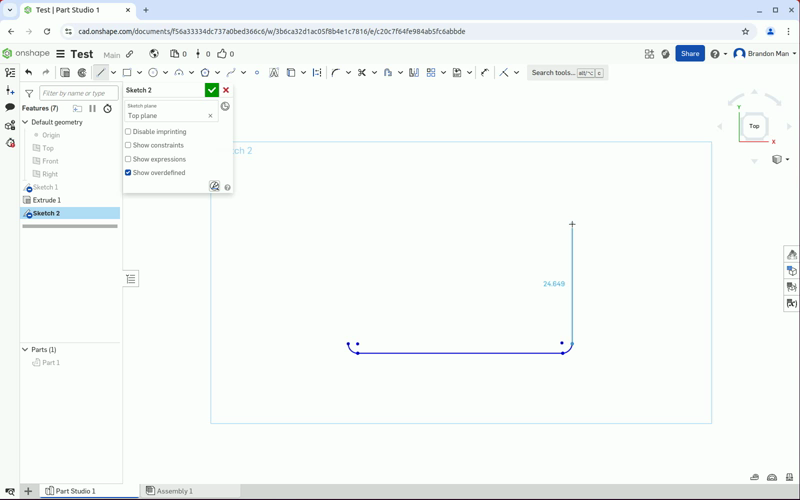
click(572, 223)
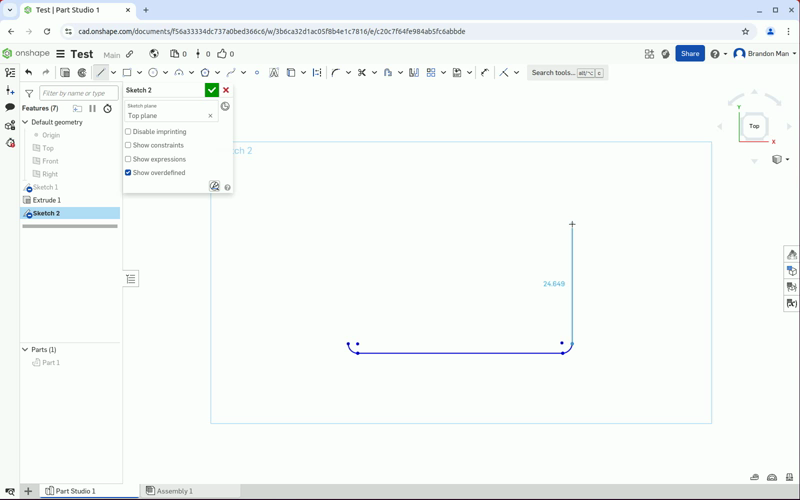
key_up(shift)
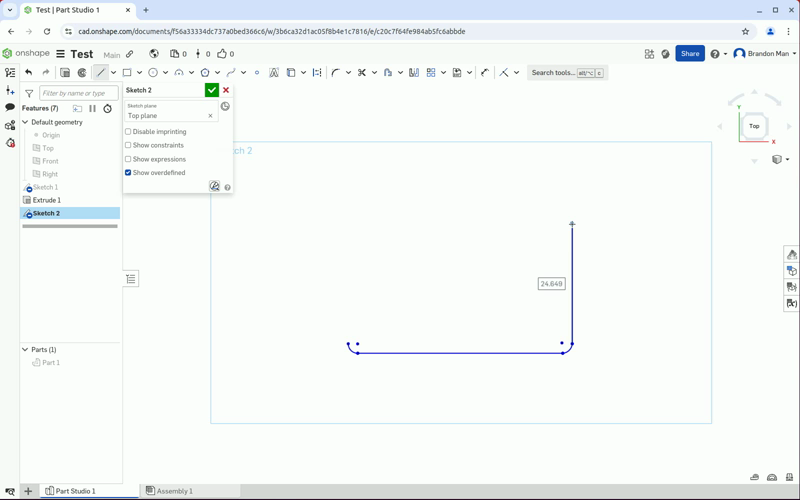
key(esc)
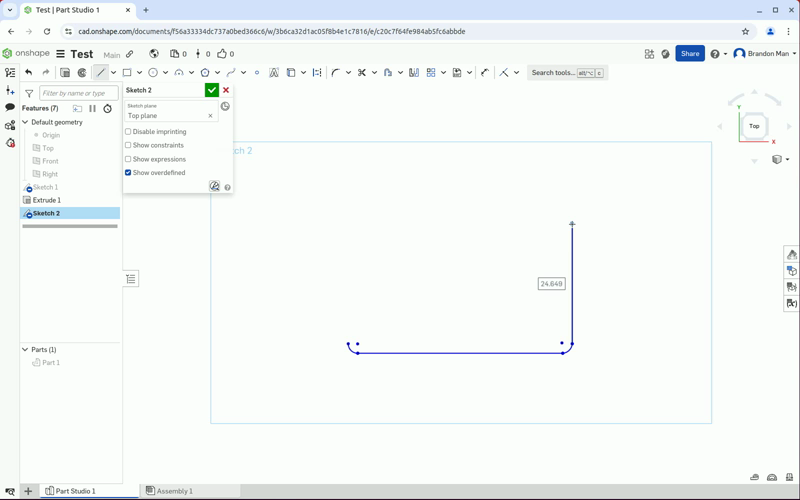
key(a)
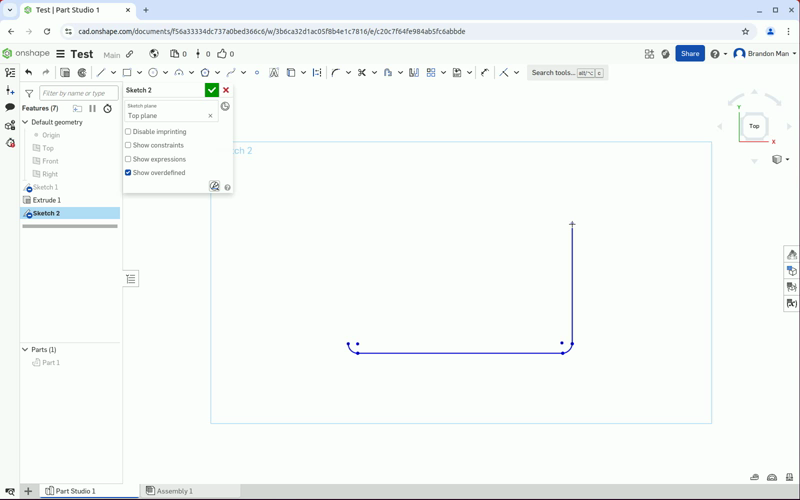
mouse_move(572, 223)
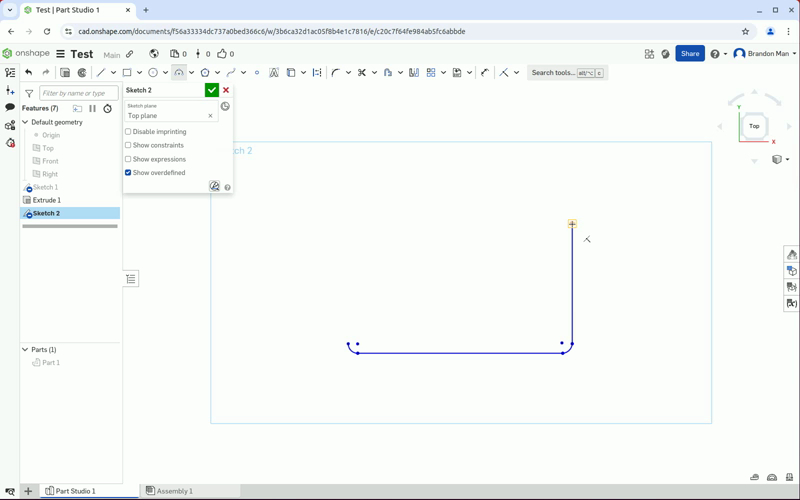
click(572, 223)
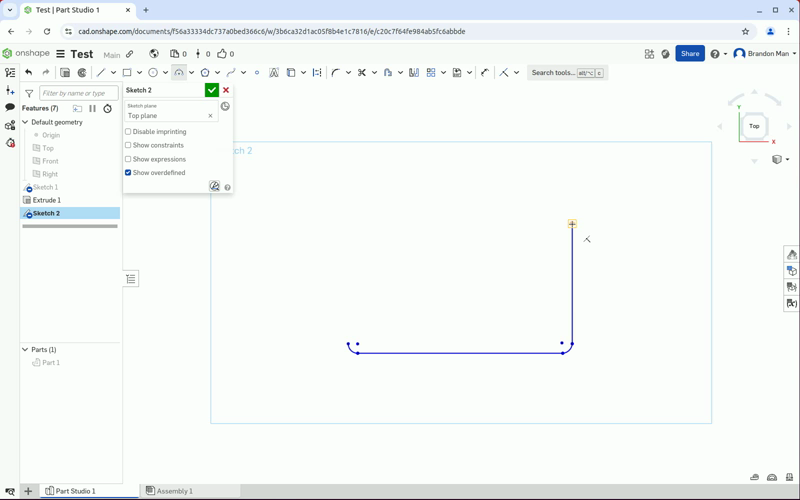
key_down(shift)
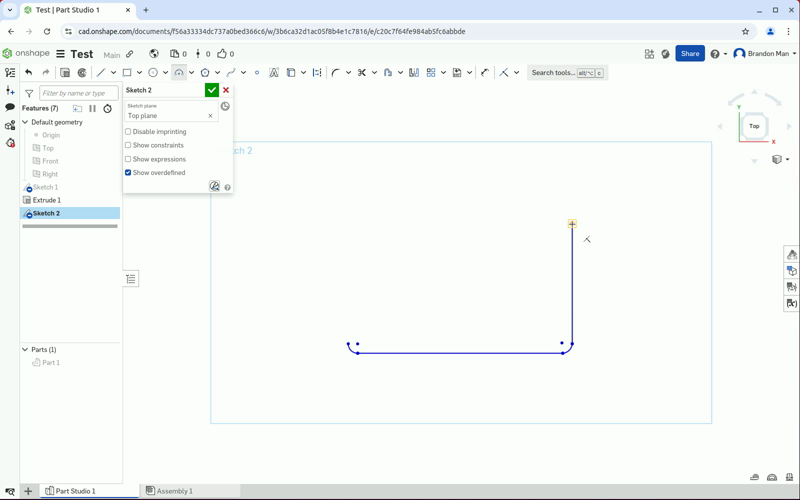
mouse_move(562, 214)
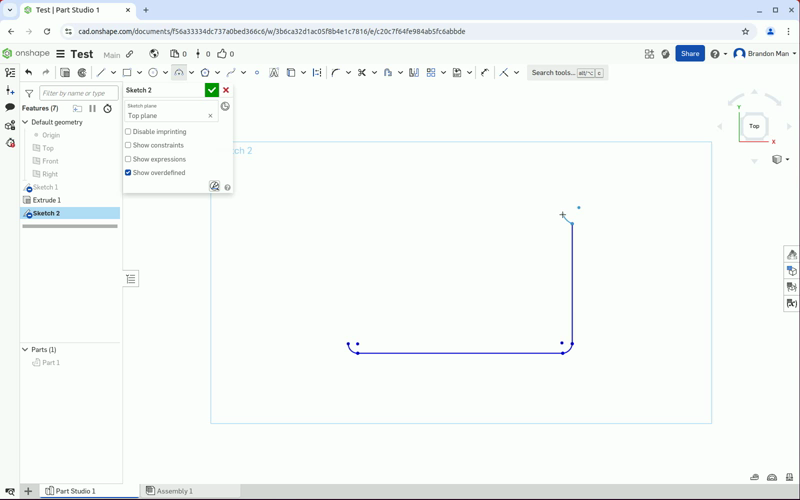
click(562, 214)
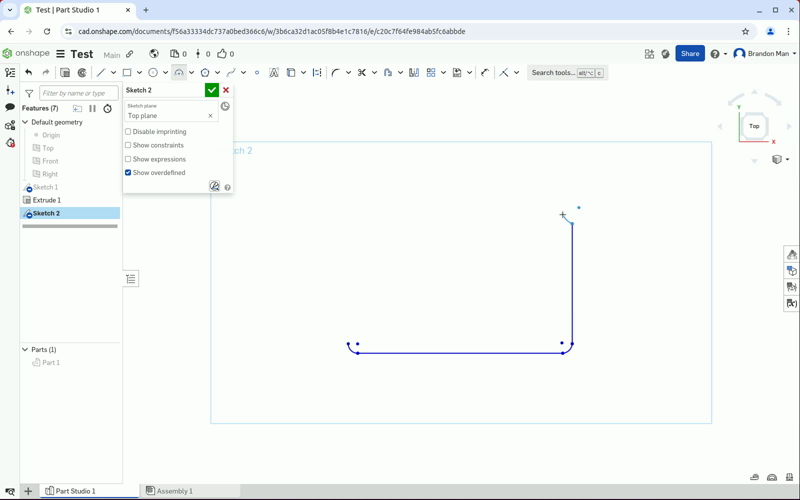
mouse_move(569, 216)
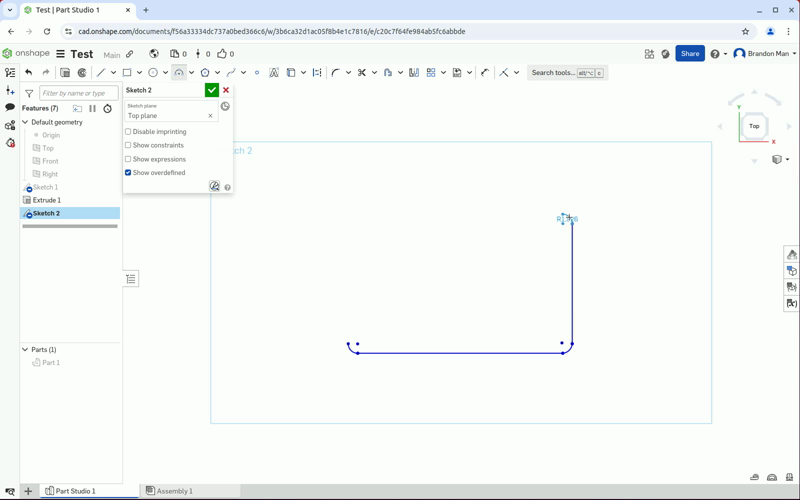
click(569, 216)
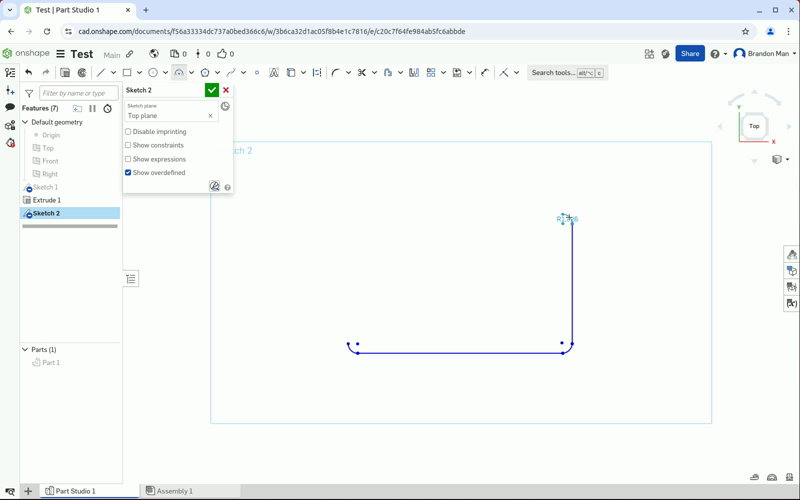
key_up(shift)
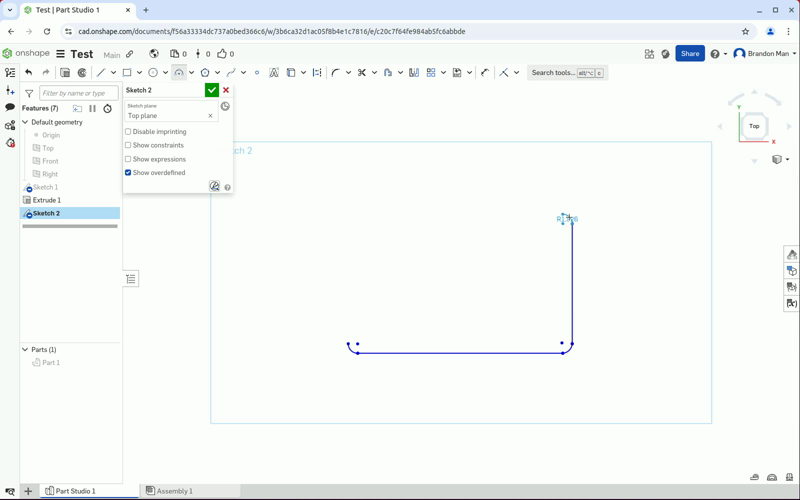
key(esc)
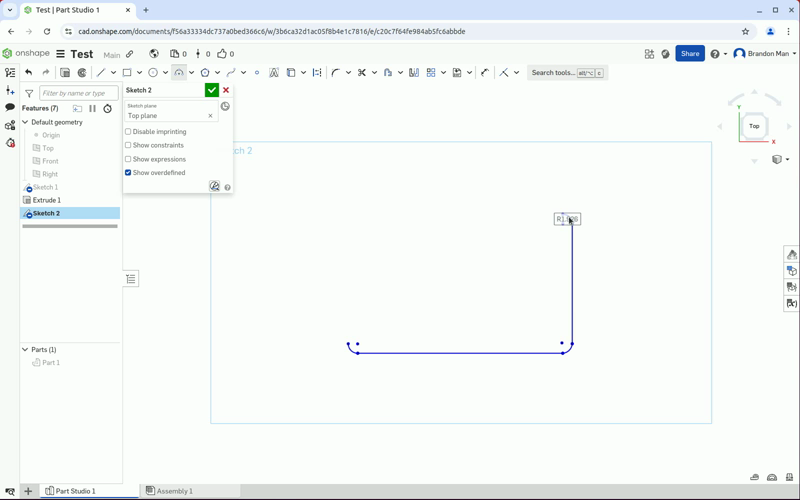
key(l)
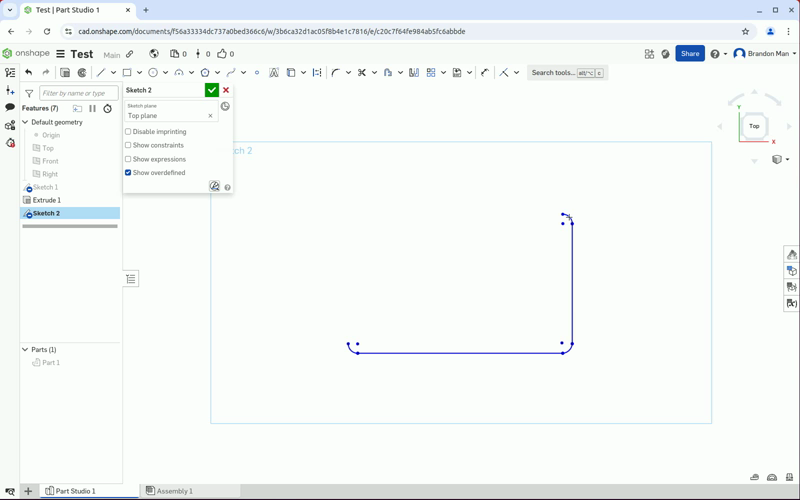
mouse_move(562, 214)
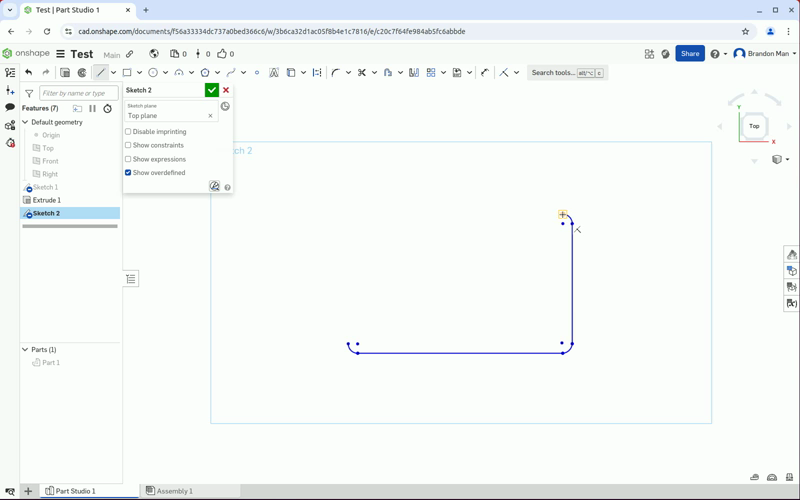
click(562, 214)
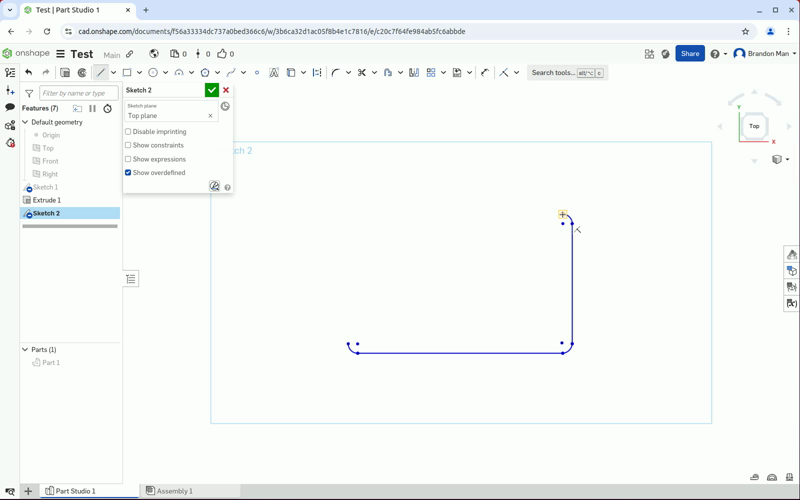
key_down(shift)
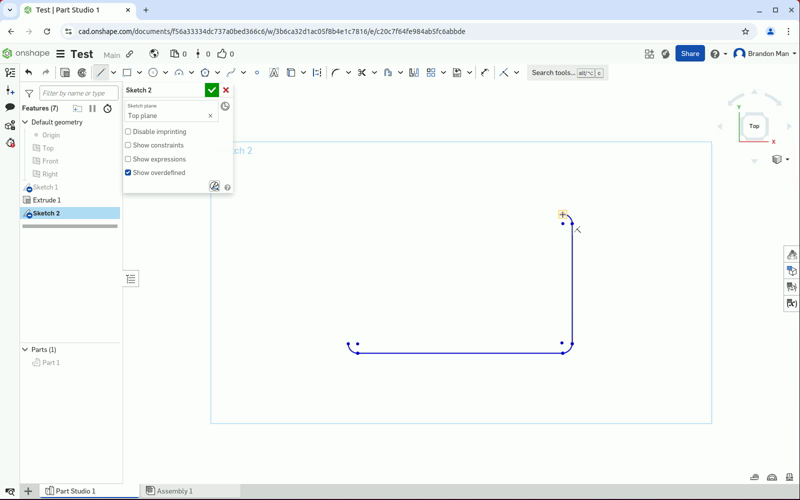
mouse_move(357, 214)
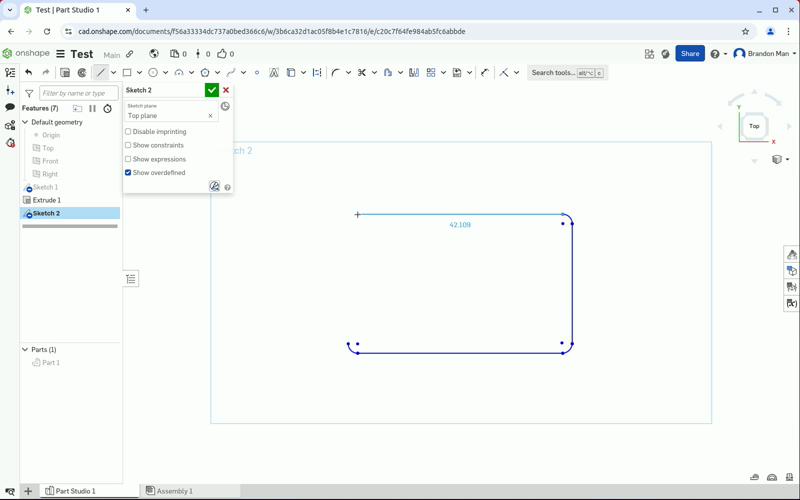
click(357, 214)
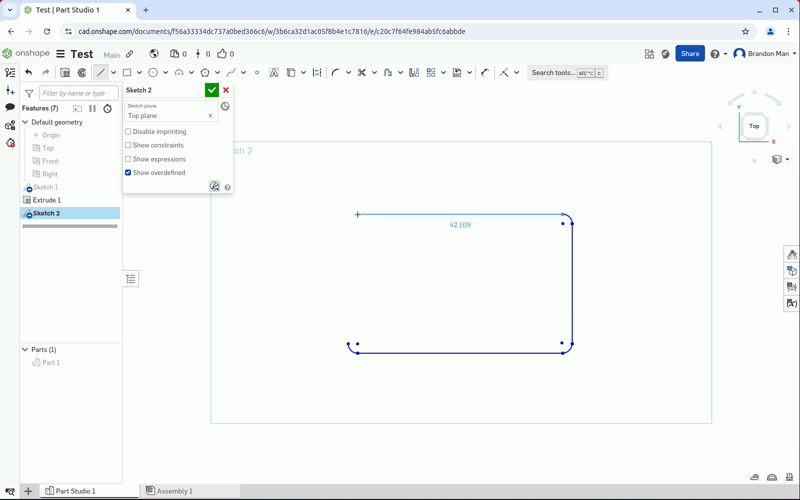
key_up(shift)
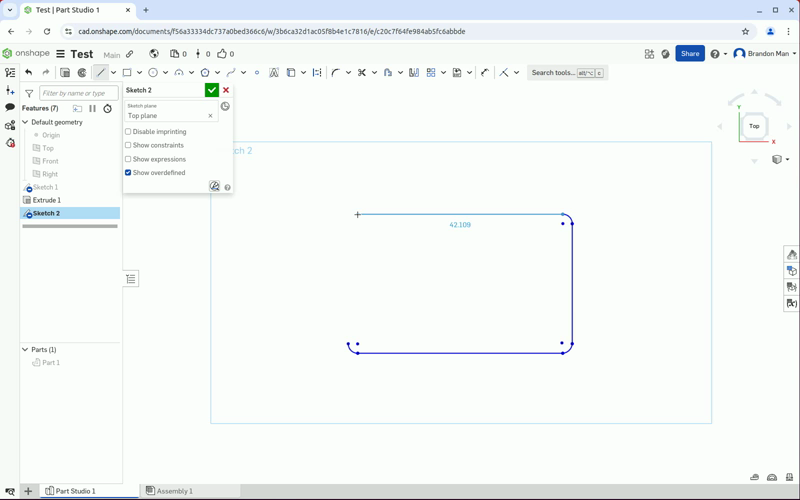
key(esc)
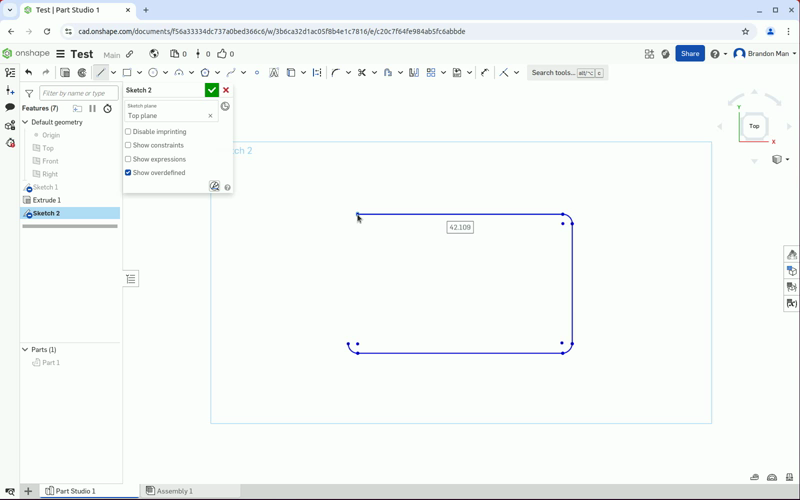
key(a)
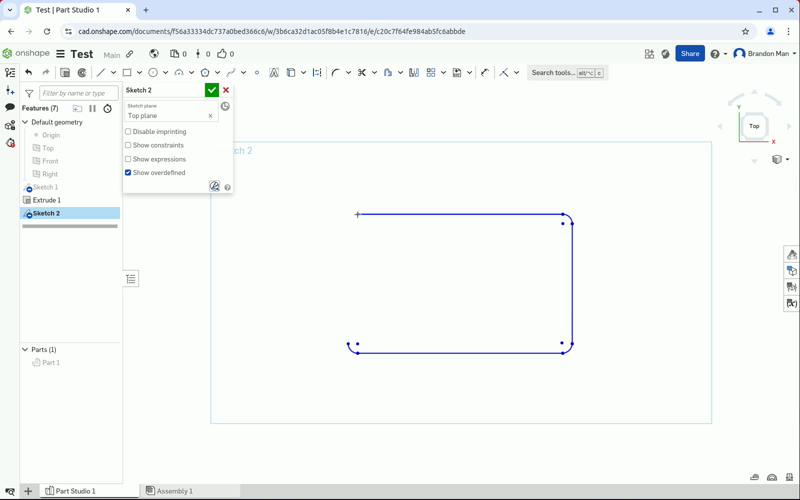
mouse_move(357, 214)
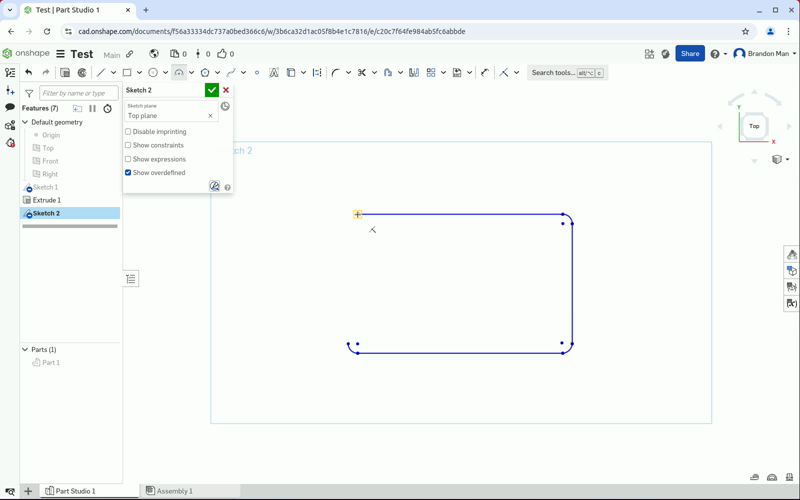
click(357, 214)
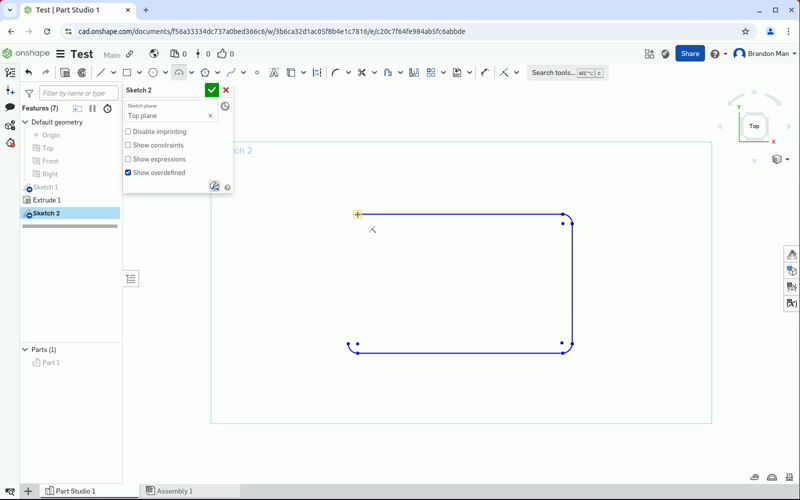
key_down(shift)
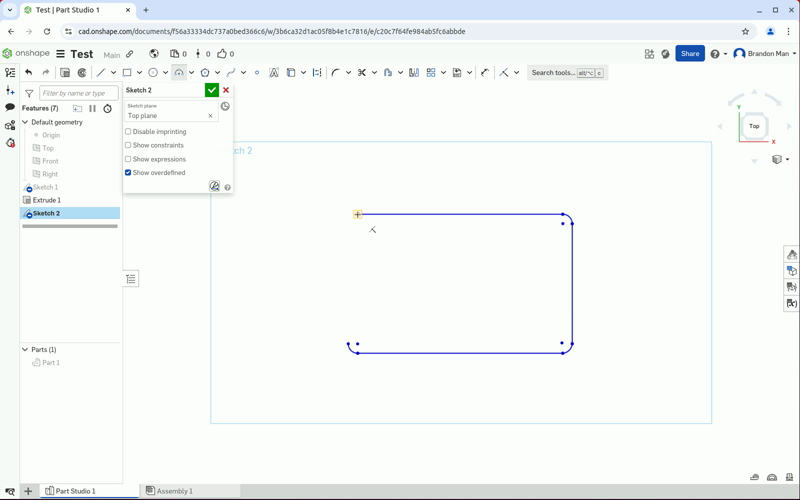
mouse_move(348, 223)
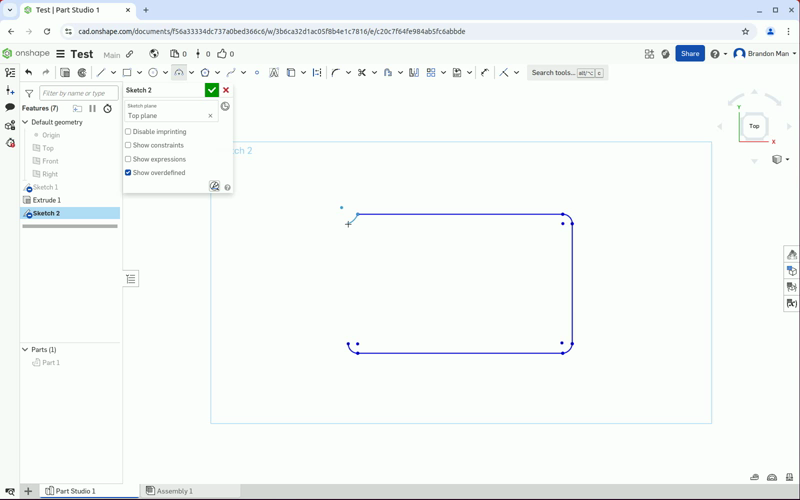
click(348, 223)
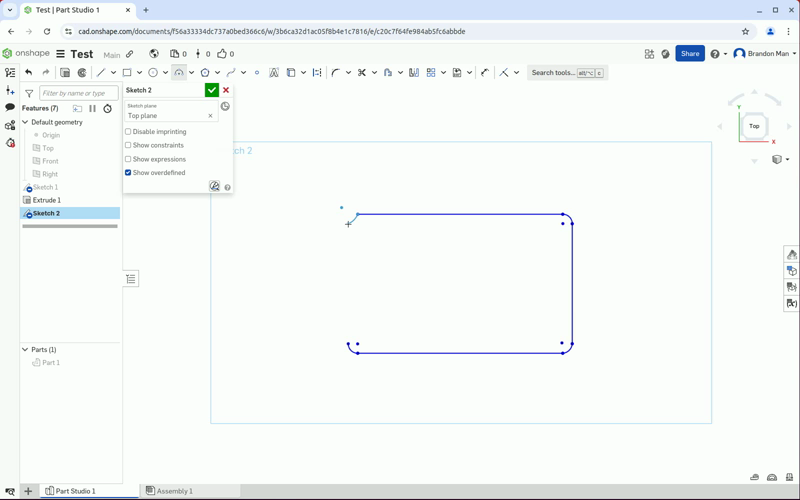
mouse_move(350, 216)
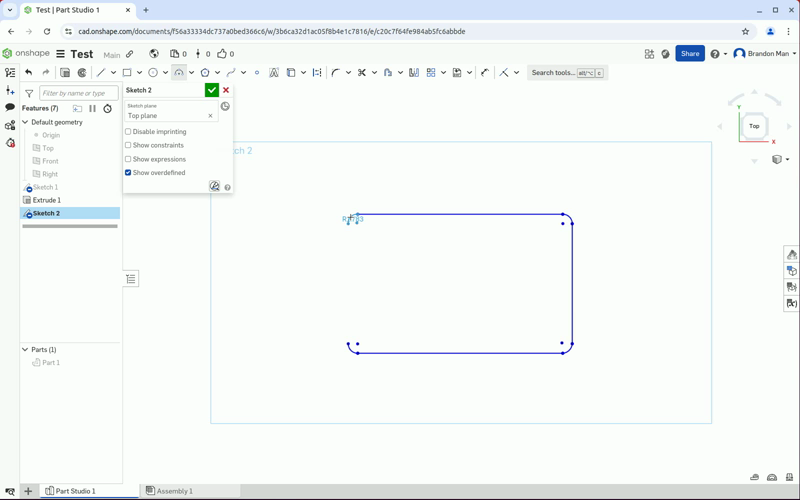
click(350, 216)
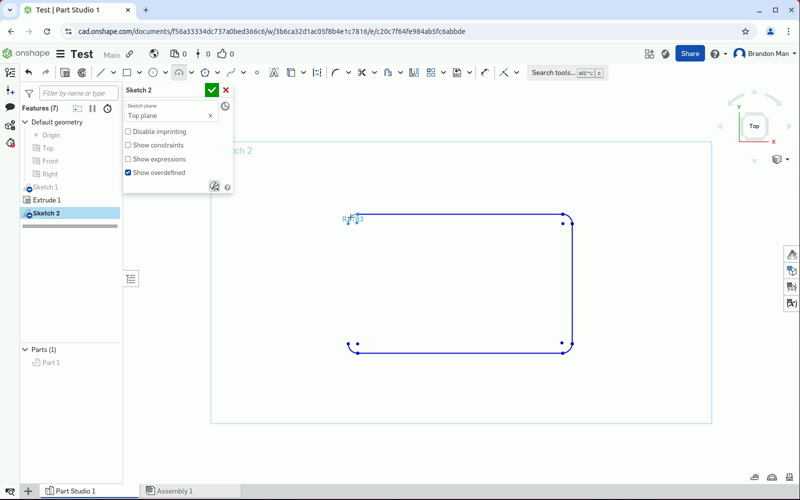
key_up(shift)
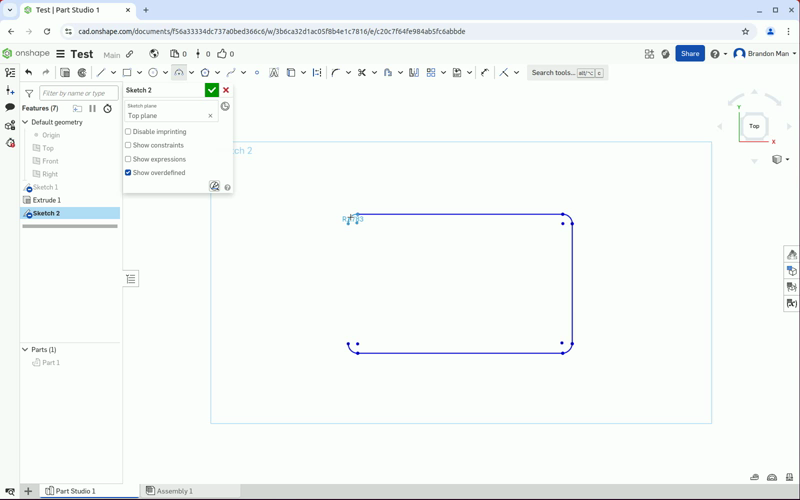
key(esc)
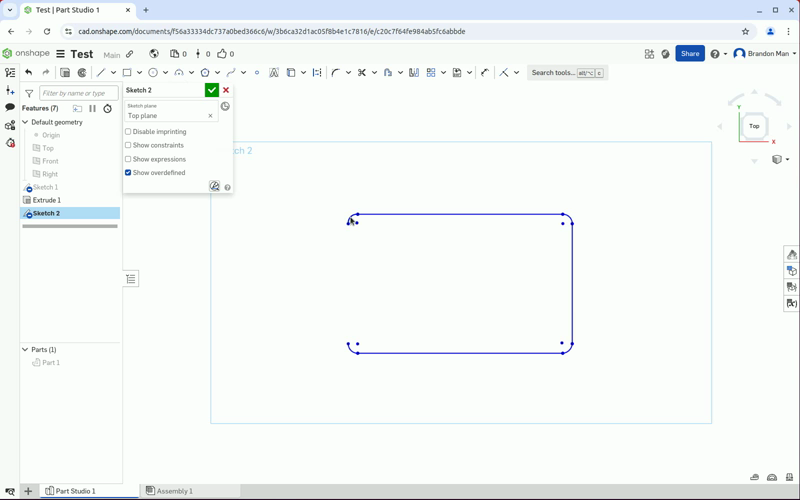
key(l)
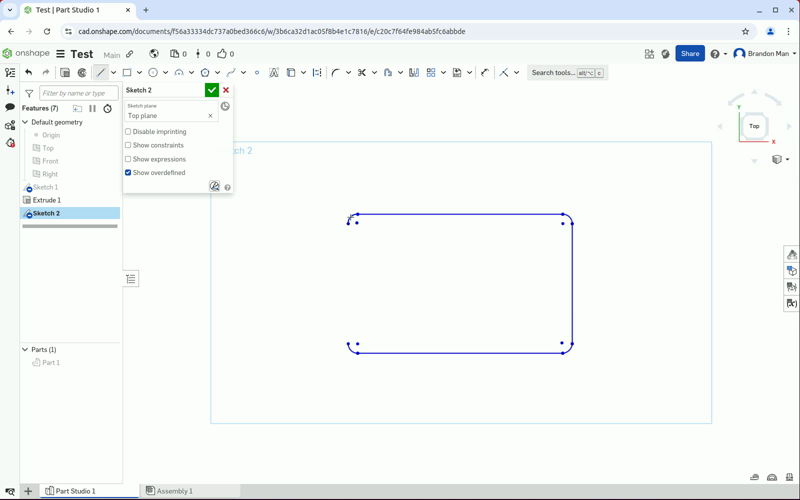
mouse_move(348, 223)
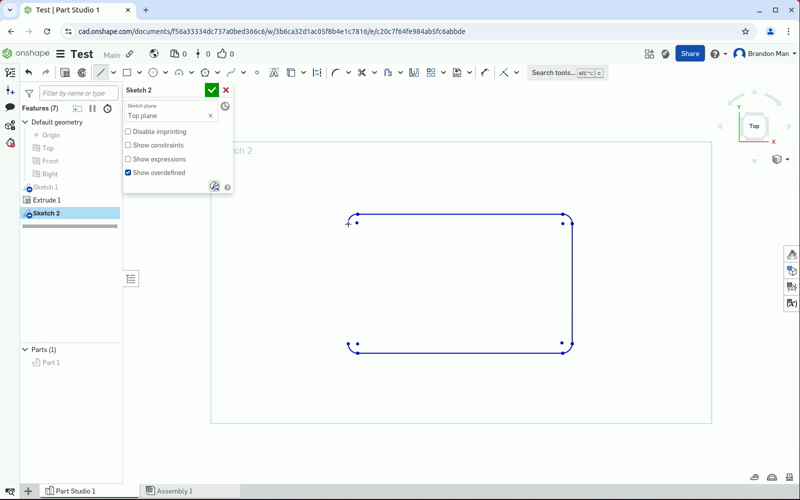
click(348, 223)
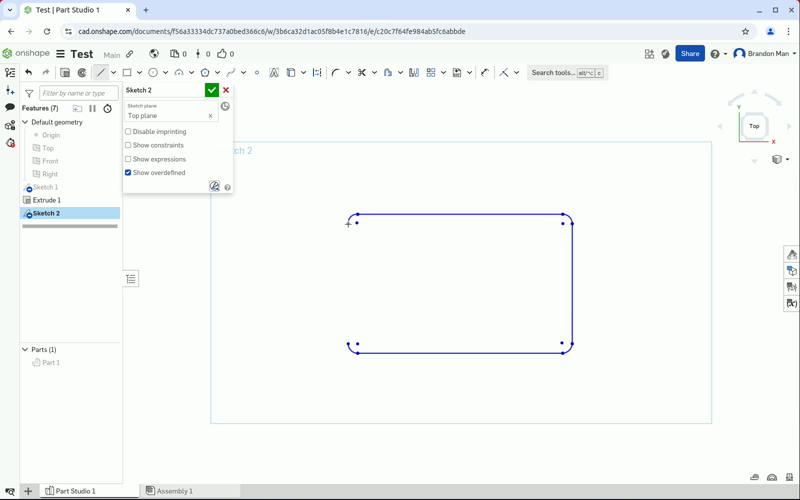
key_down(shift)
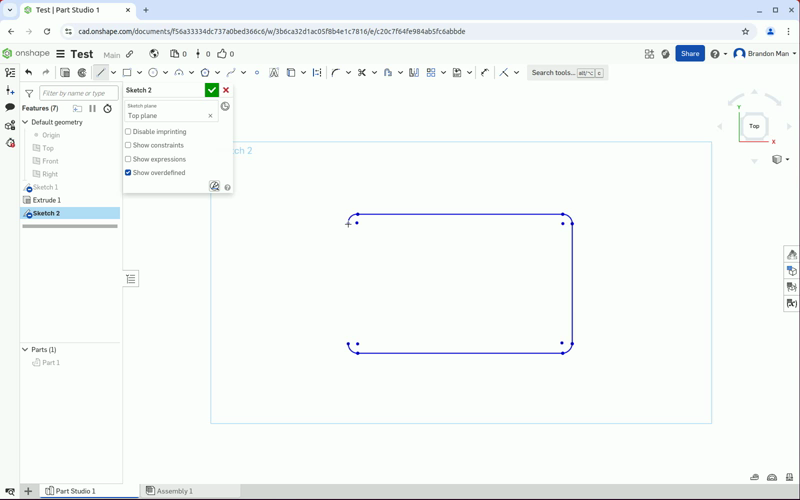
mouse_move(348, 343)
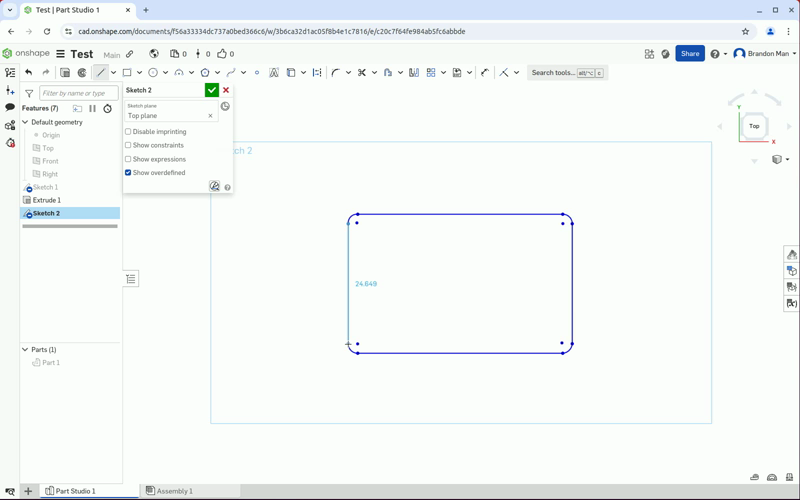
key_up(shift)
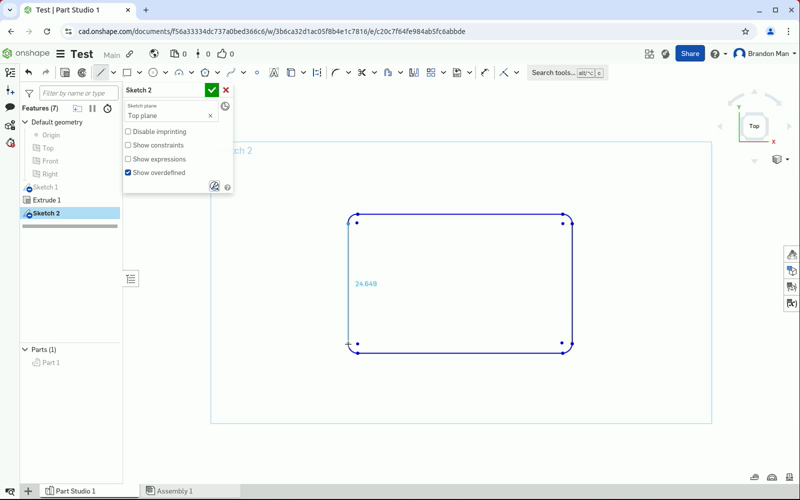
click(348, 343)
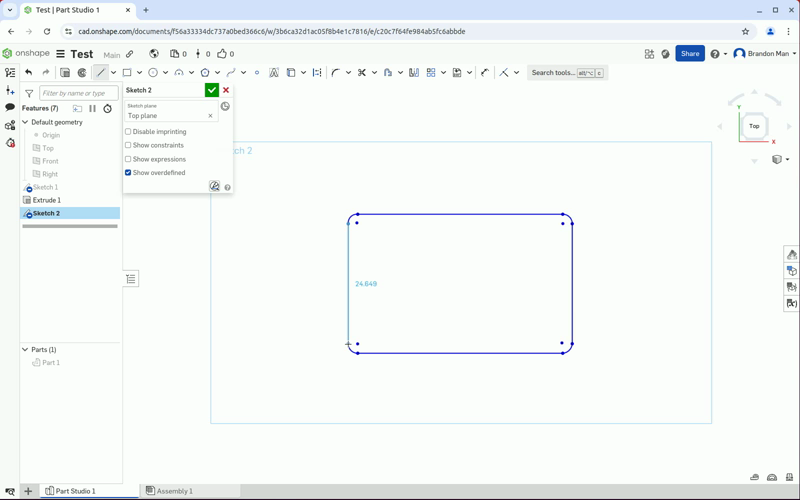
key(esc)
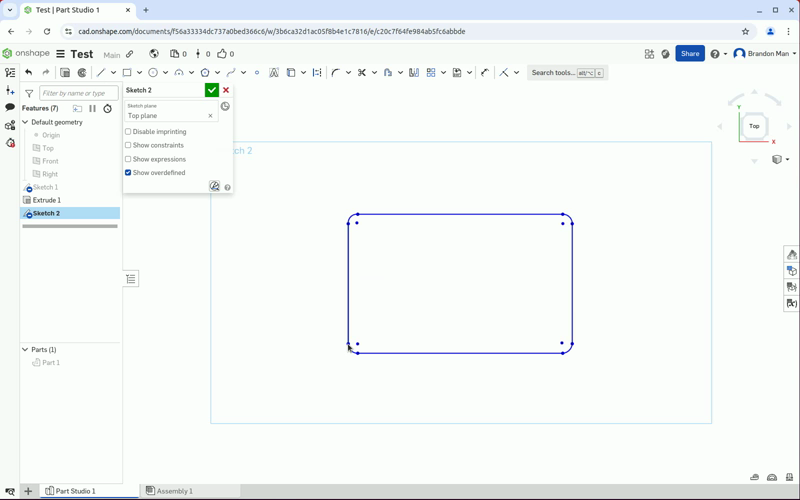
key(l)
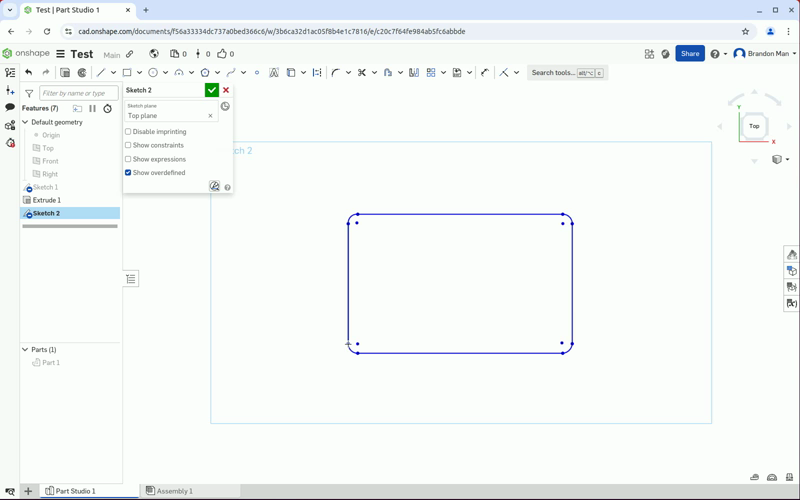
key_down(shift)
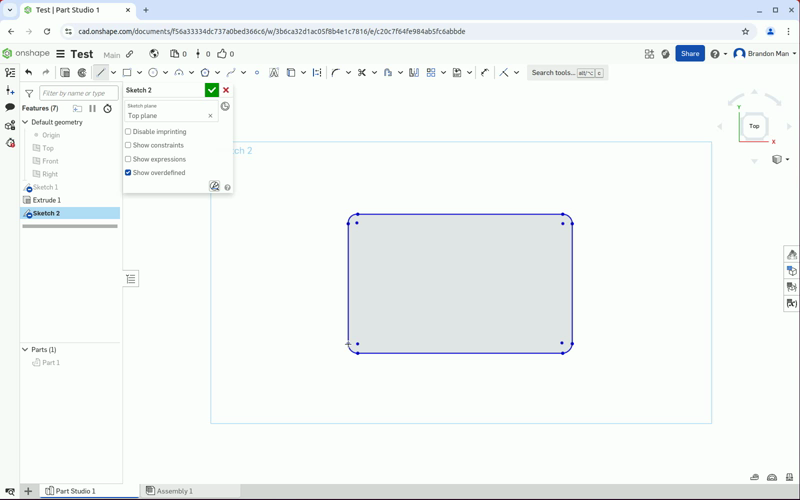
mouse_move(359, 339)
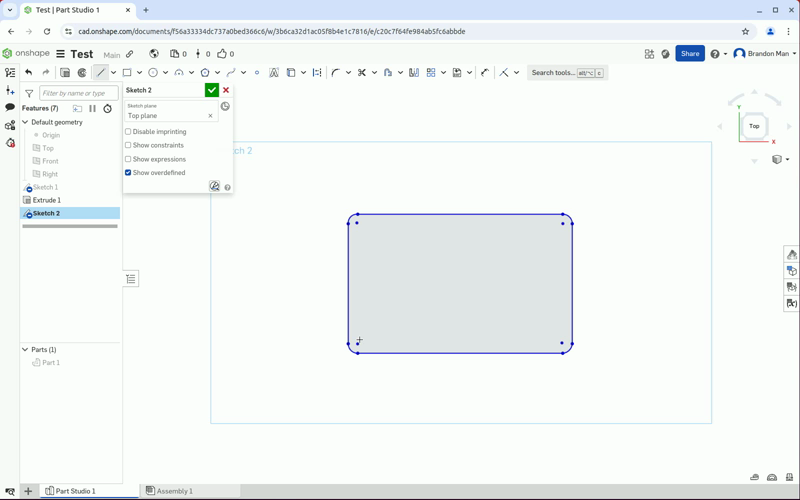
click(359, 339)
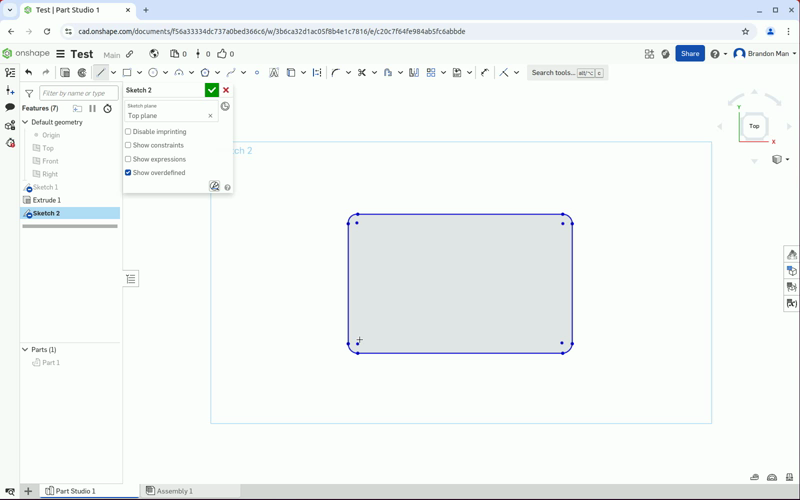
key_up(shift)
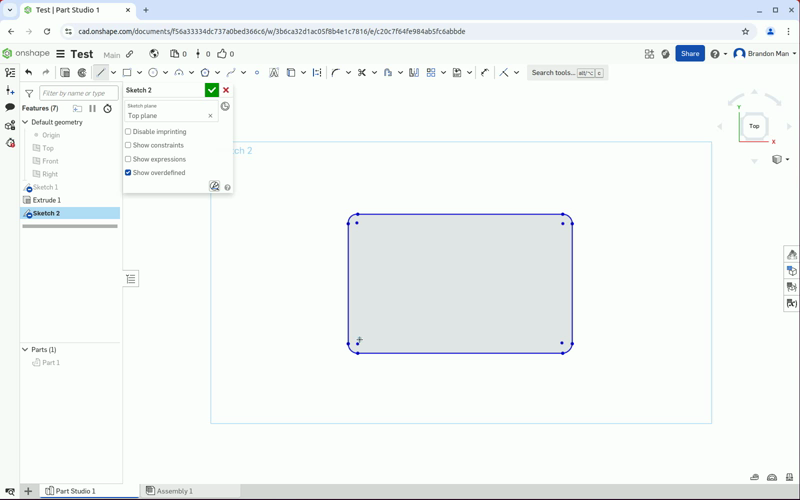
key_down(shift)
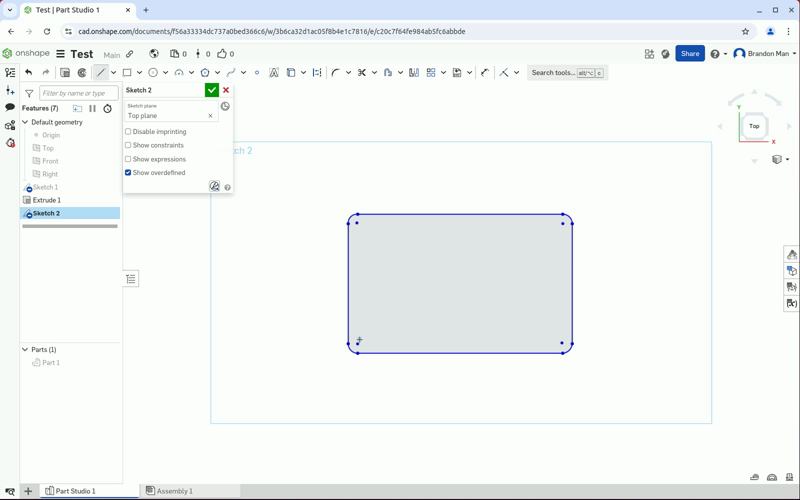
mouse_move(560, 339)
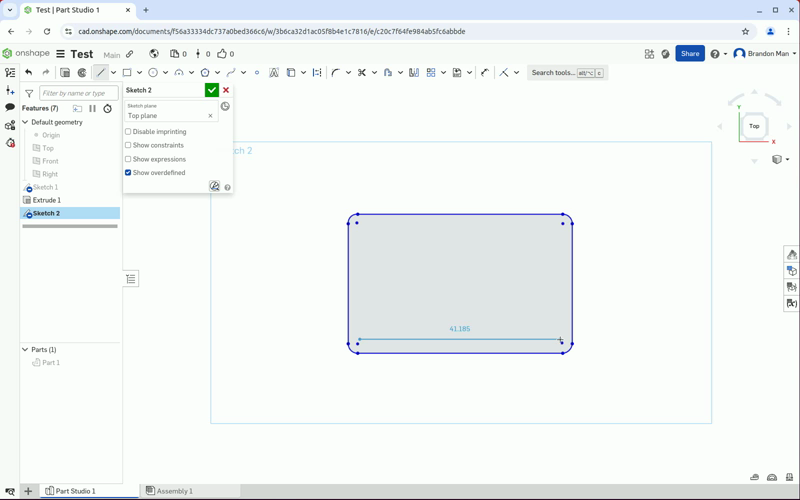
click(560, 339)
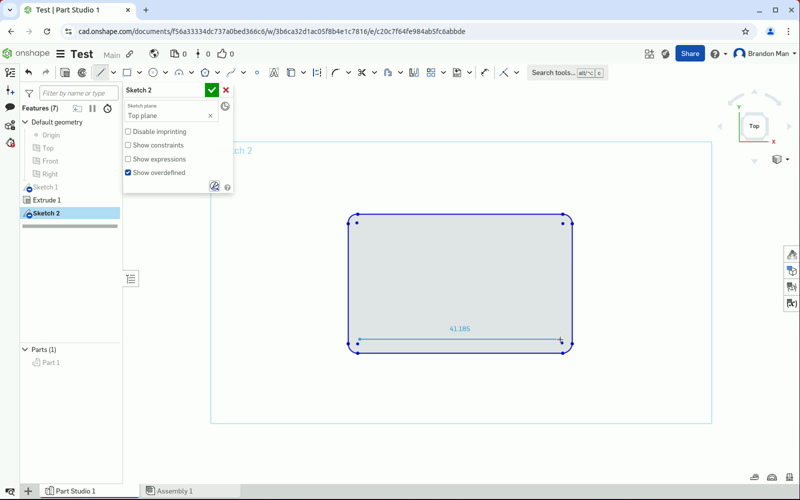
key_up(shift)
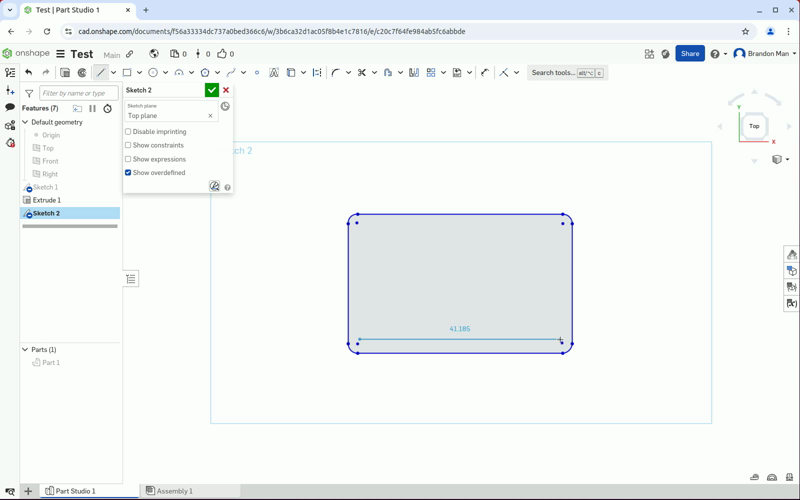
key_down(shift)
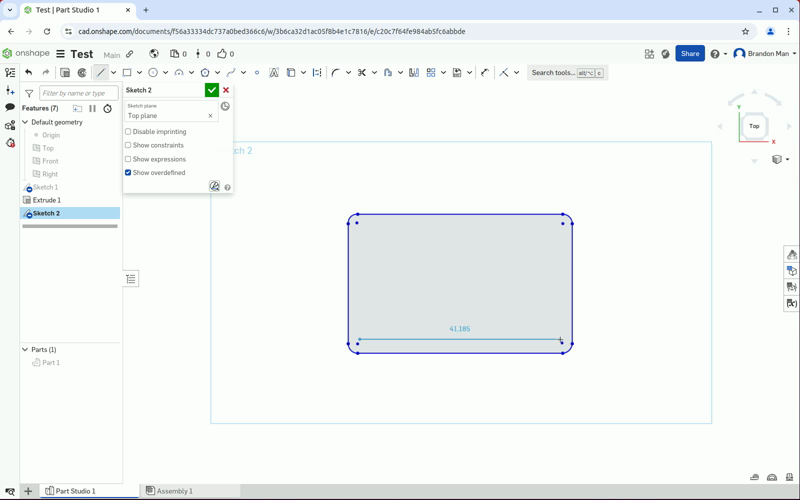
mouse_move(560, 228)
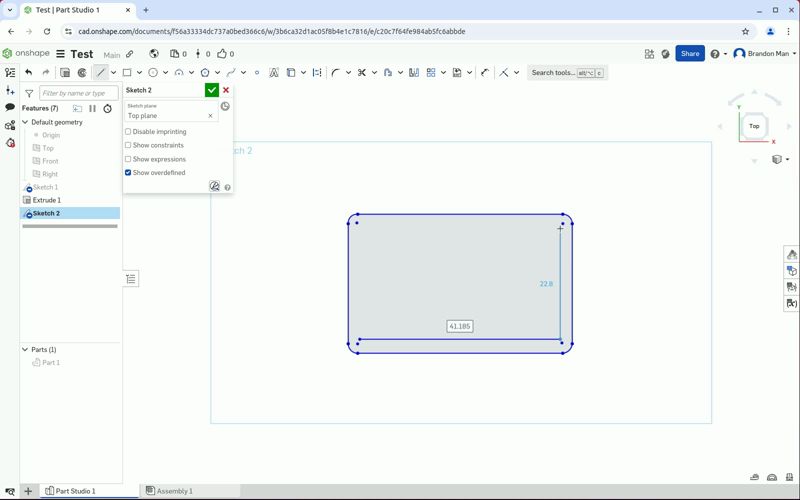
click(560, 228)
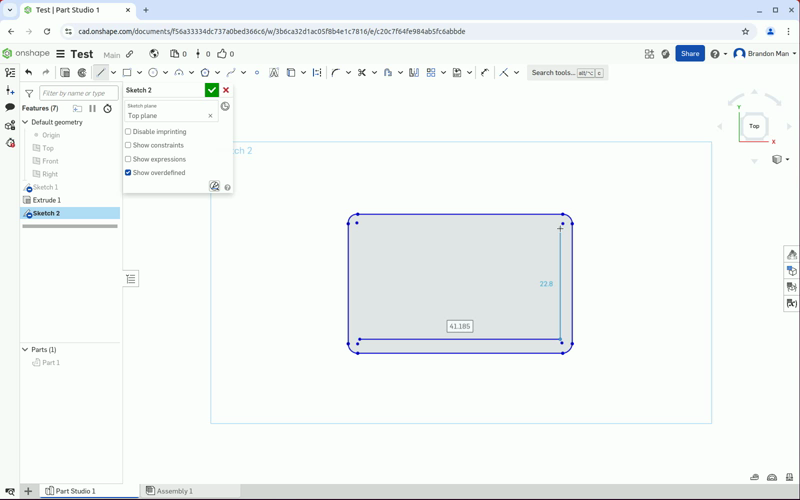
key_up(shift)
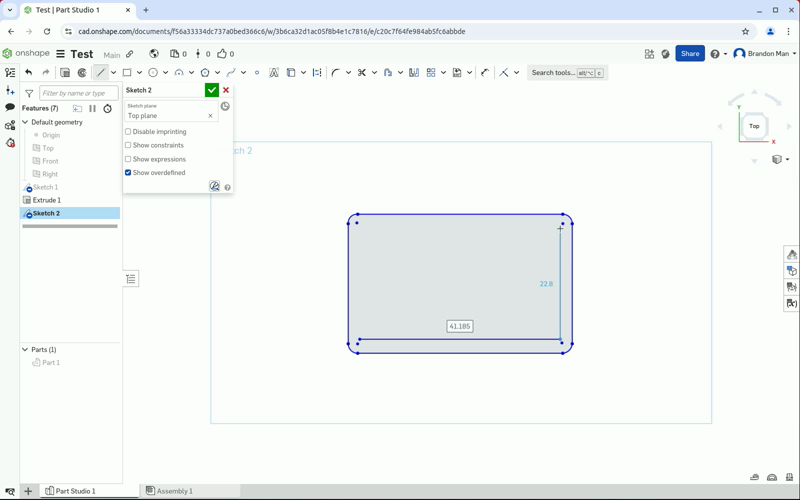
key_down(shift)
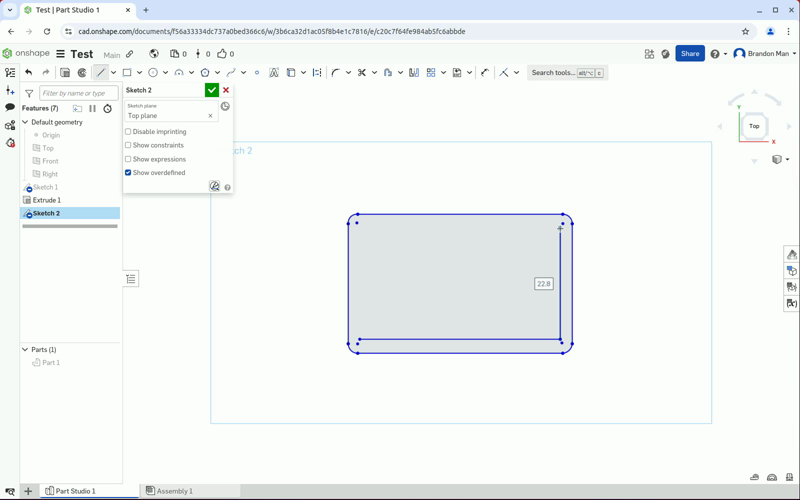
mouse_move(359, 228)
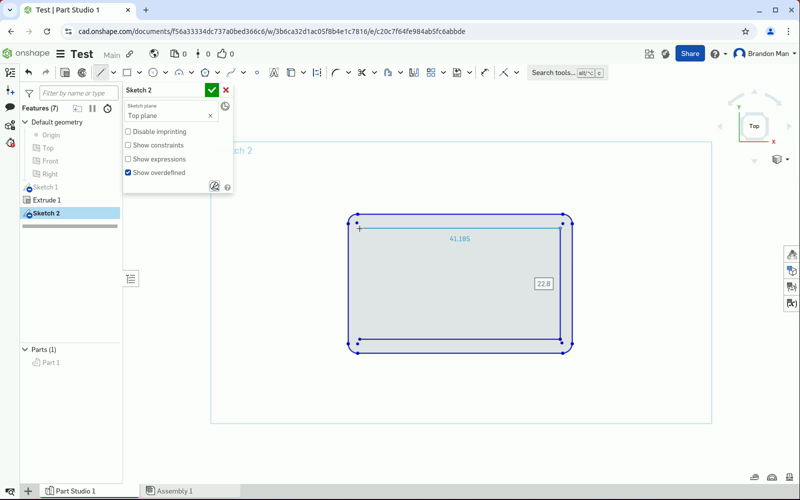
click(359, 228)
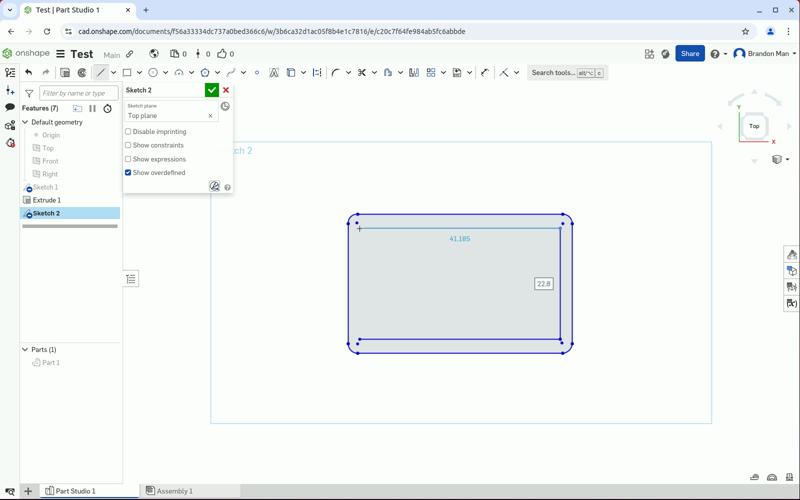
key_up(shift)
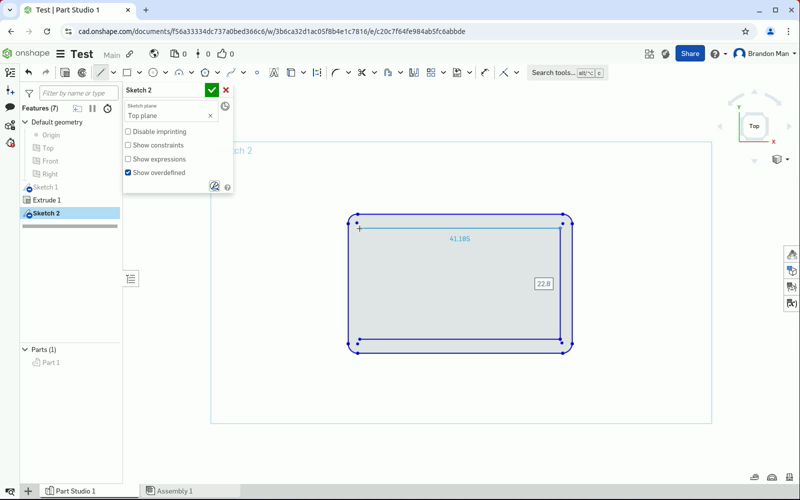
key_down(shift)
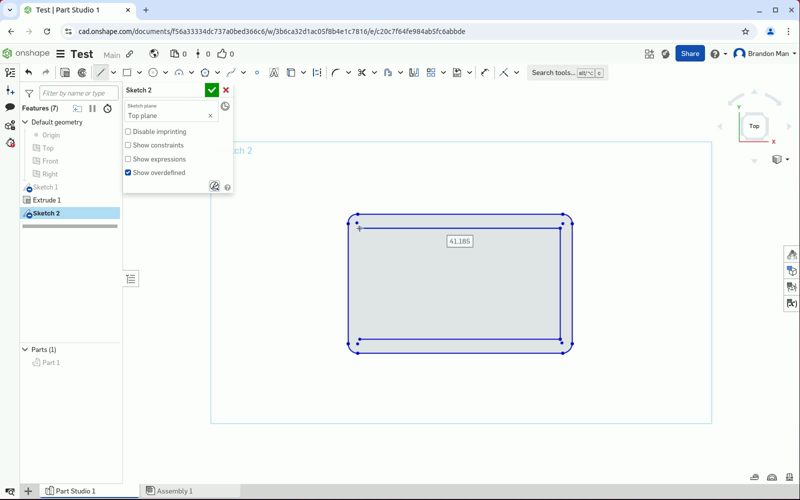
mouse_move(359, 339)
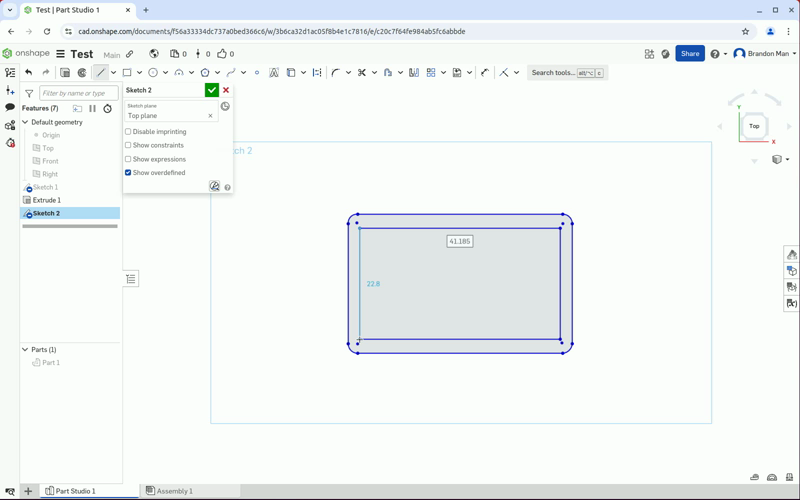
key_up(shift)
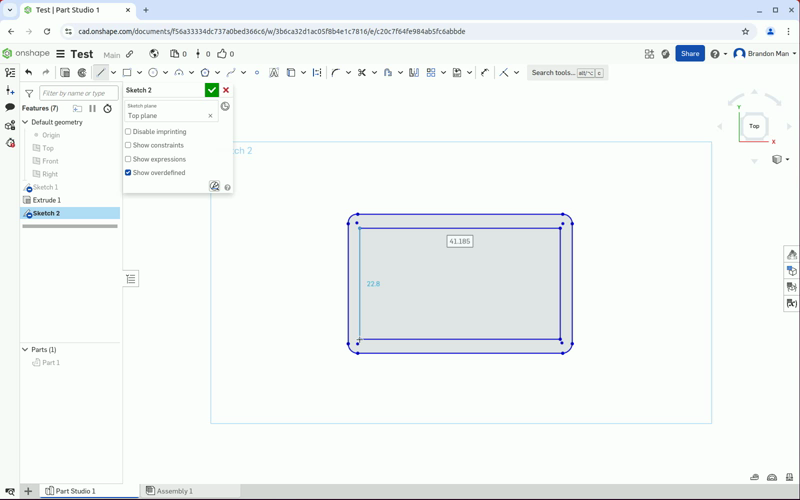
click(359, 339)
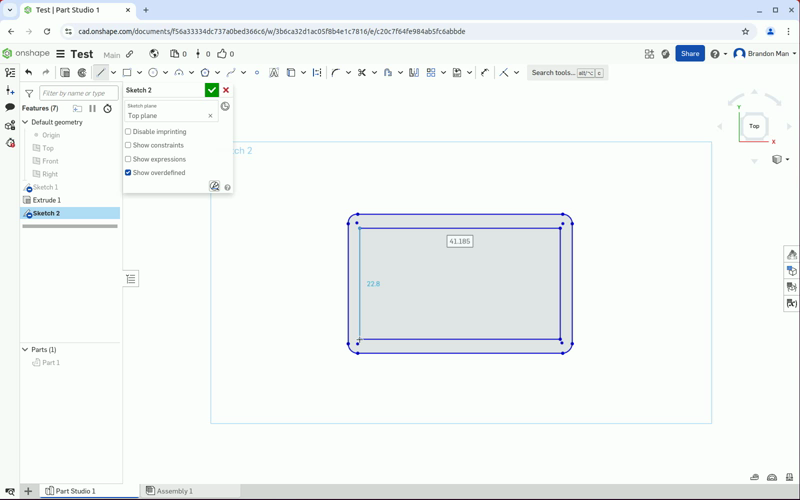
key(esc)
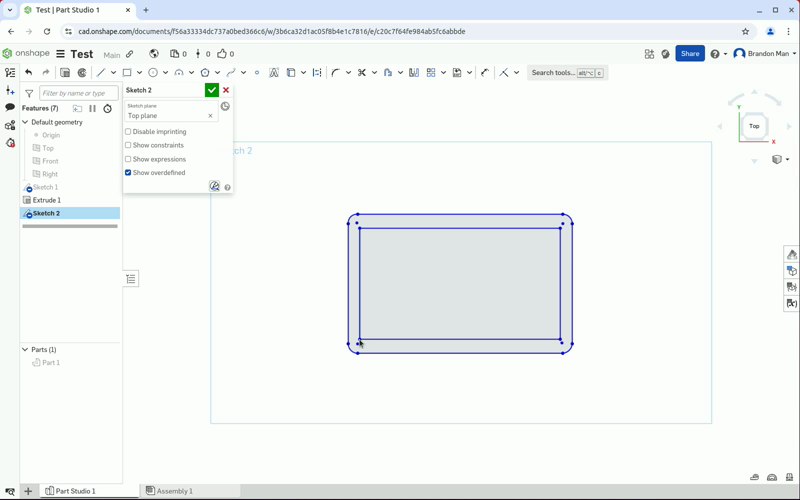
mouse_move(494, 346)
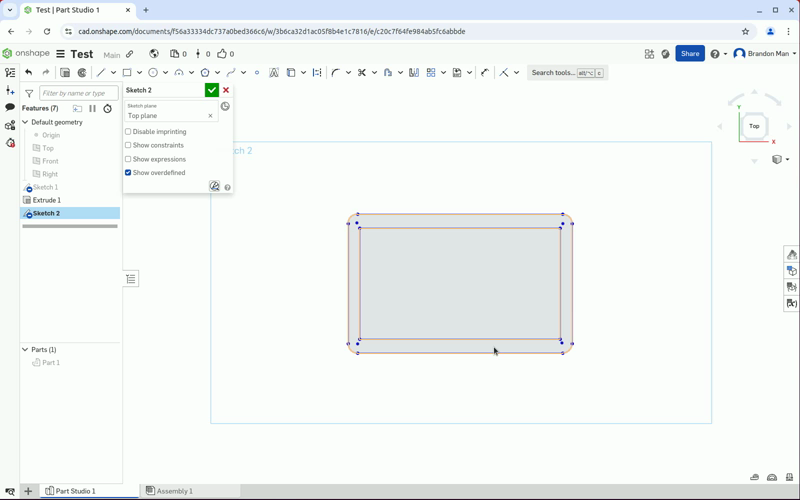
click(494, 346)
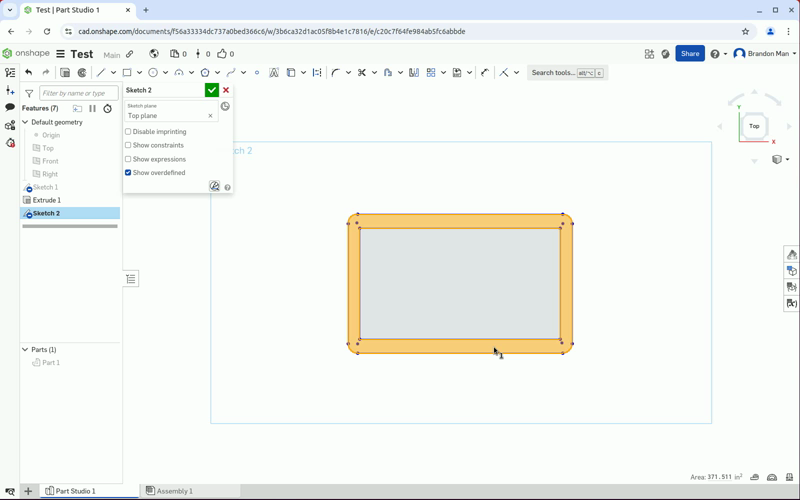
mouse_move(73, 352)
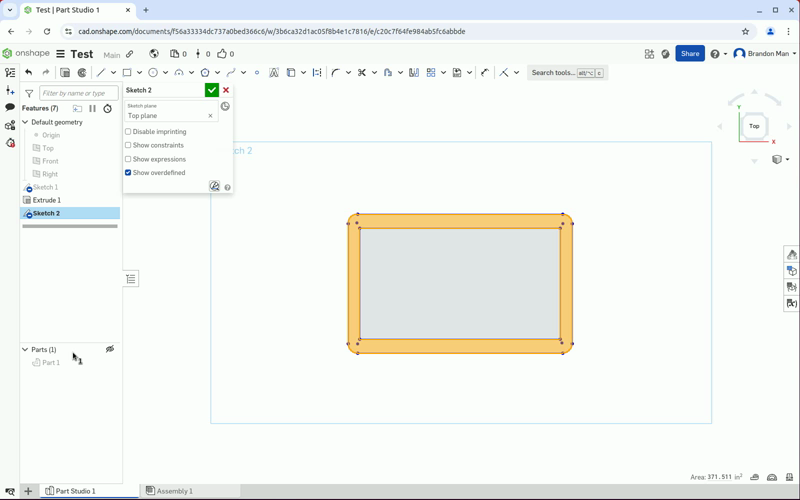
key(shift+y)
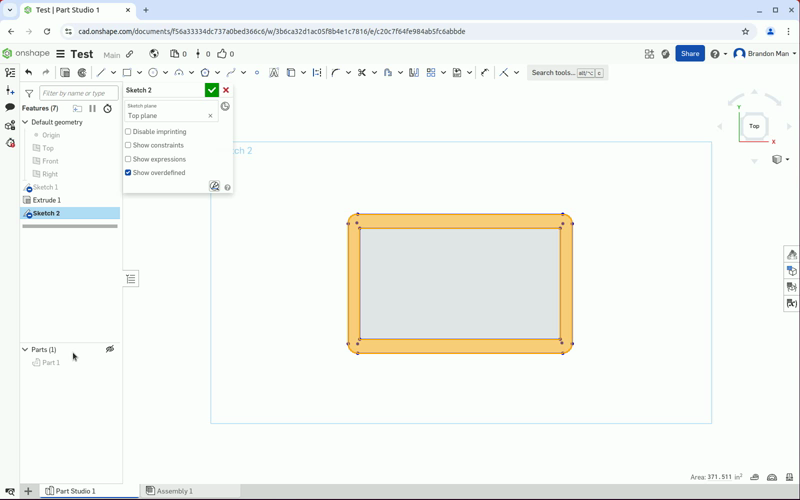
key(shift+e)
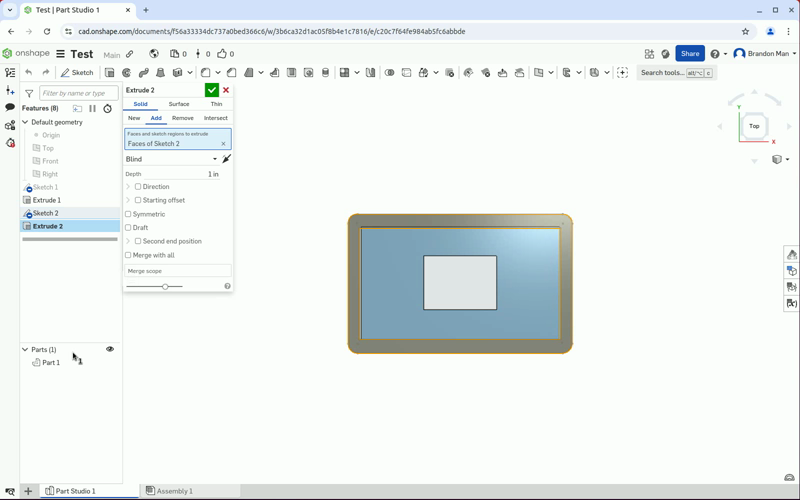
mouse_move(143, 106)
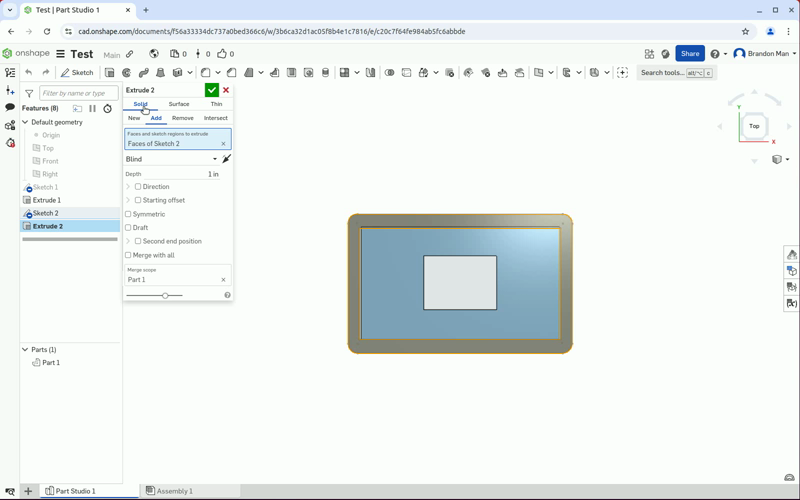
click(143, 106)
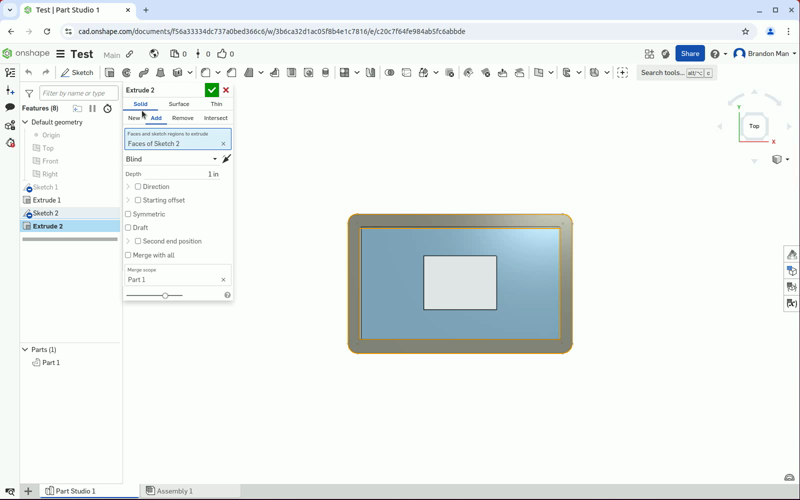
mouse_move(137, 120)
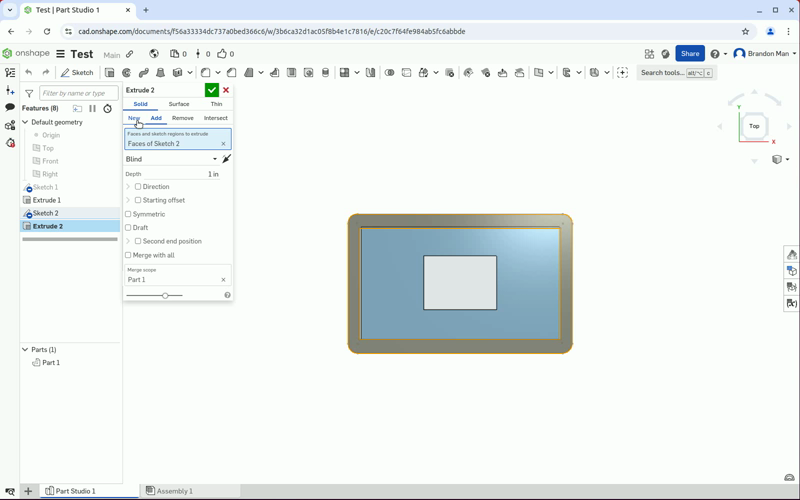
click(137, 120)
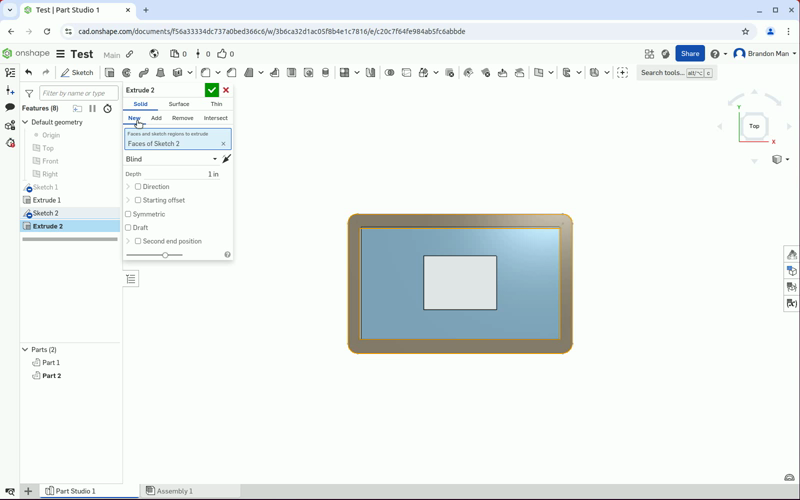
key(tab, 4)
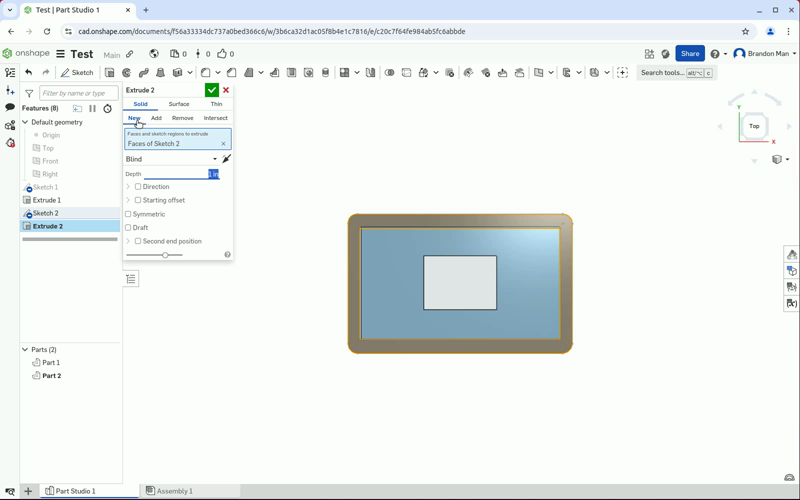
text(1.685)
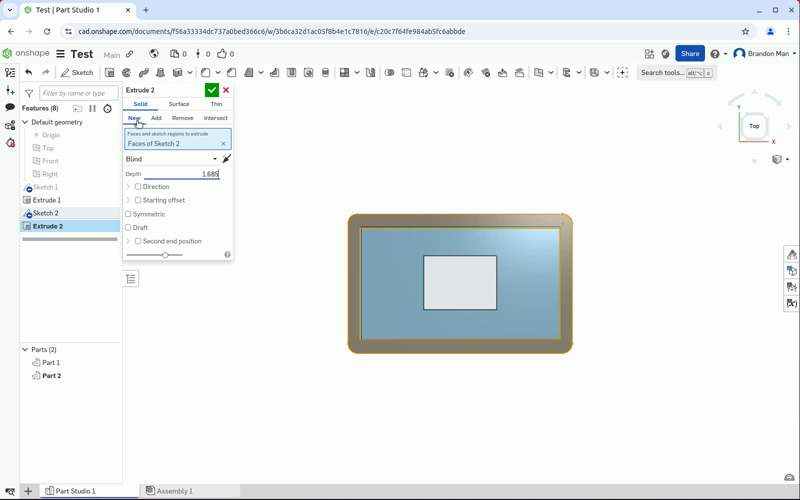
key(enter)
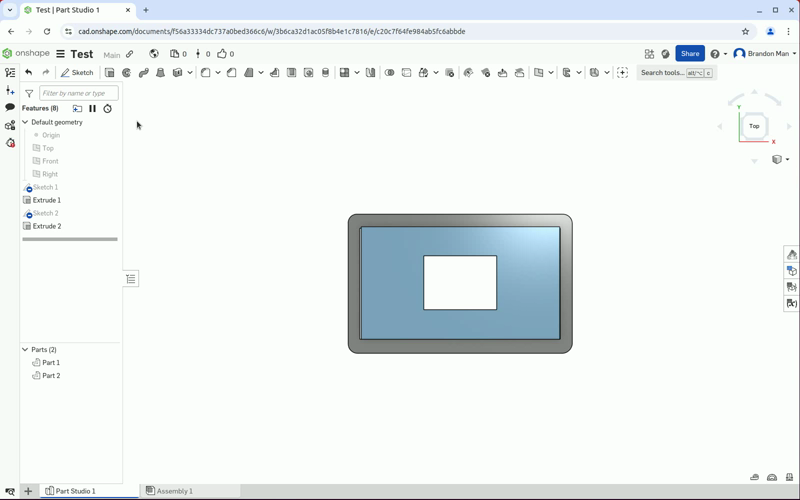
key(shift+h)
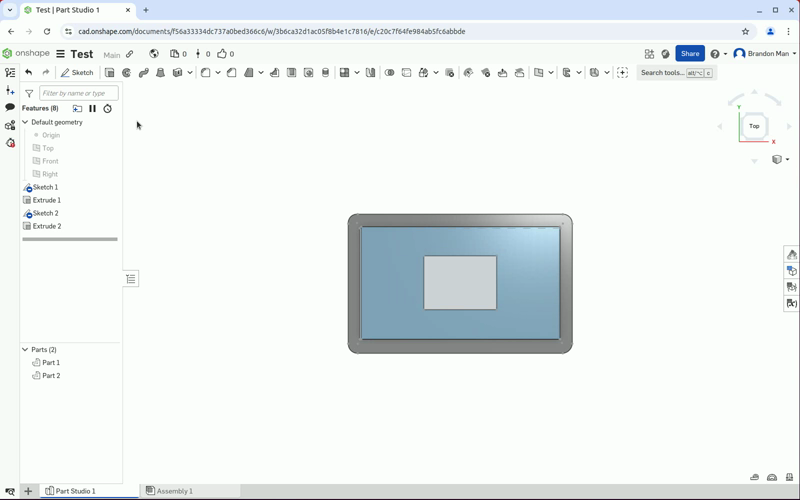
key(shift+h)
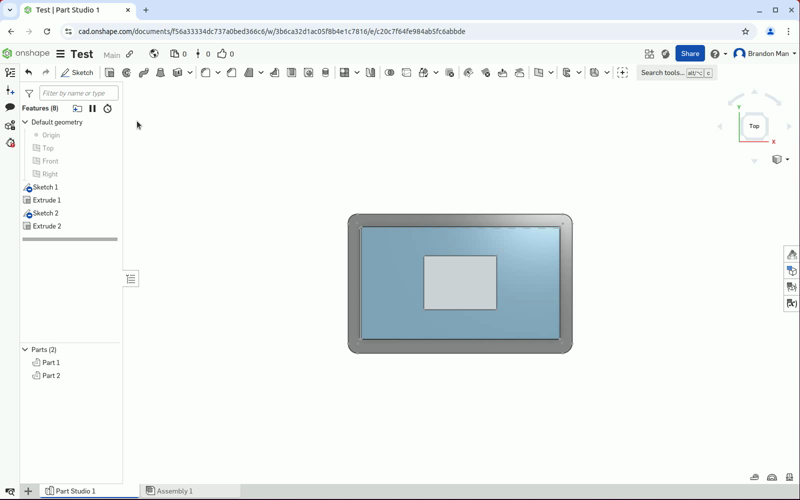
key(shift+7)
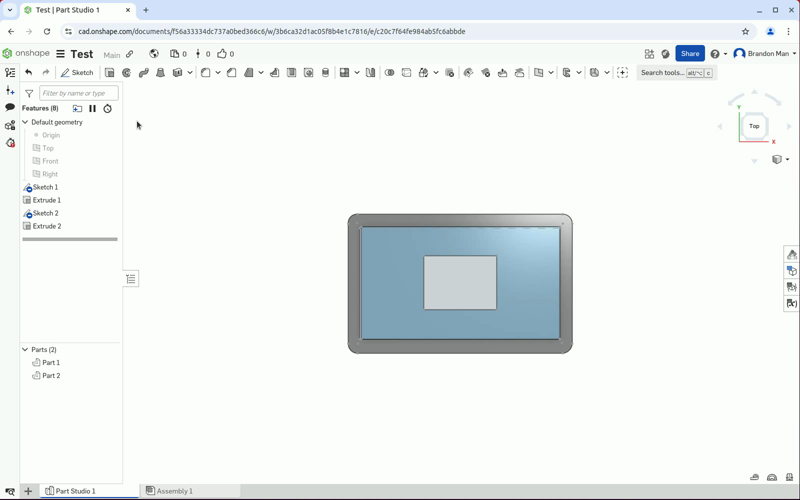
key(up, 3)
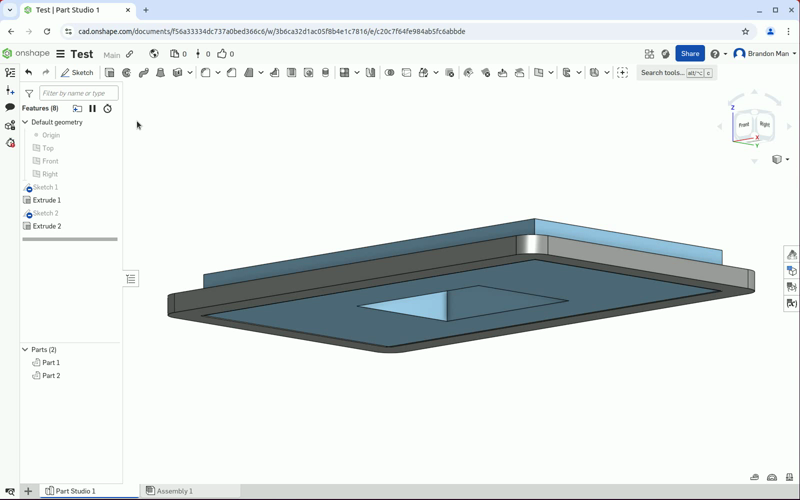
key(left, 3)
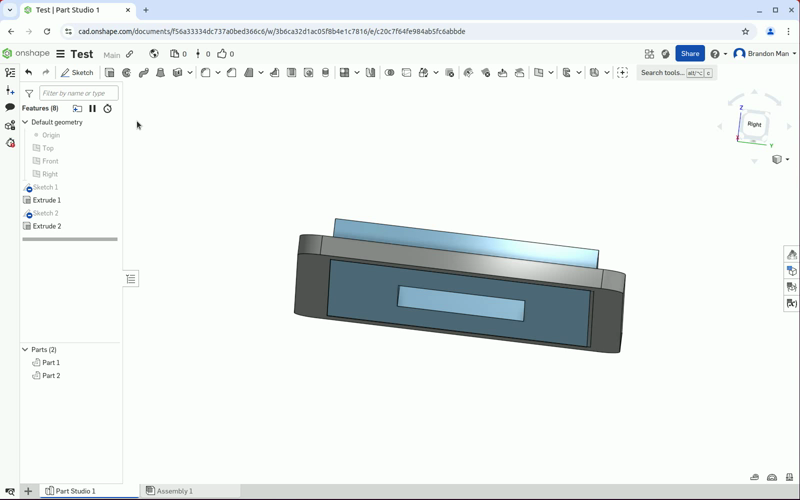
key(right, 3)
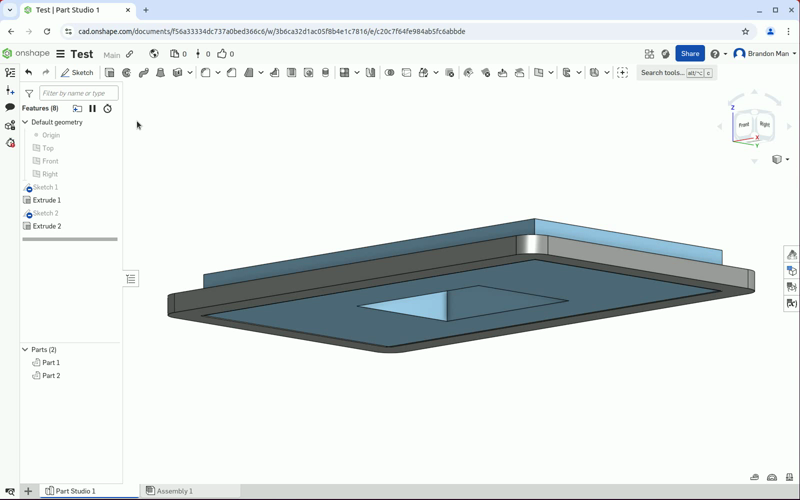
key(down, 3)
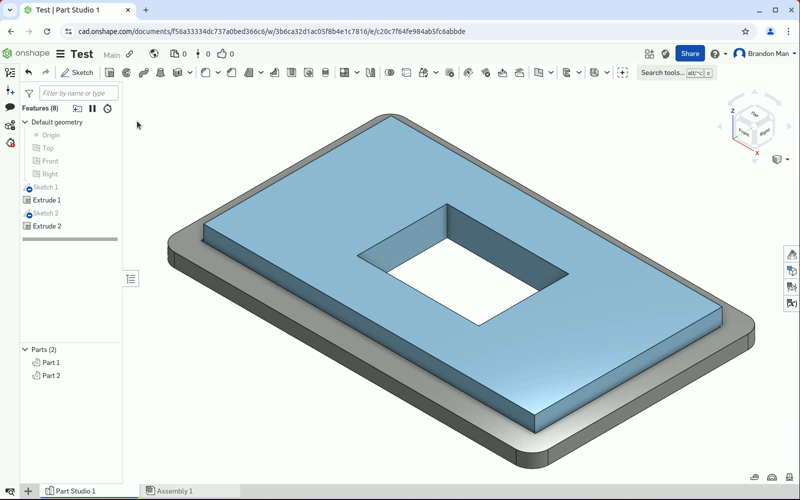
mouse_move(73, 189)
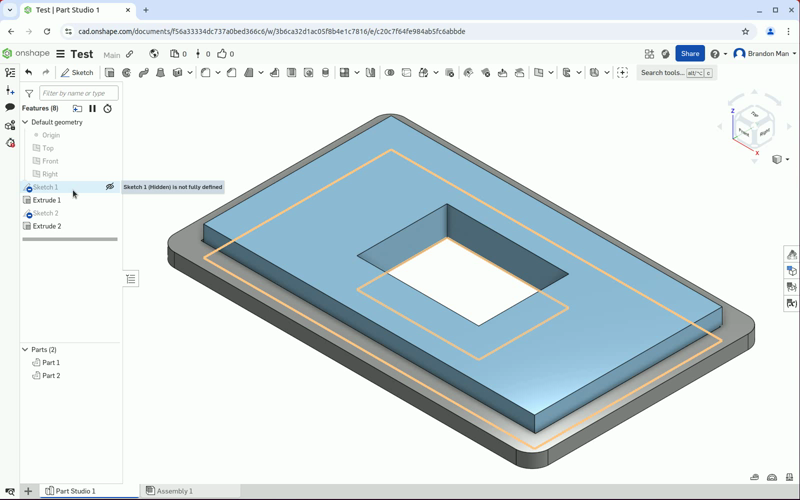
click(73, 189)